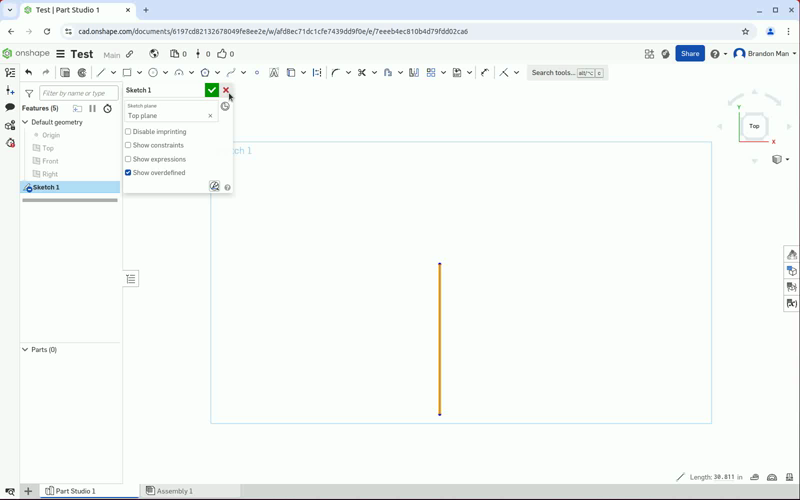
key(shift+h)
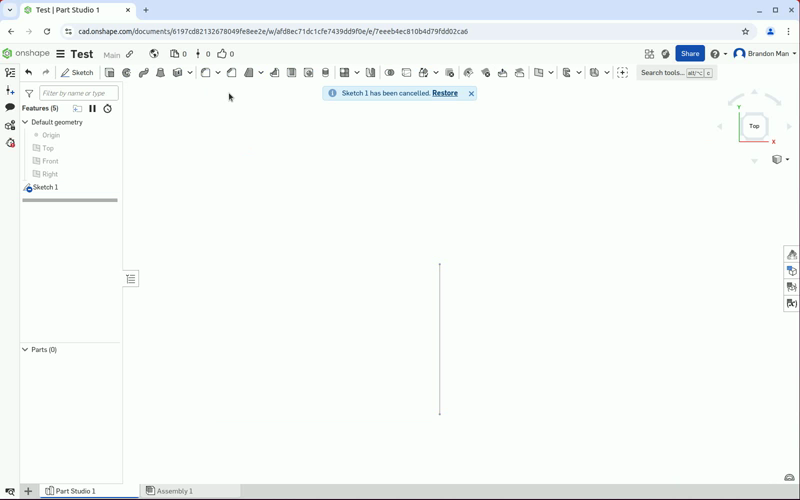
key(shift+s)
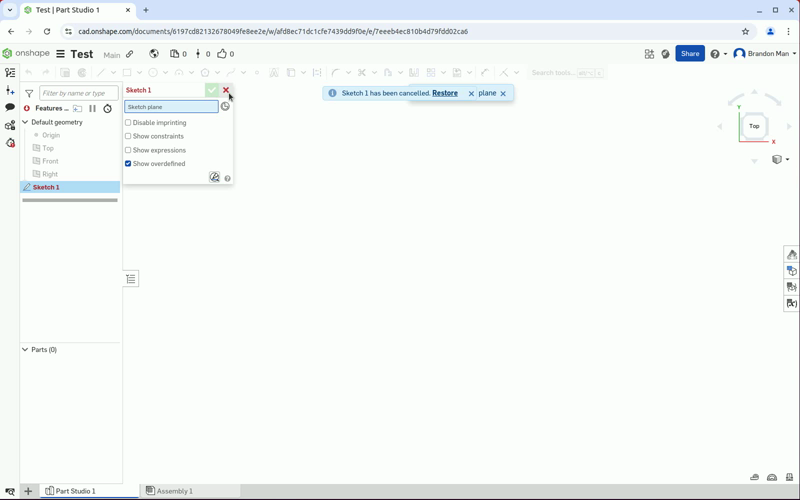
mouse_move(73, 150)
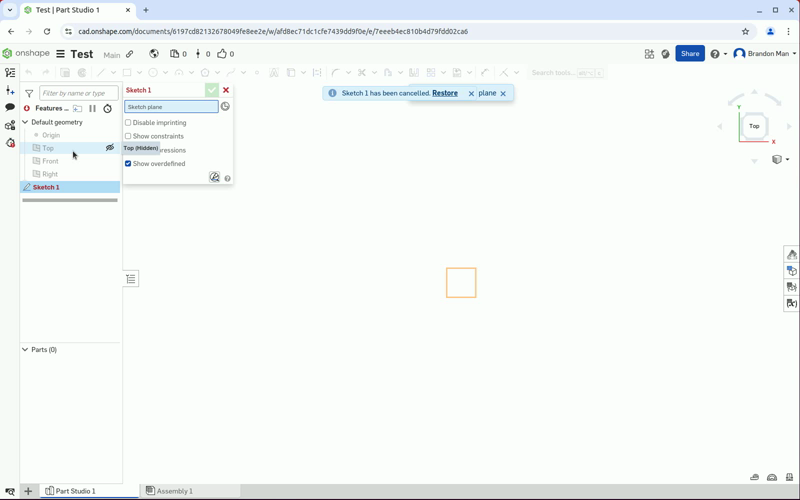
click(73, 150)
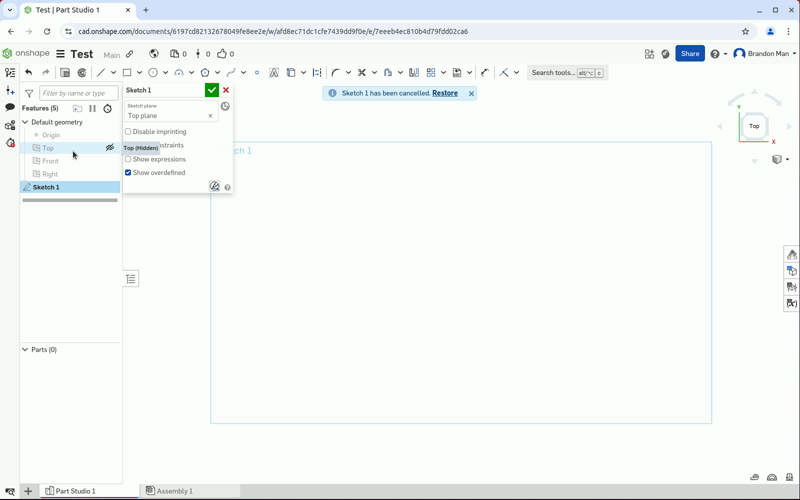
mouse_move(73, 352)
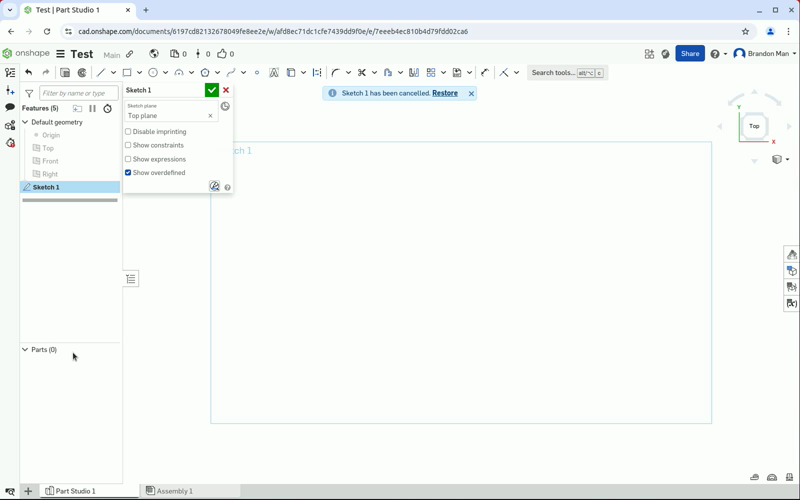
key(y)
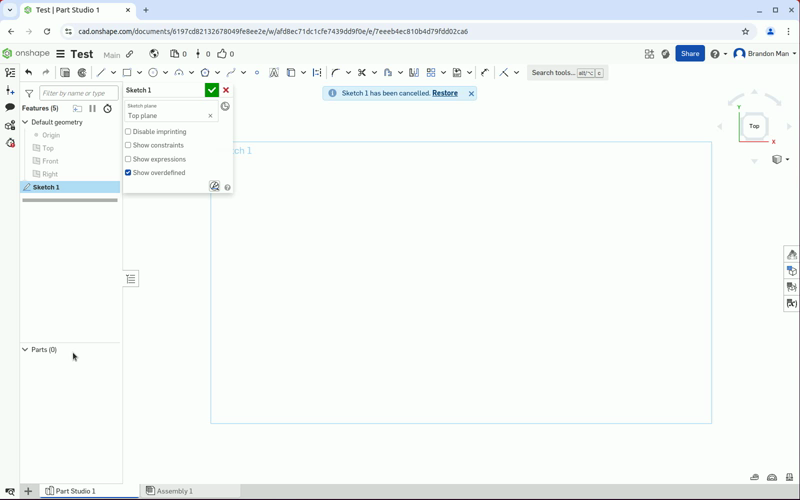
key(c)
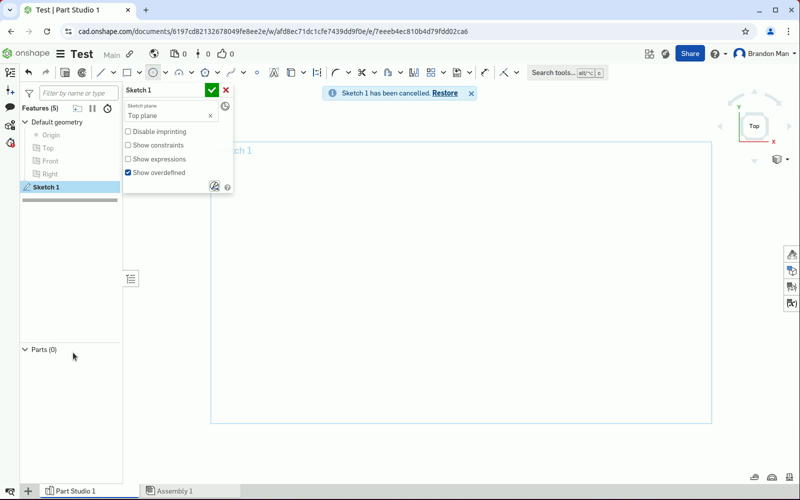
key_down(shift)
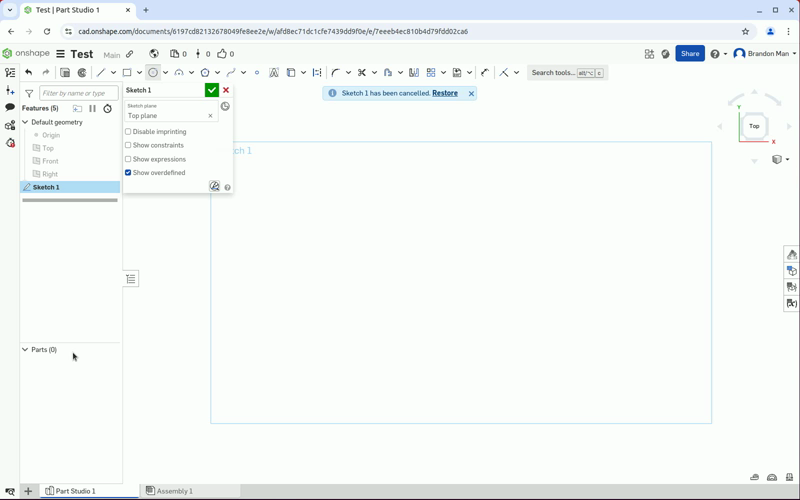
mouse_move(461, 282)
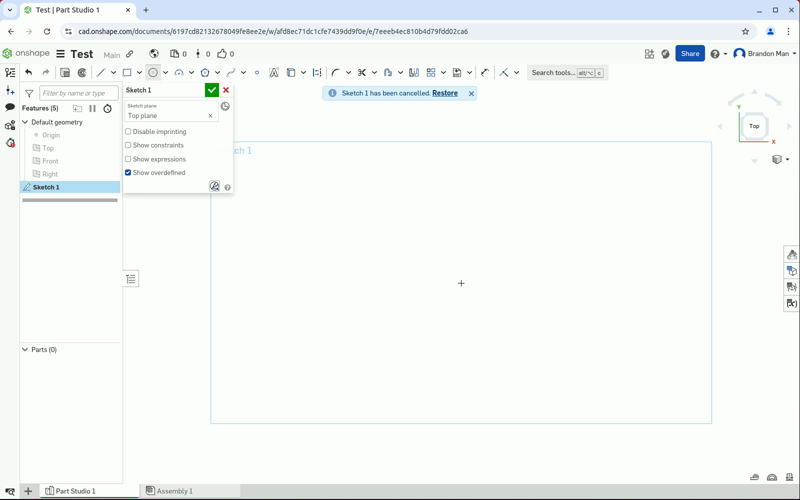
click(461, 282)
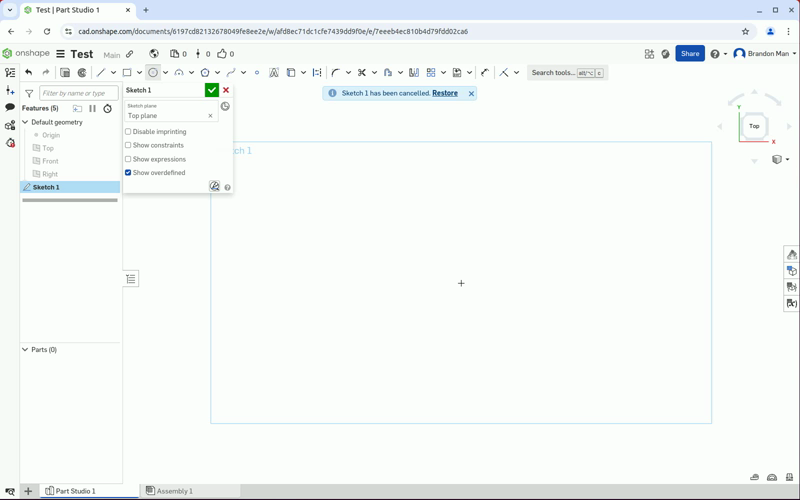
key_up(shift)
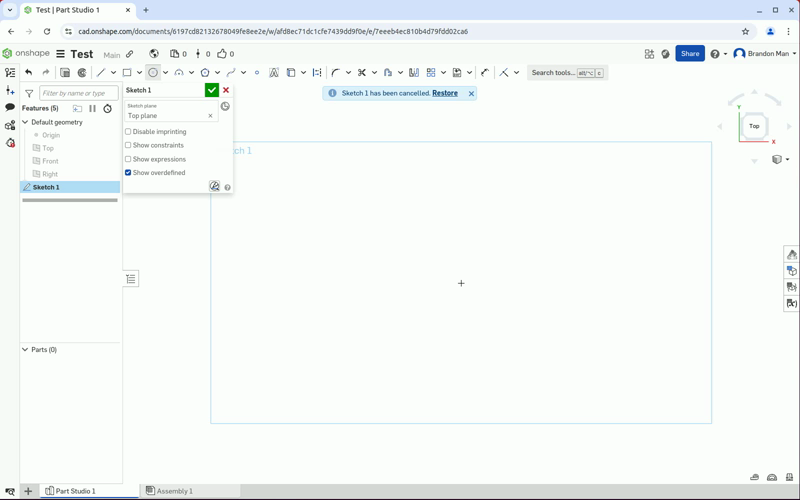
mouse_move(463, 282)
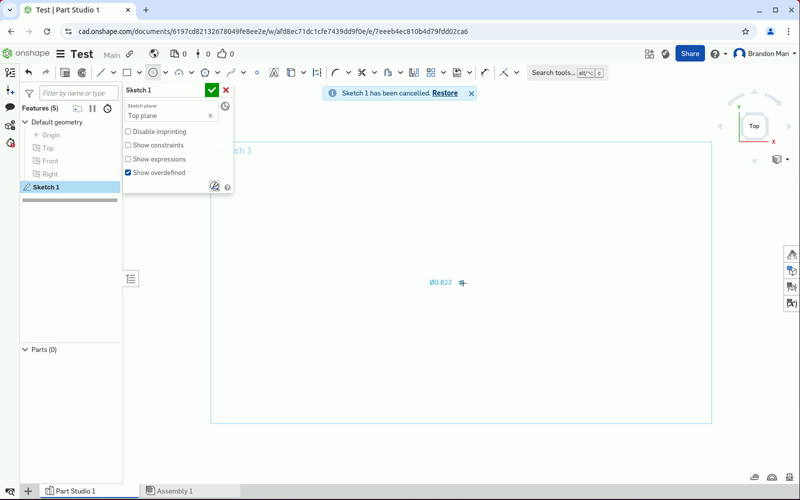
scroll(6)
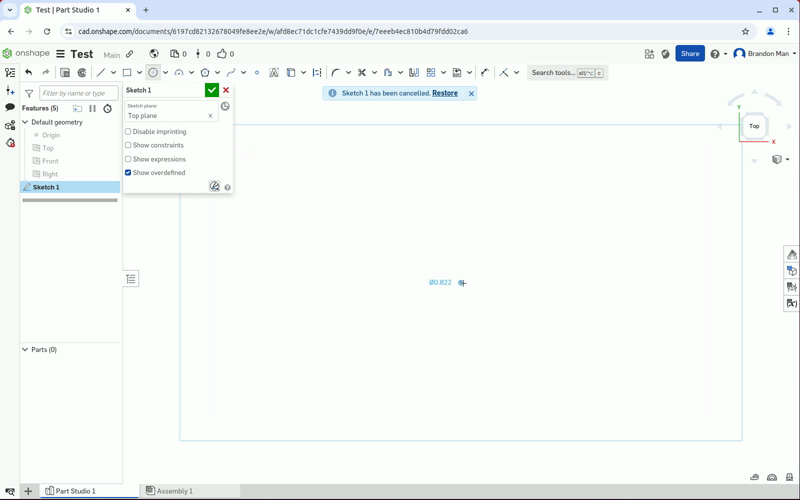
scroll(6)
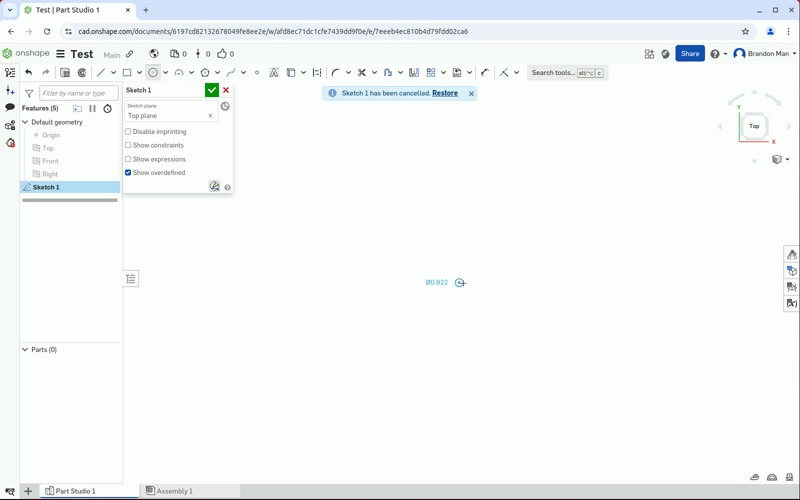
scroll(6)
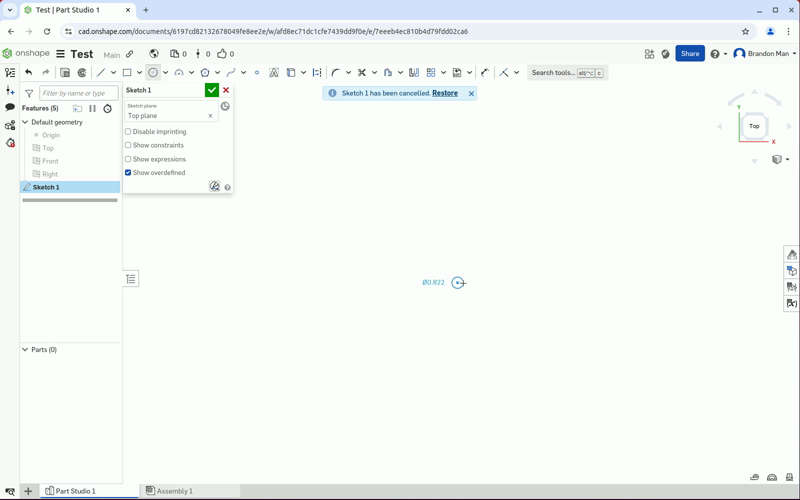
scroll(6)
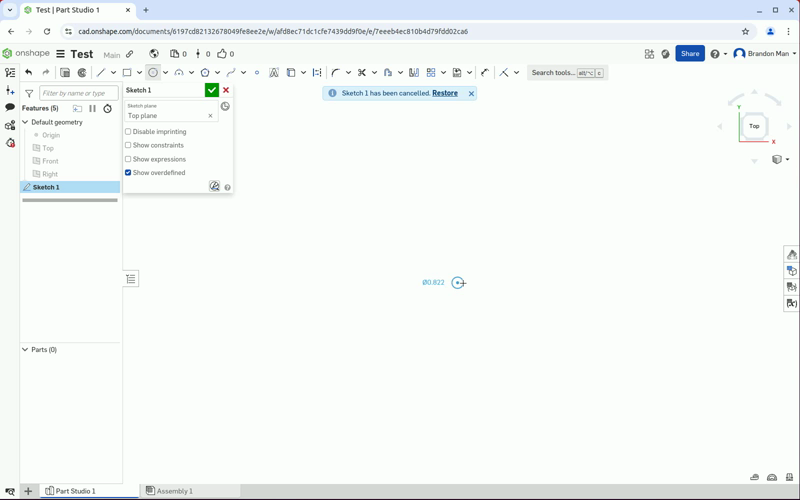
scroll(6)
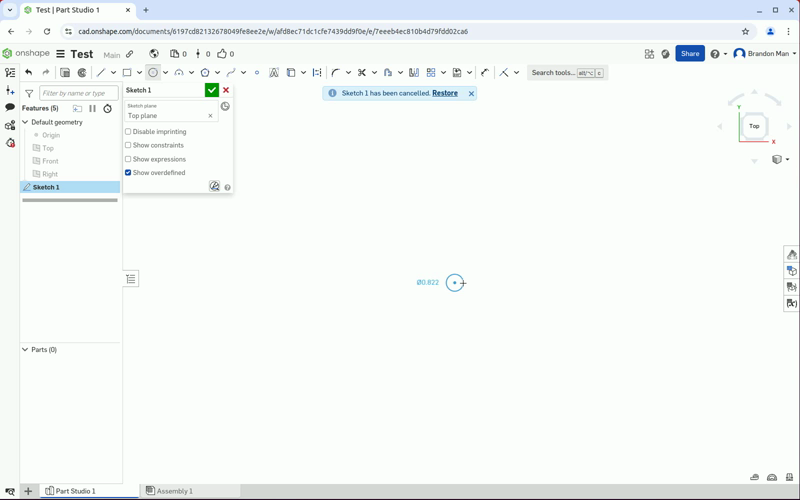
scroll(6)
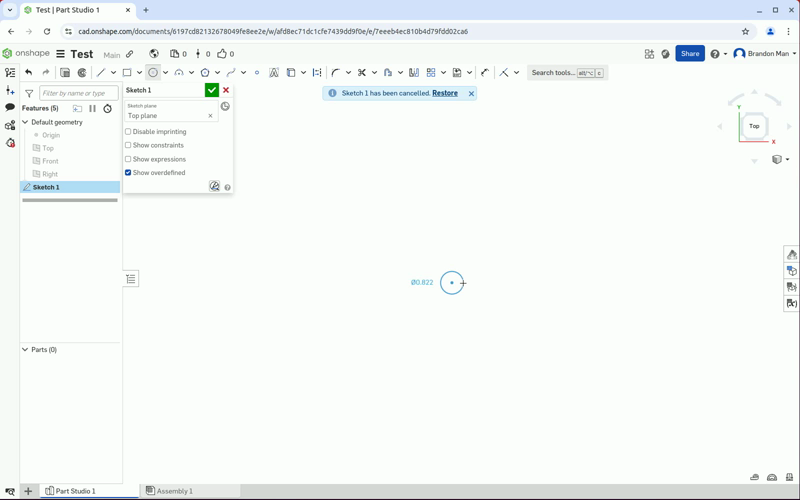
scroll(6)
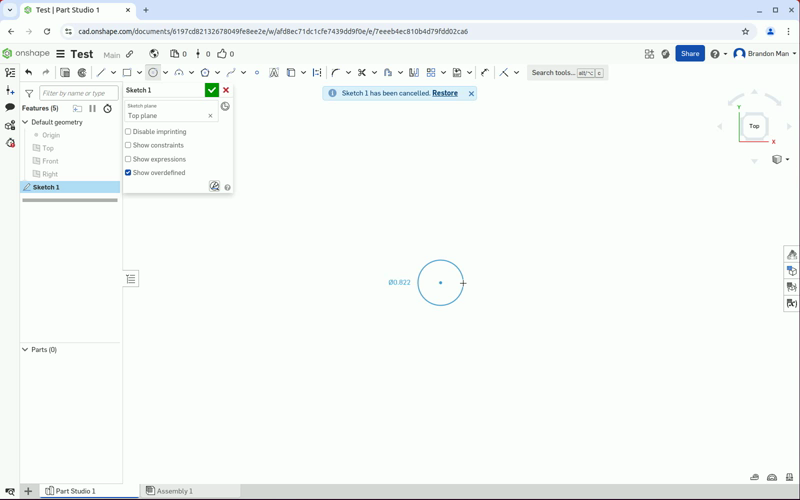
click(463, 282)
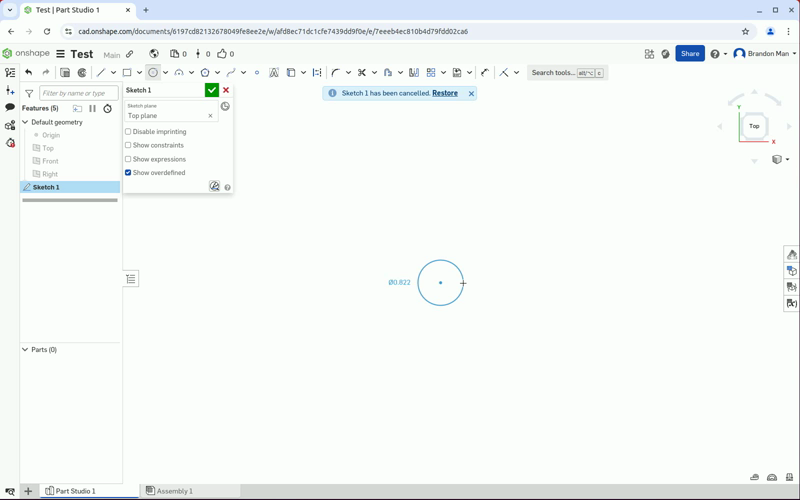
scroll(-6)
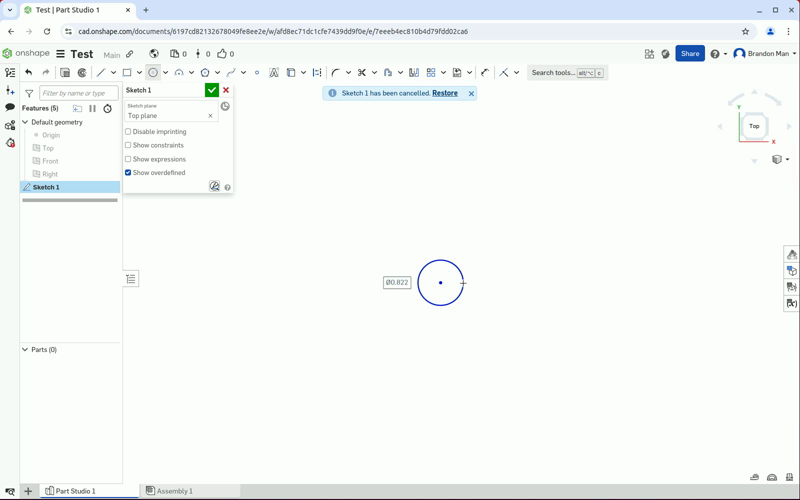
scroll(-6)
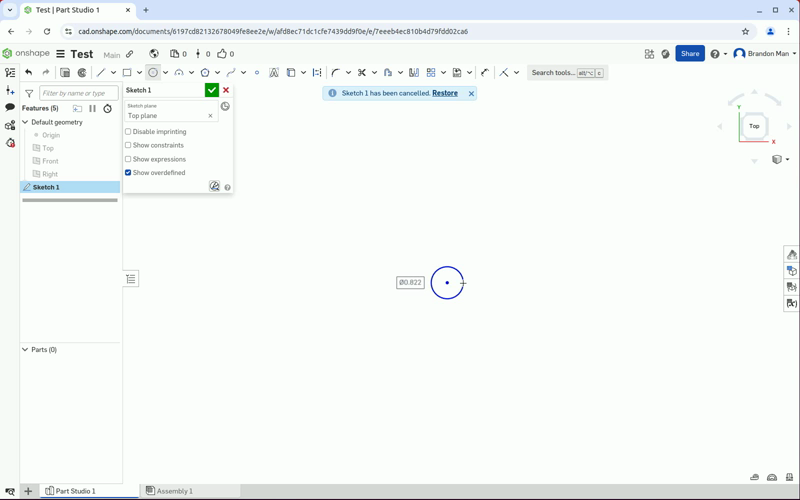
scroll(-6)
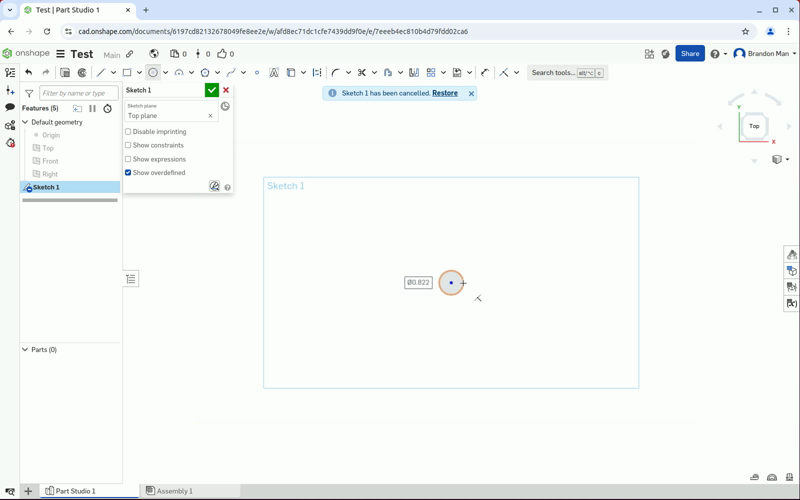
scroll(-6)
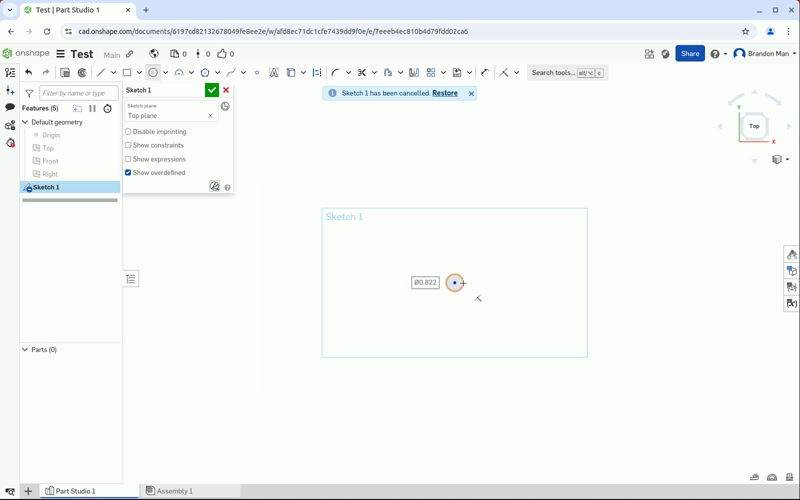
scroll(-6)
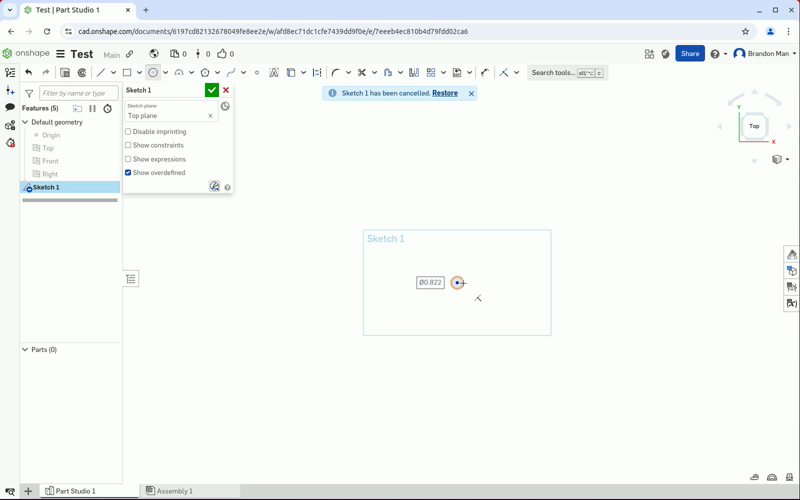
scroll(-6)
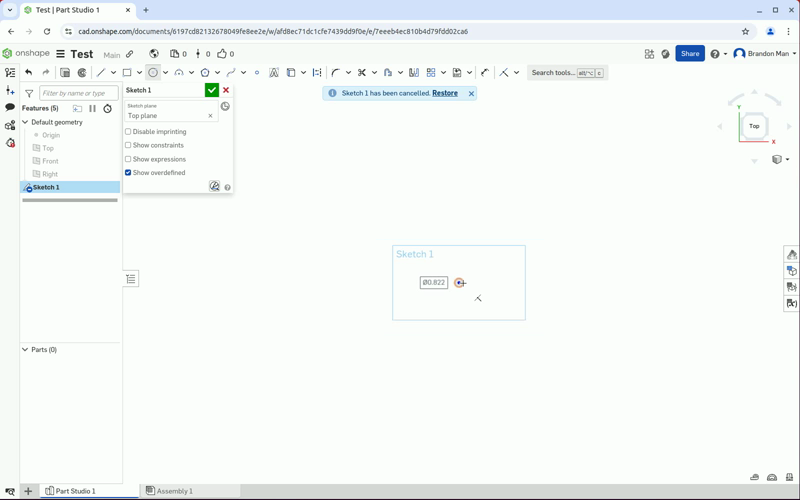
scroll(-6)
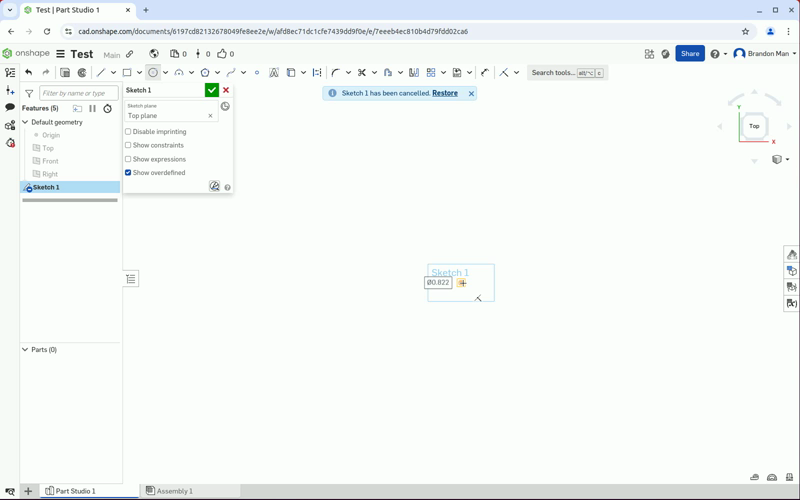
key(esc)
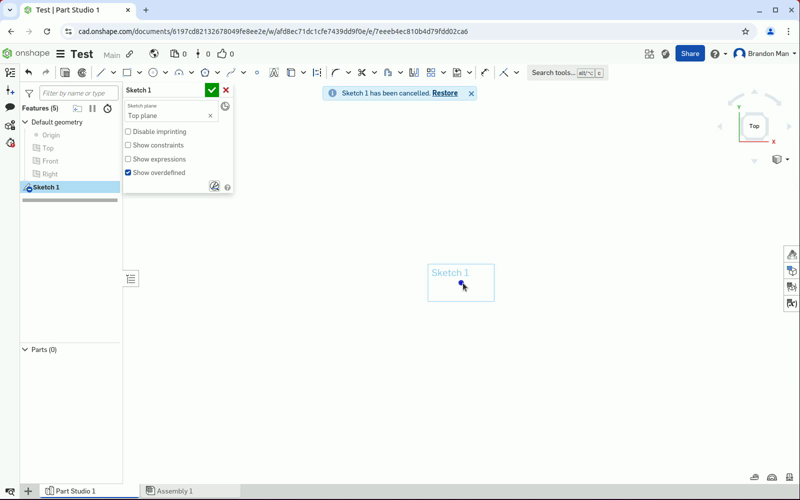
mouse_move(460, 284)
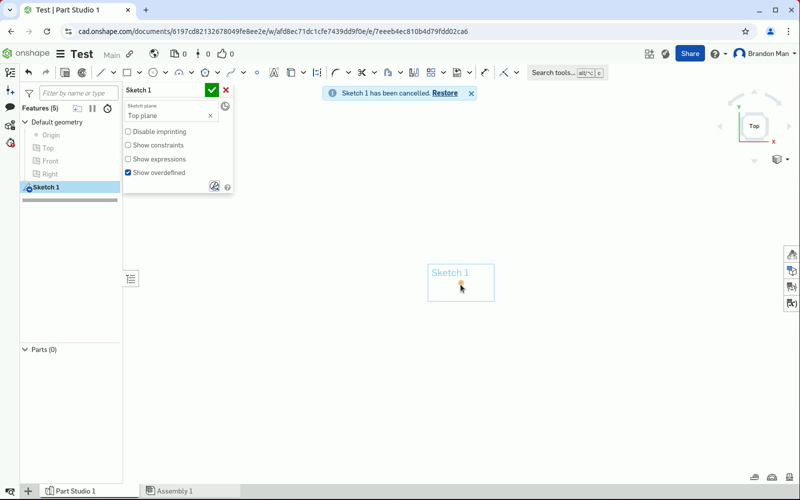
scroll(6)
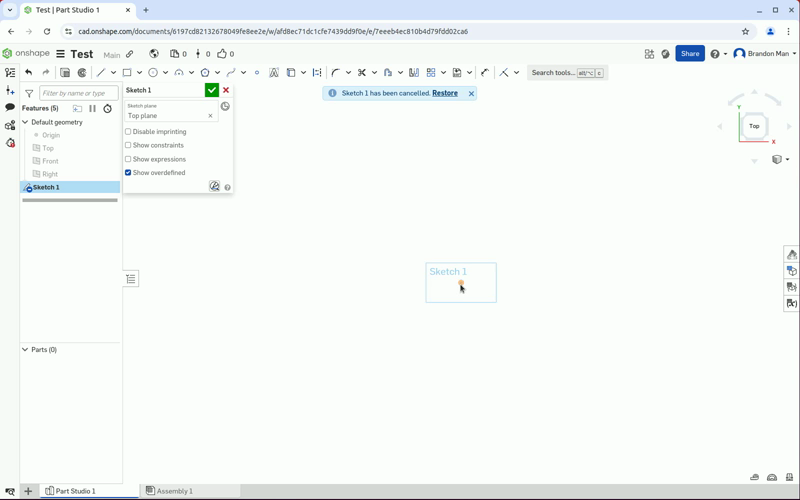
scroll(6)
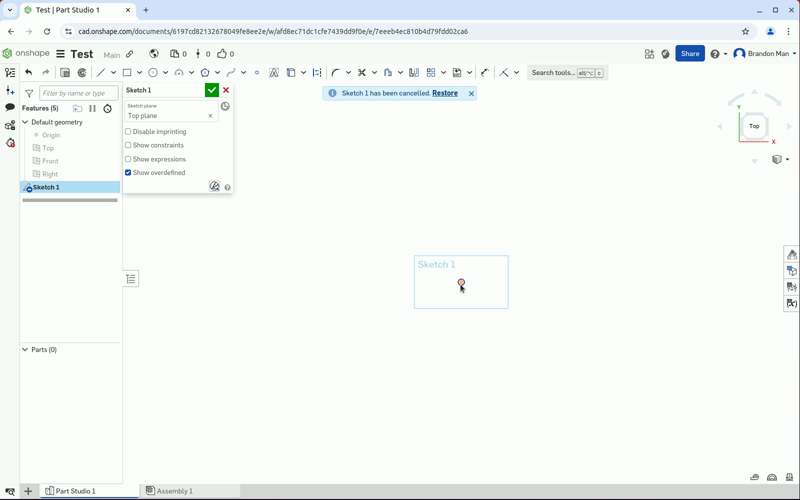
scroll(6)
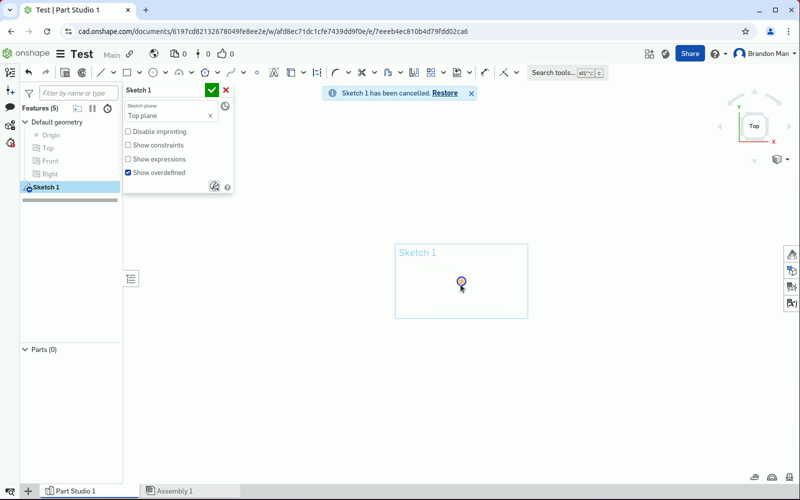
scroll(6)
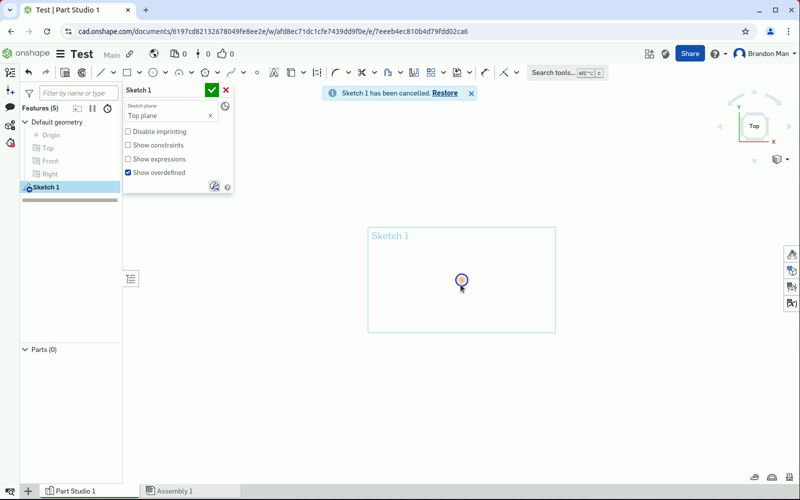
scroll(6)
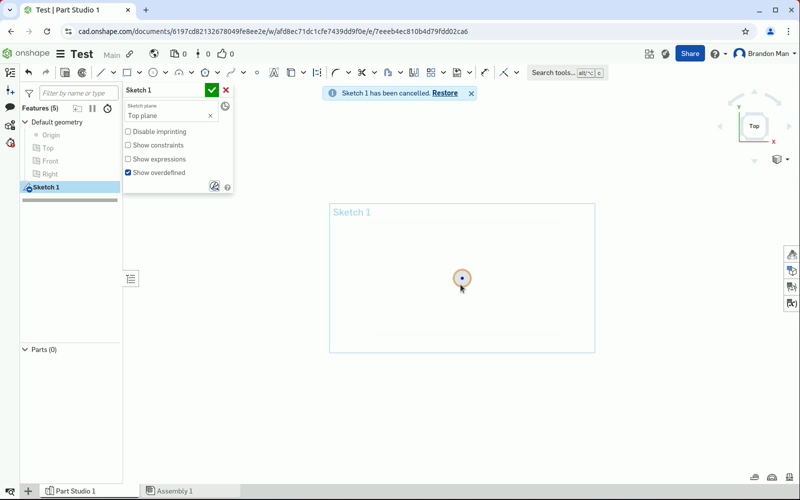
scroll(6)
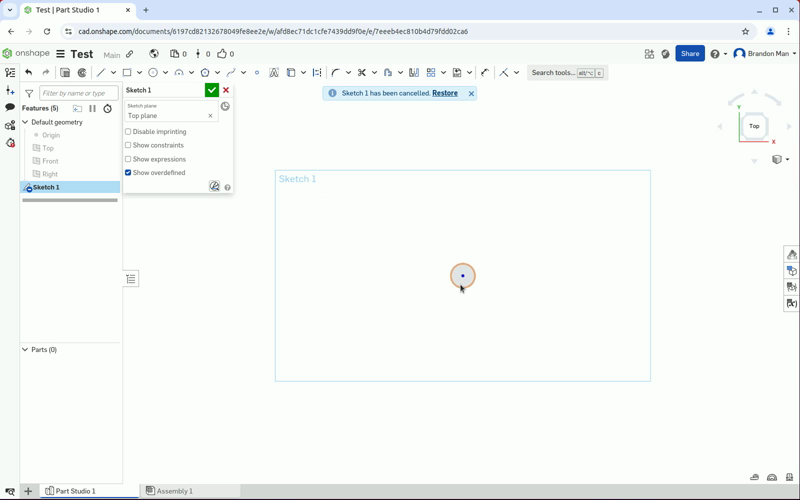
scroll(6)
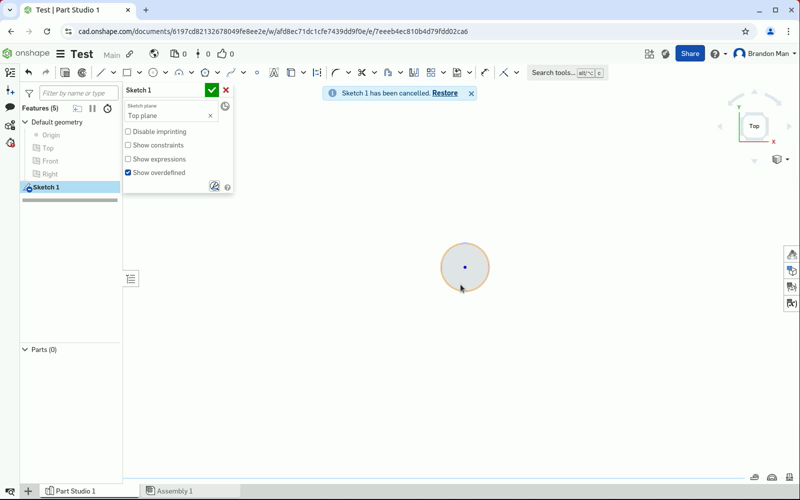
click(460, 284)
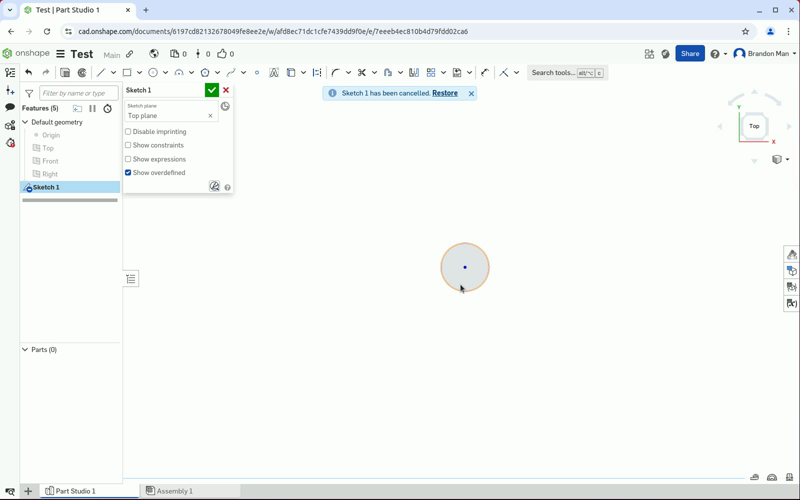
scroll(-6)
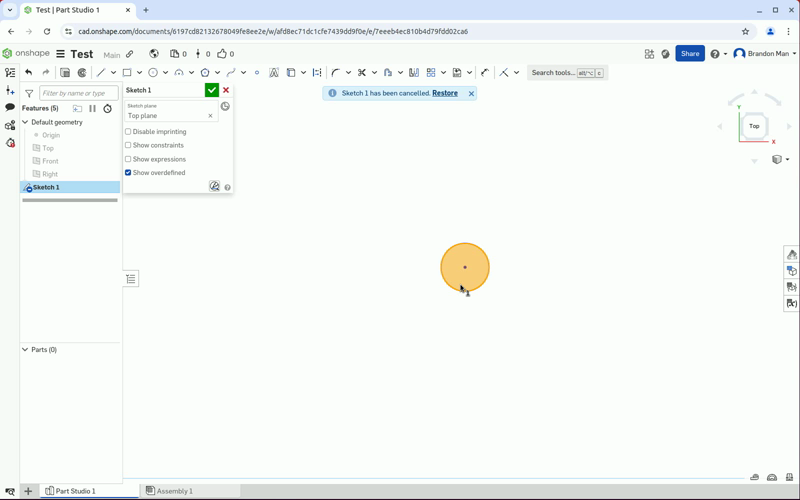
scroll(-6)
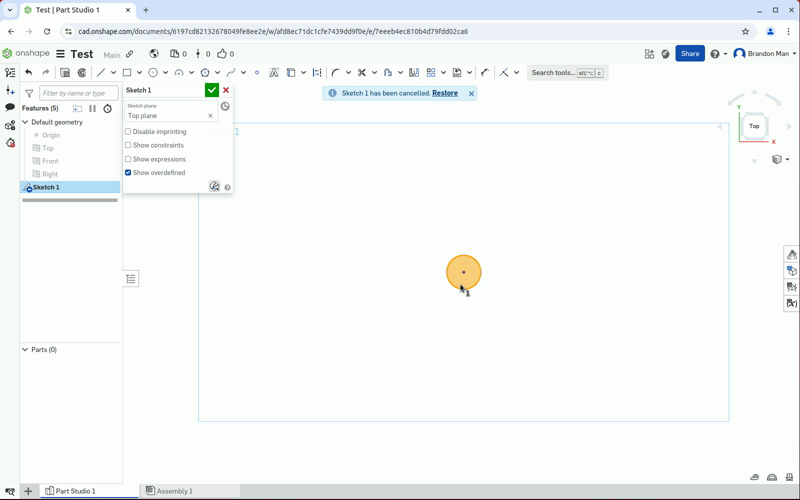
scroll(-6)
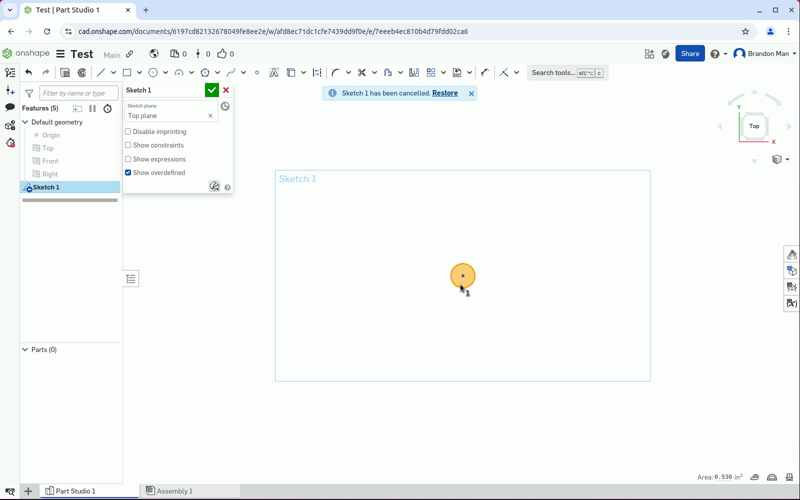
scroll(-6)
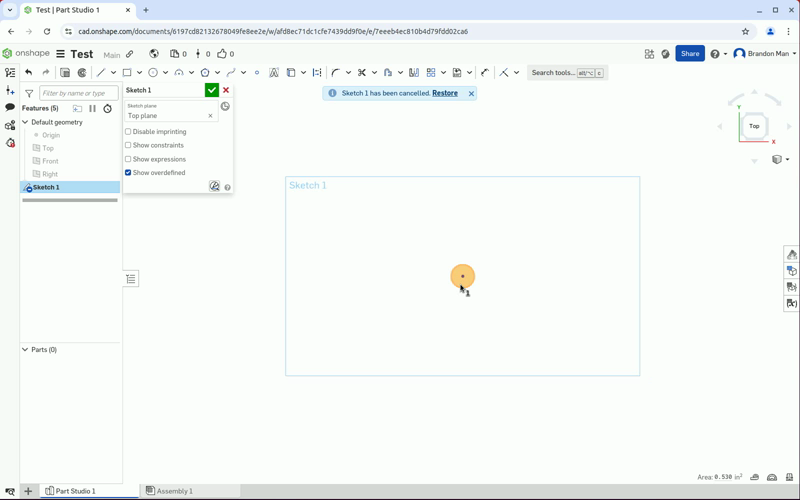
scroll(-6)
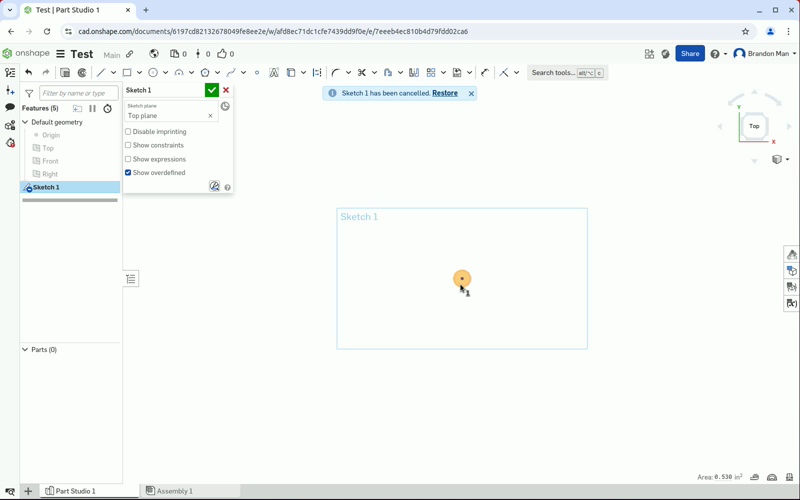
scroll(-6)
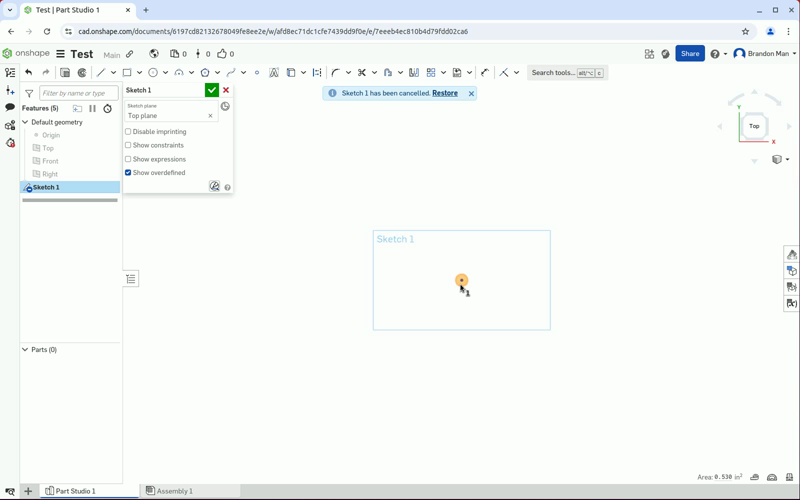
scroll(-6)
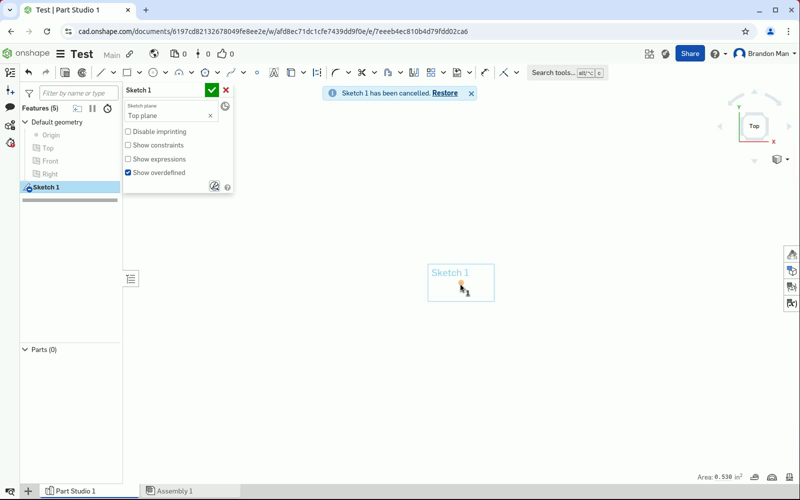
mouse_move(73, 352)
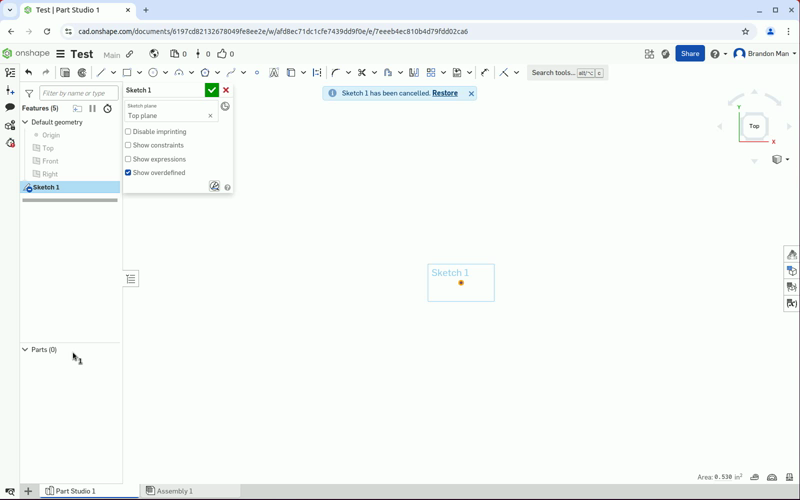
key(shift+y)
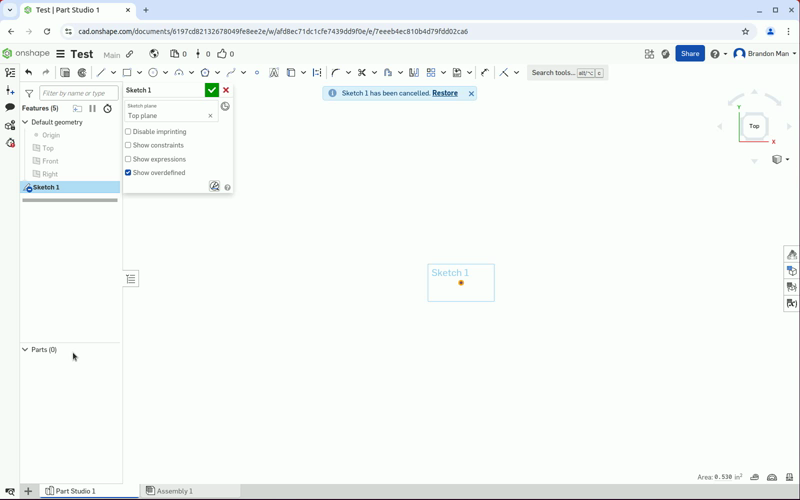
key(shift+e)
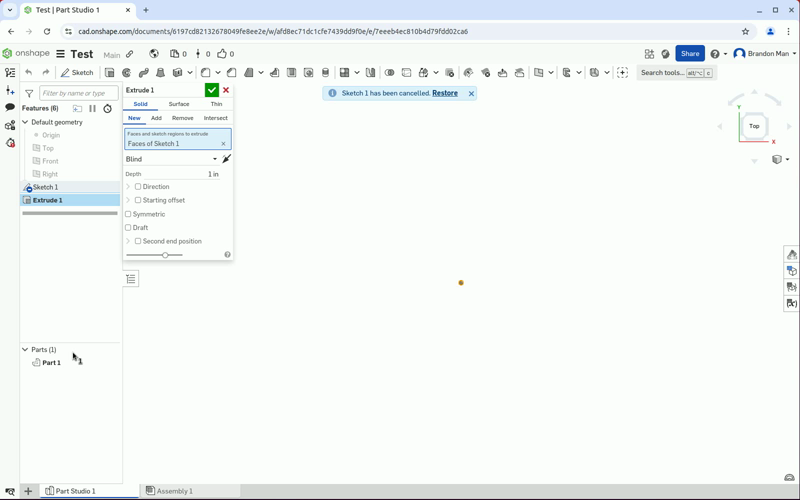
mouse_move(143, 106)
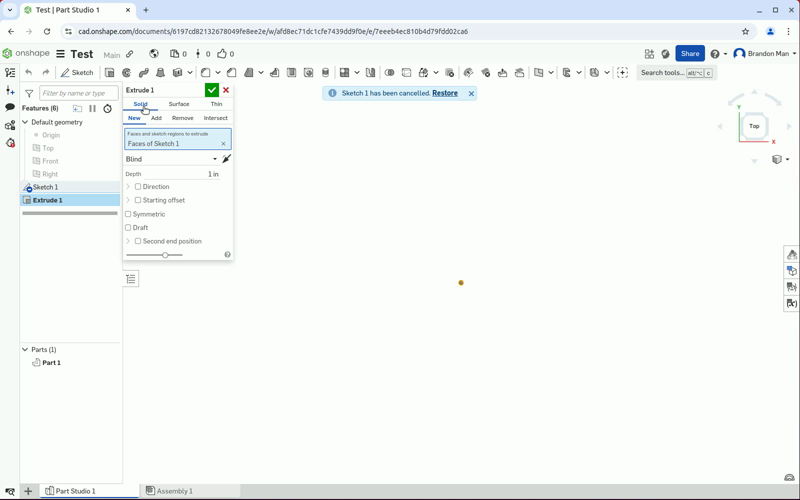
click(143, 106)
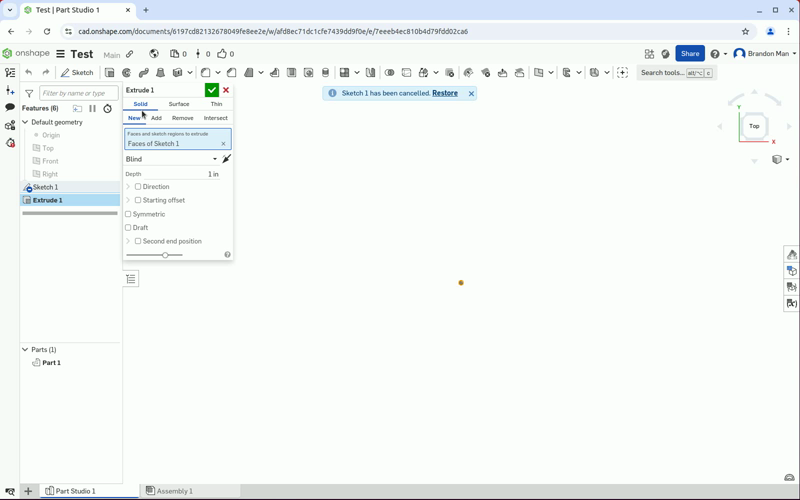
mouse_move(137, 120)
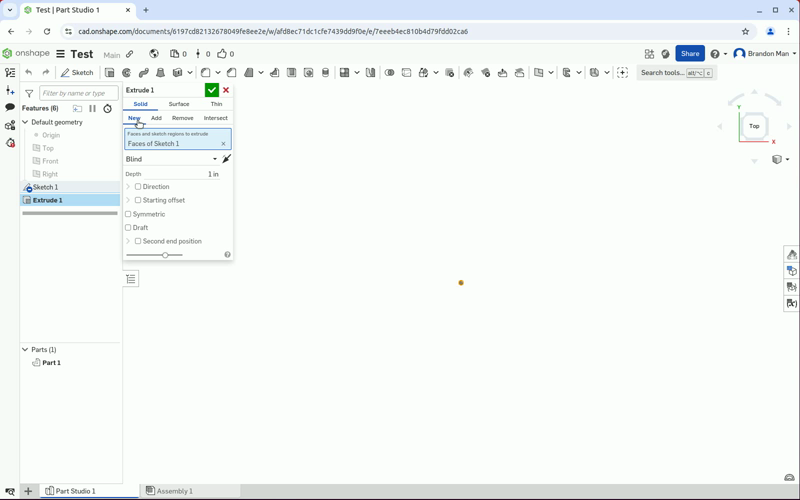
click(137, 120)
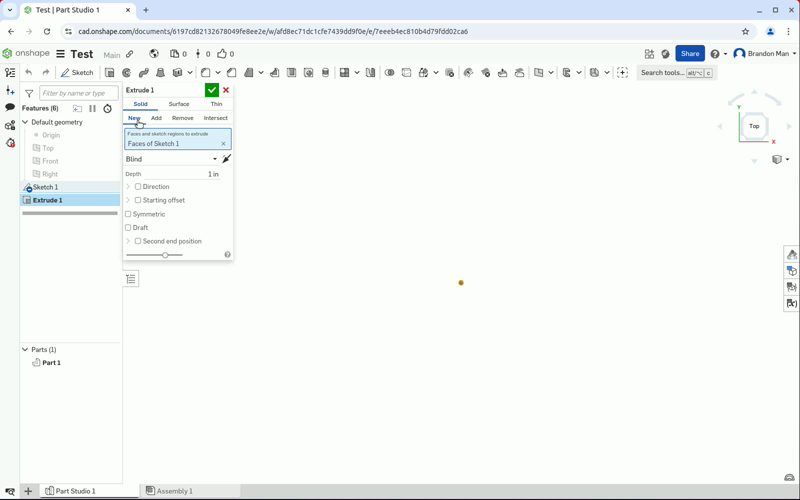
key(tab, 4)
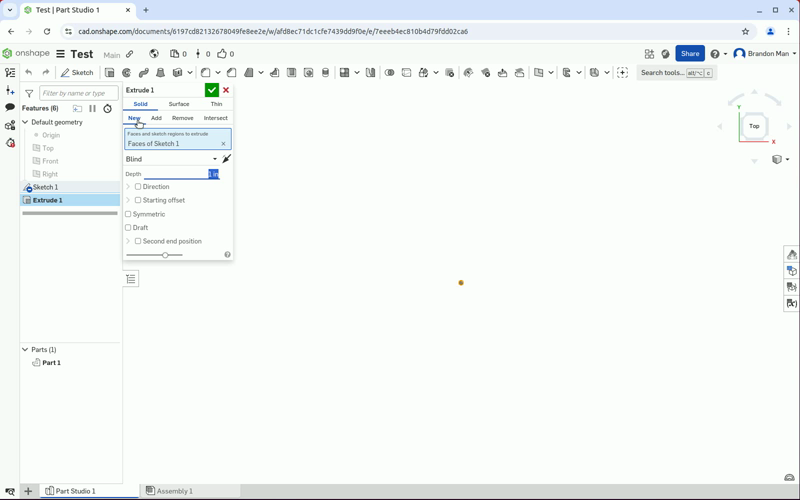
text(19.498)
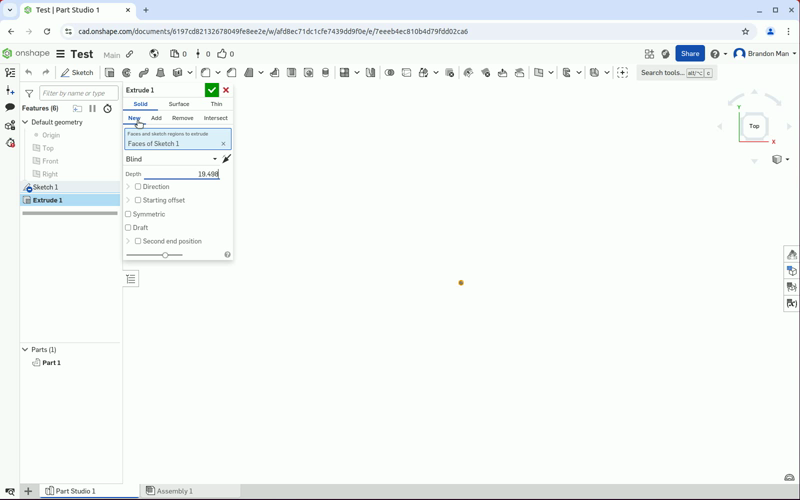
key(enter)
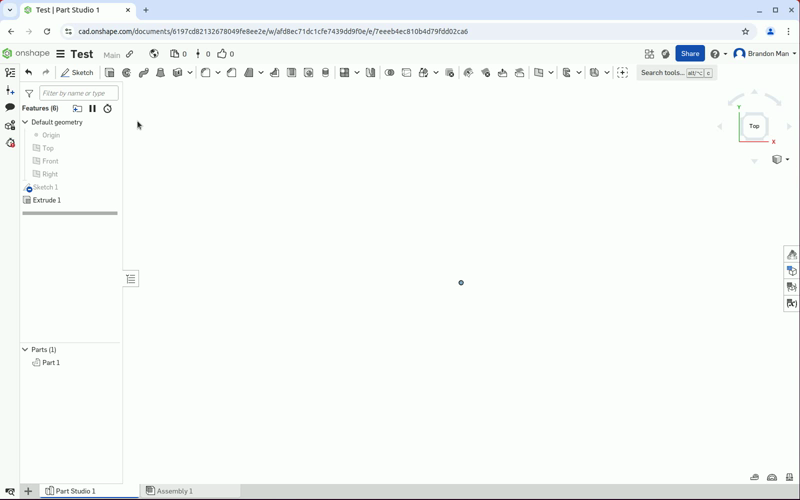
key(shift+h)
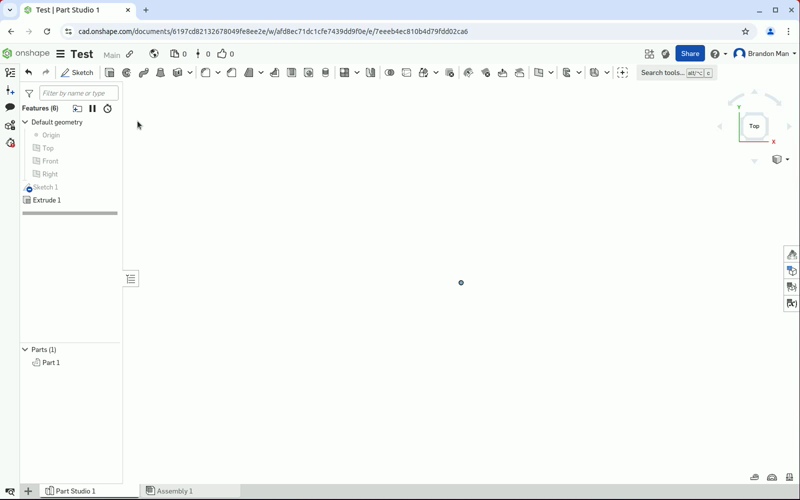
key(shift+h)
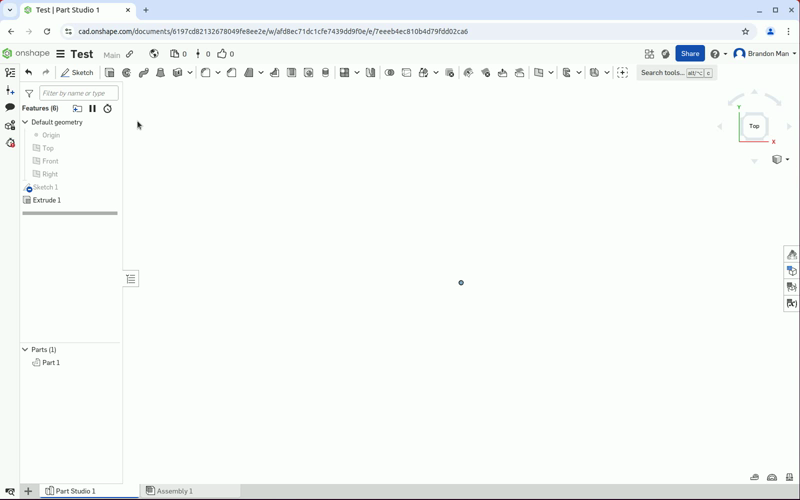
mouse_move(73, 189)
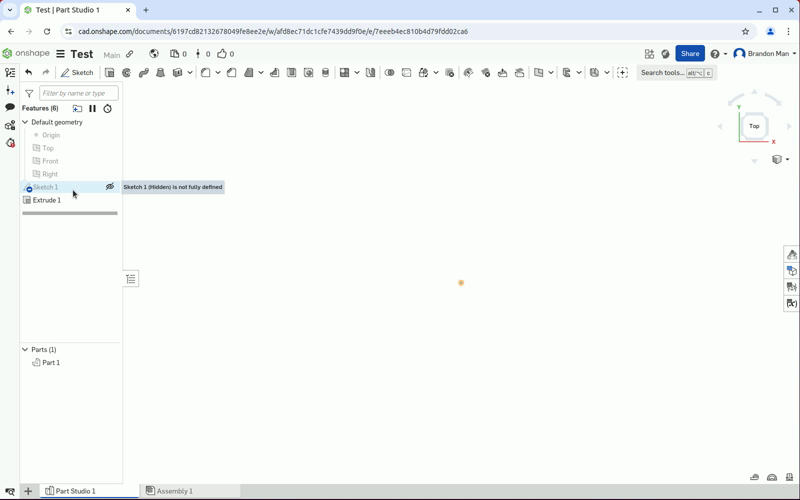
click(73, 189)
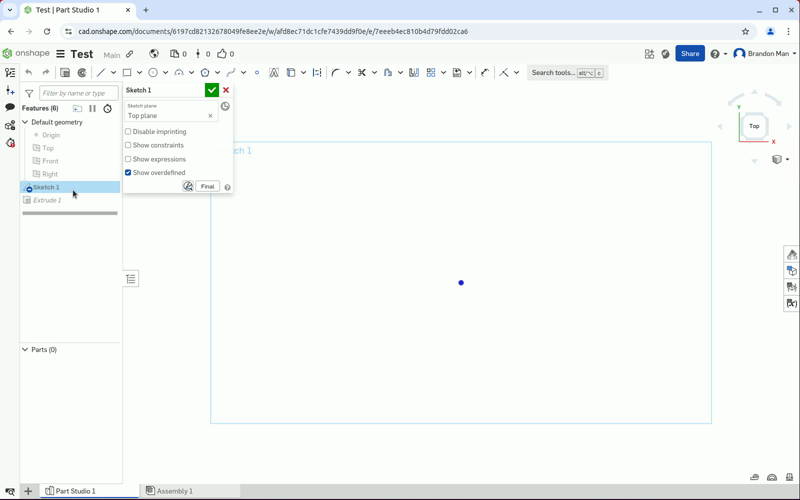
mouse_move(229, 92)
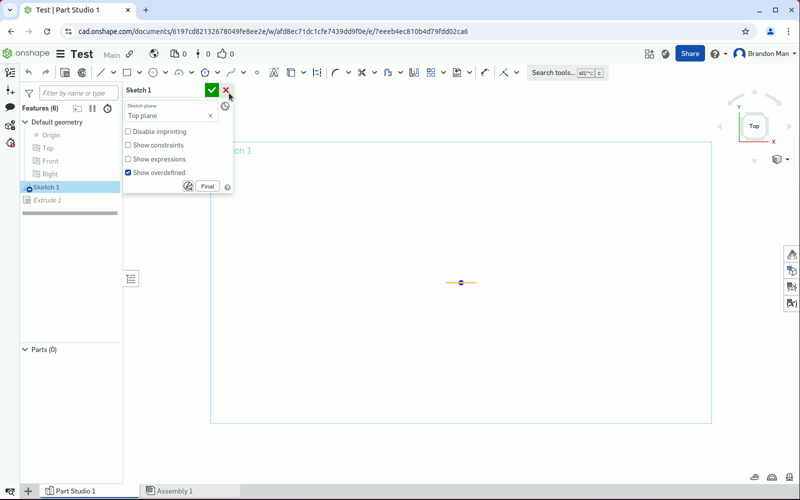
click(229, 92)
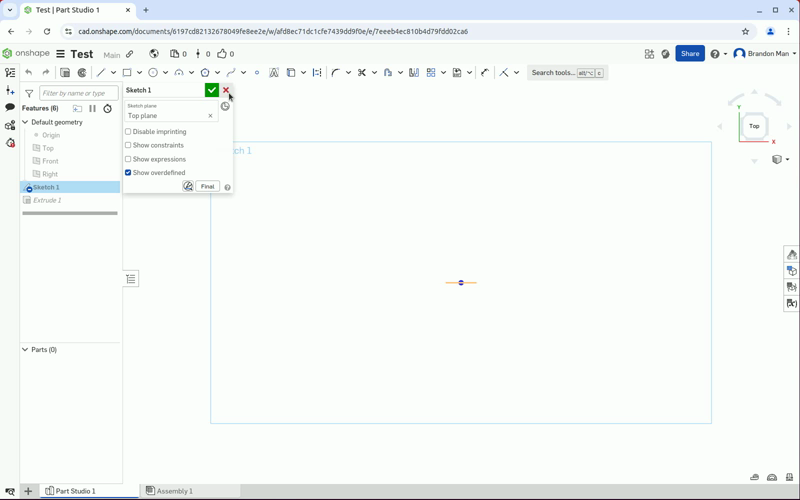
key(shift+s)
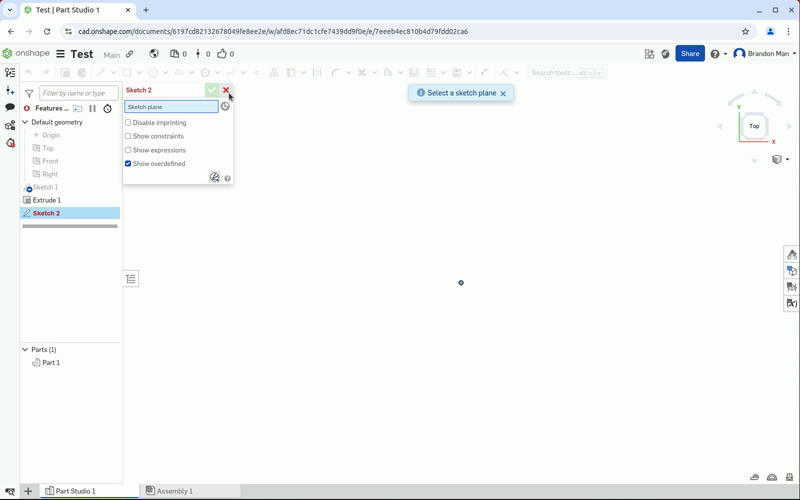
mouse_move(73, 150)
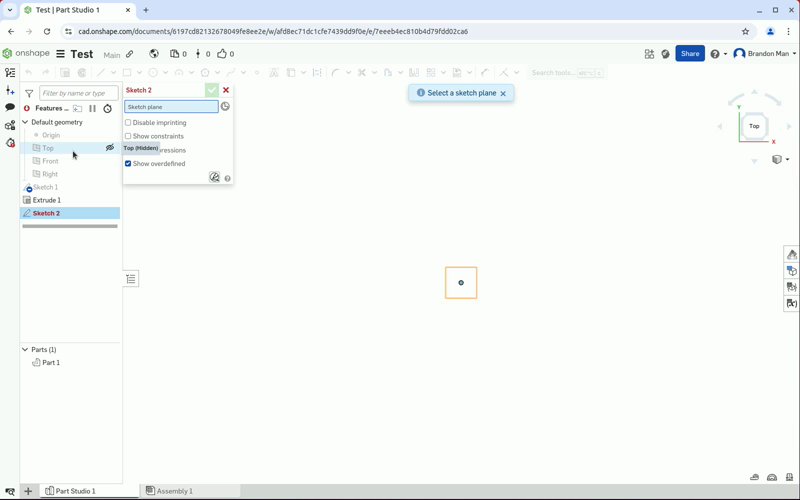
click(73, 150)
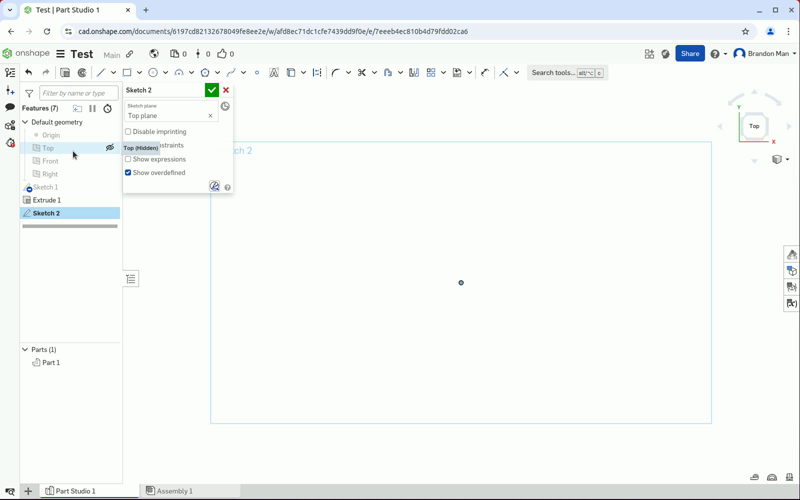
mouse_move(73, 352)
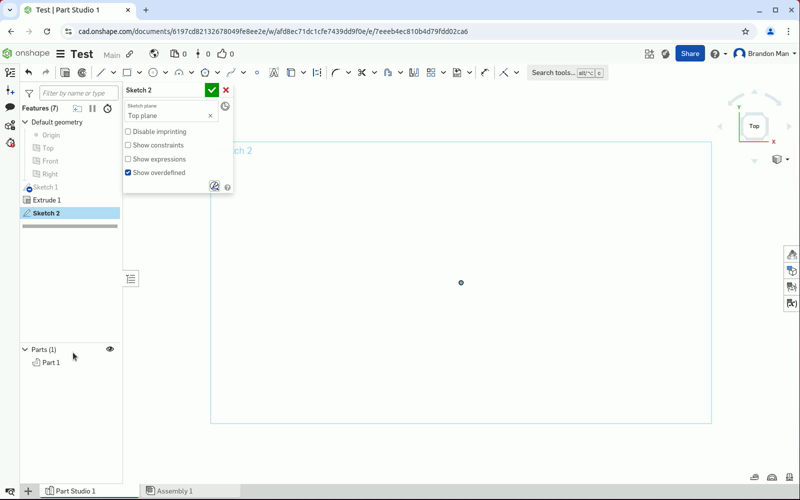
key(y)
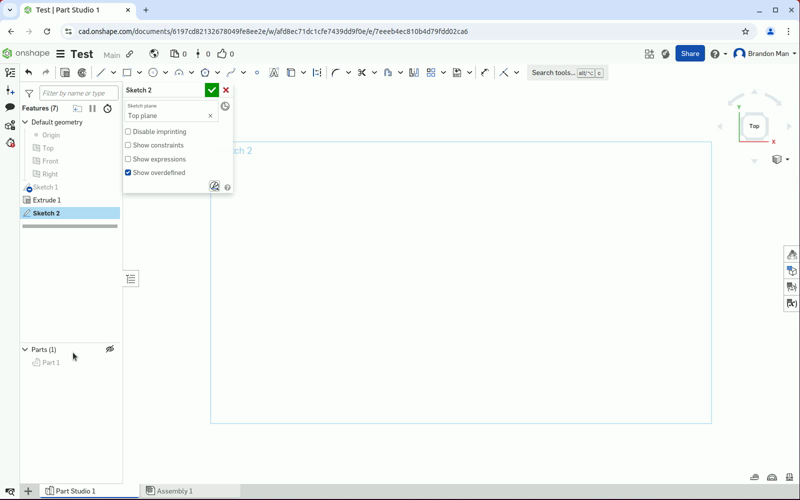
key(c)
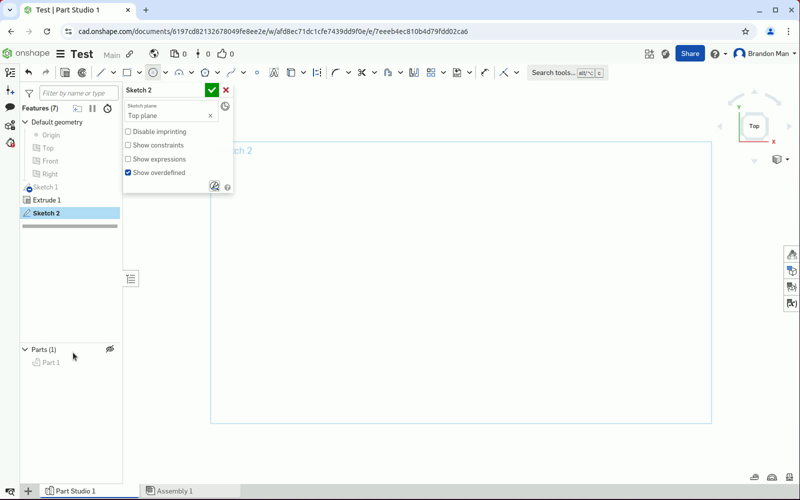
key_down(shift)
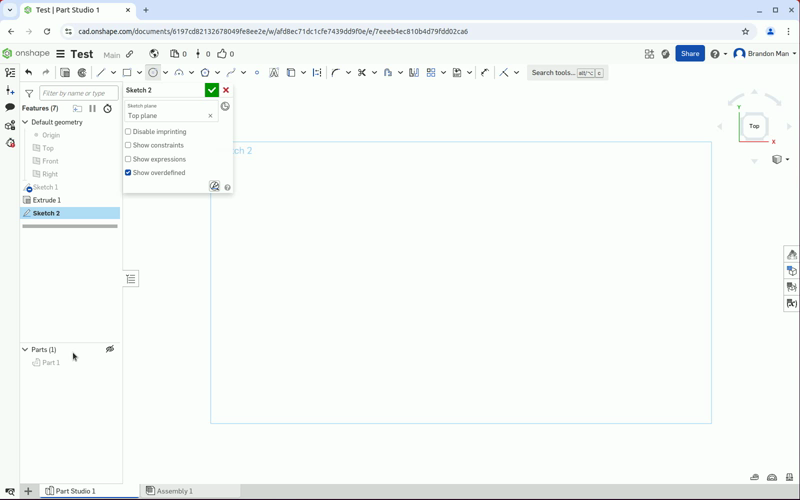
mouse_move(469, 282)
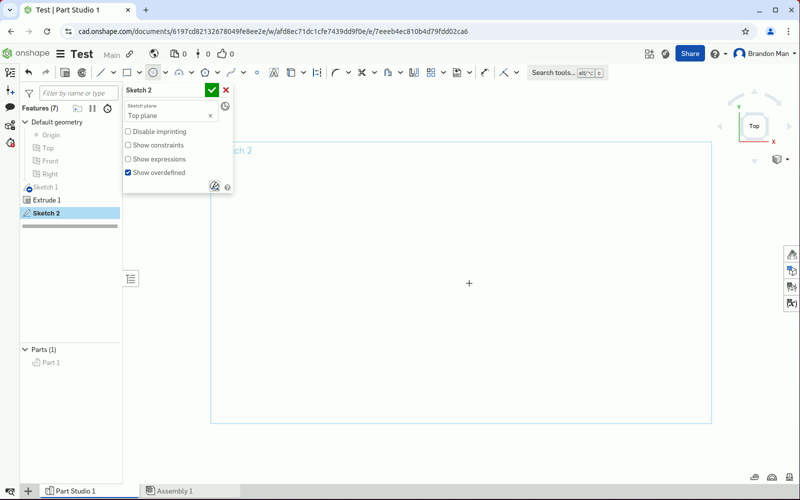
click(469, 282)
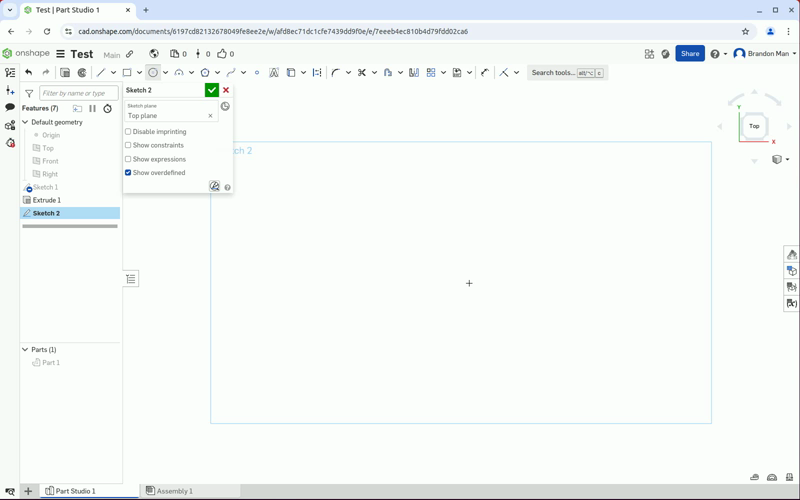
key_up(shift)
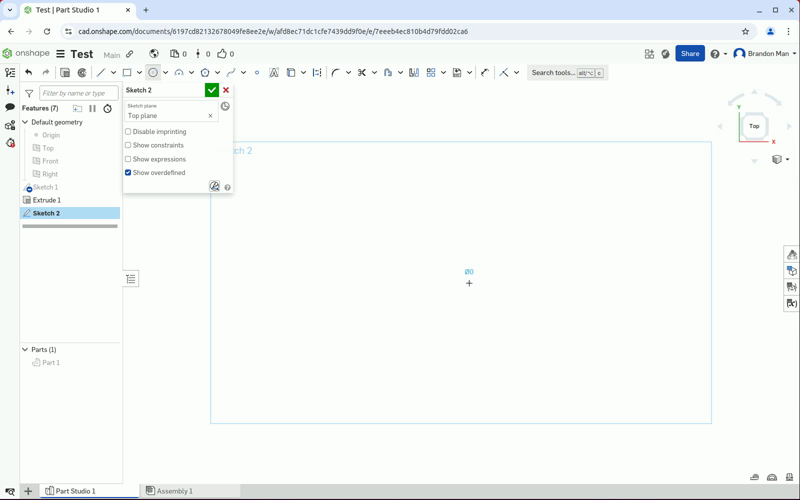
mouse_move(471, 282)
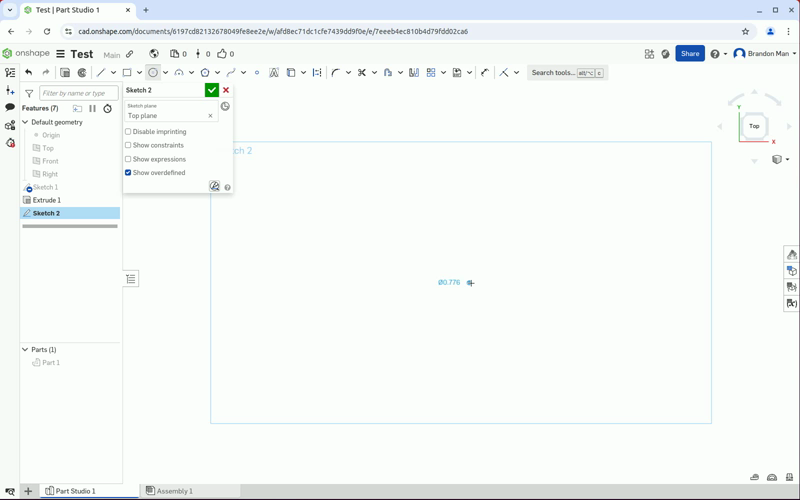
scroll(6)
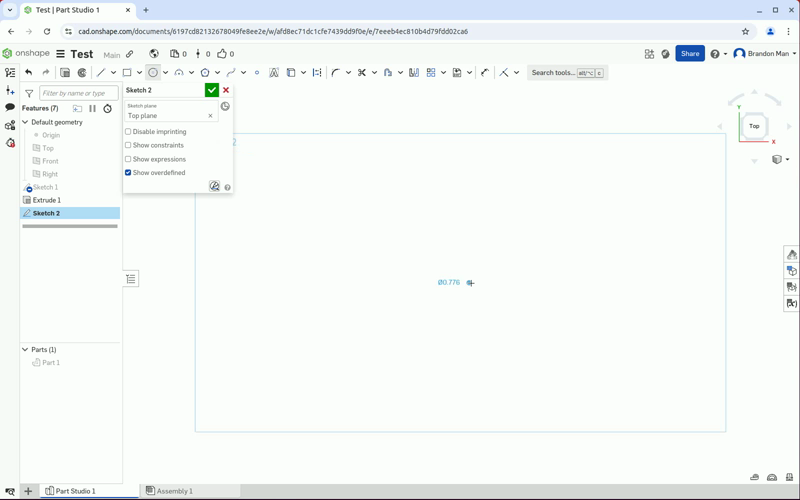
scroll(6)
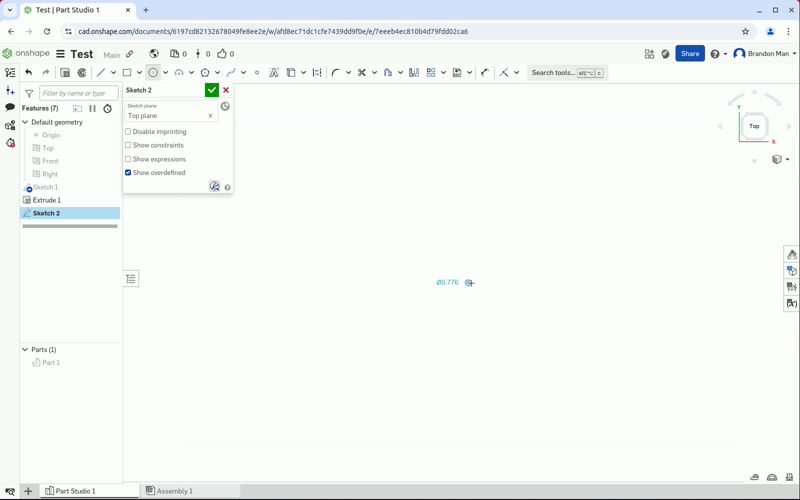
scroll(6)
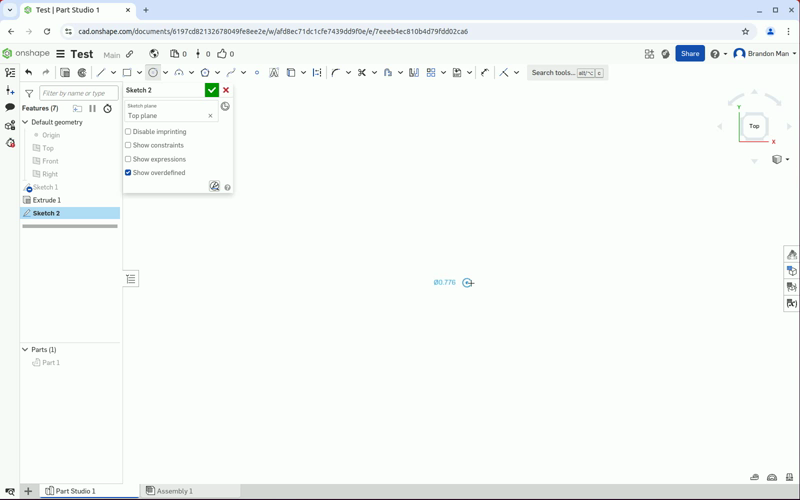
scroll(6)
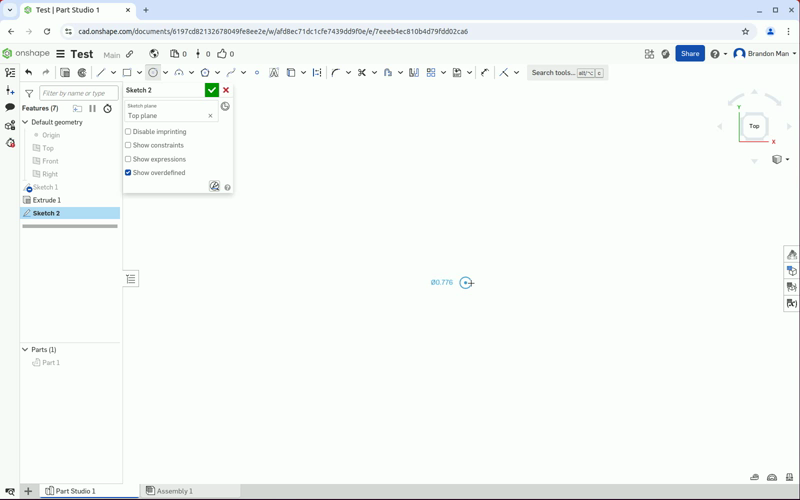
scroll(6)
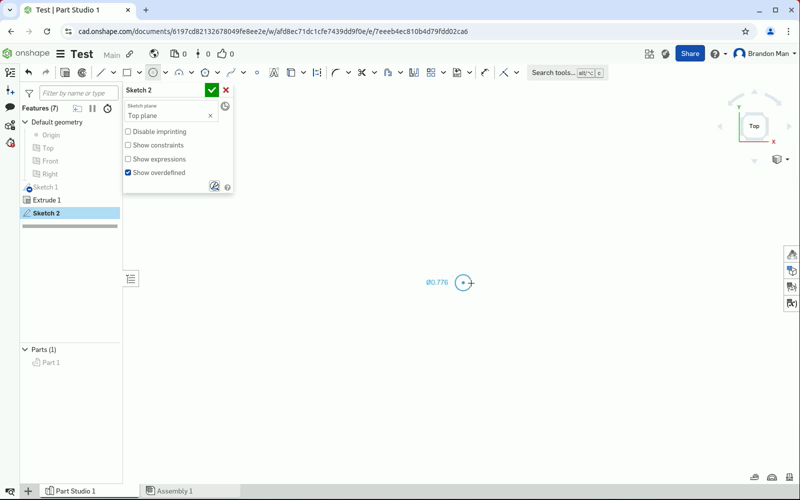
scroll(6)
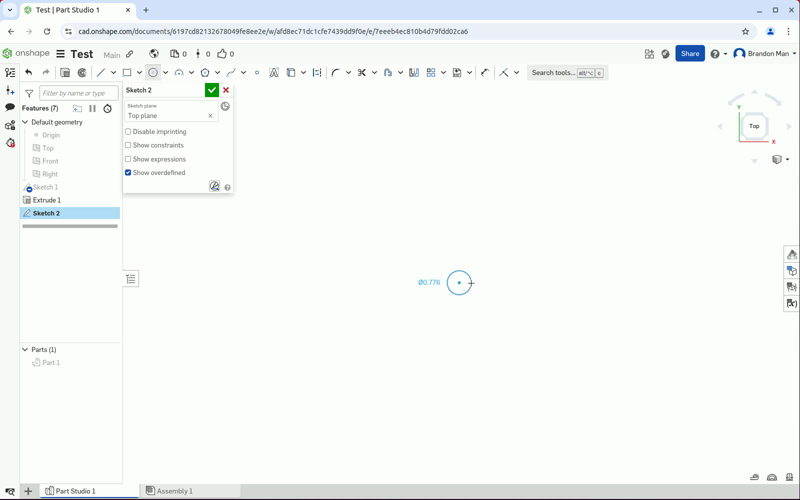
scroll(6)
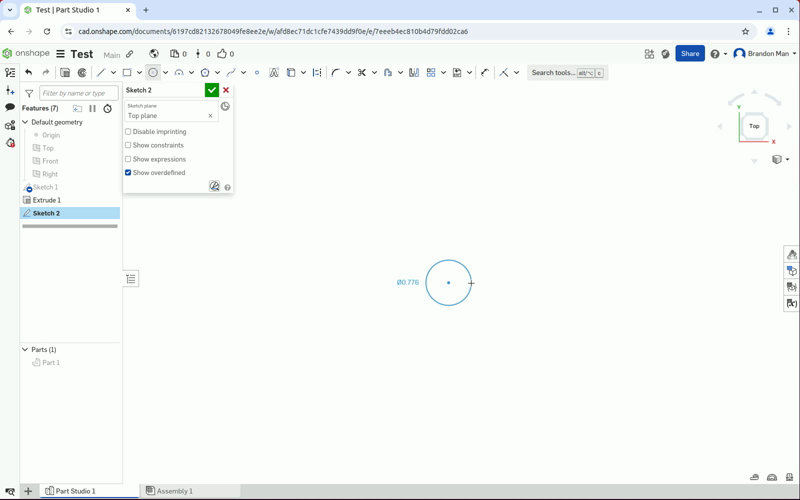
click(471, 282)
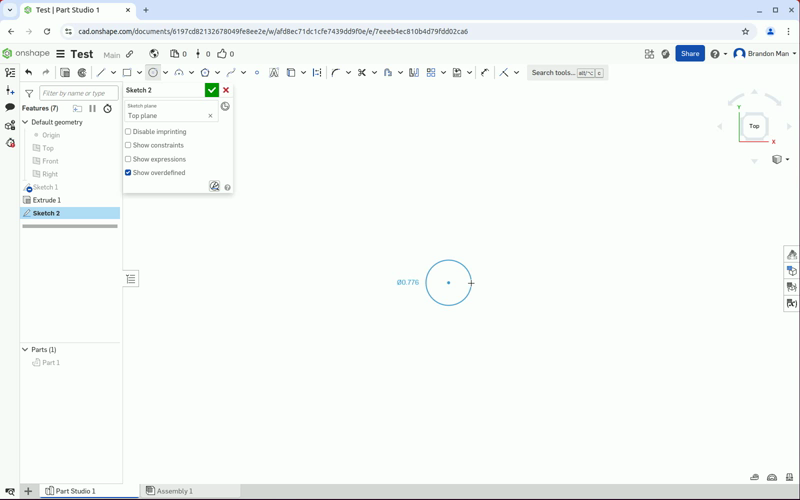
scroll(-6)
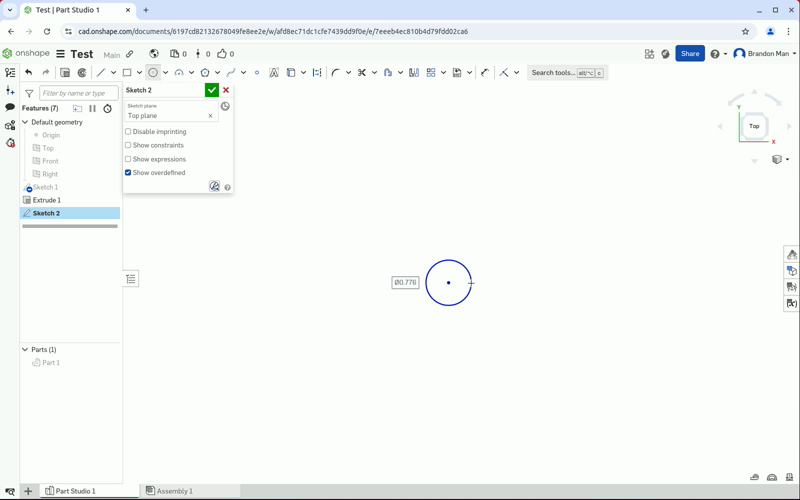
scroll(-6)
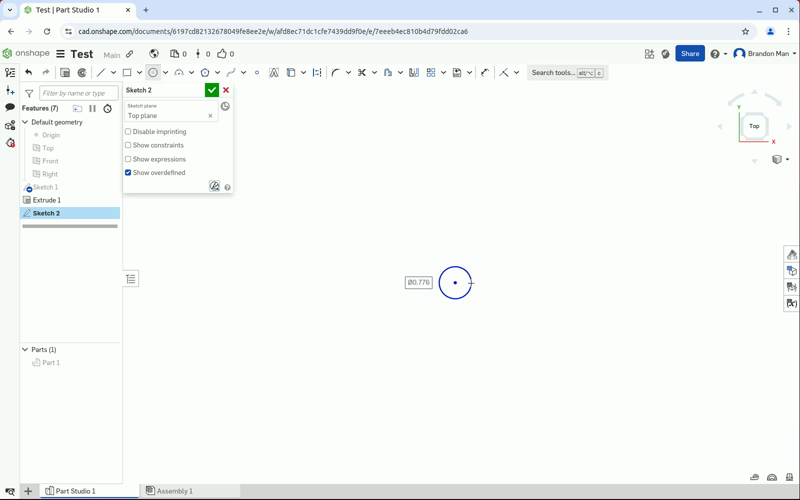
scroll(-6)
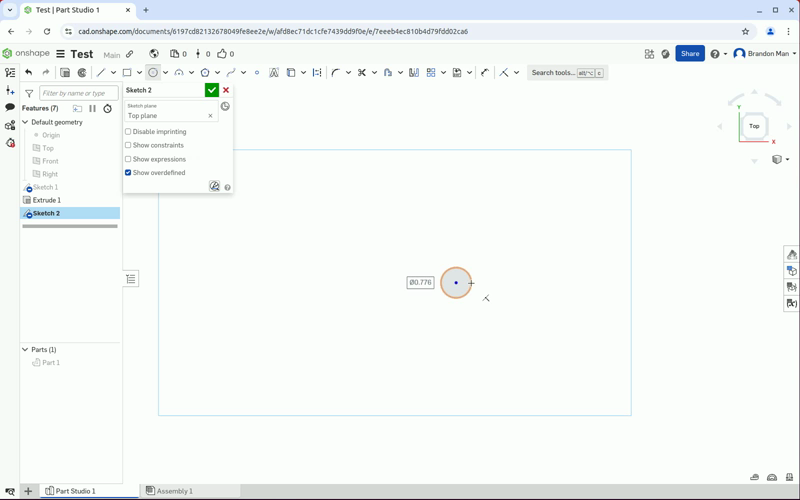
scroll(-6)
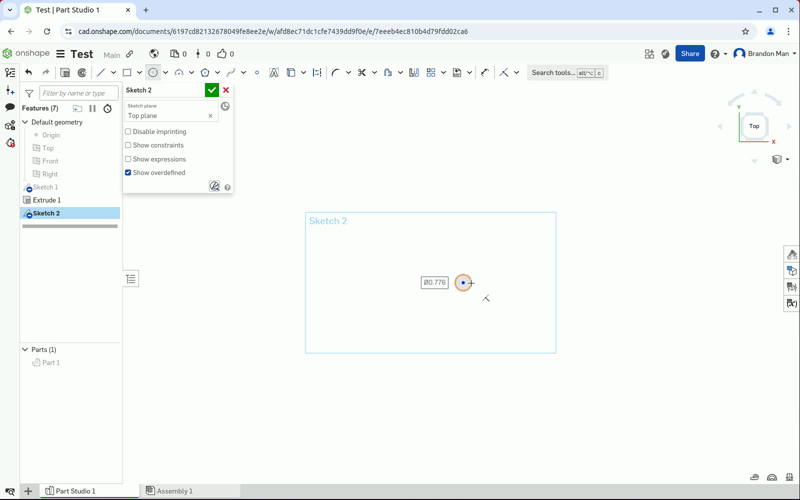
scroll(-6)
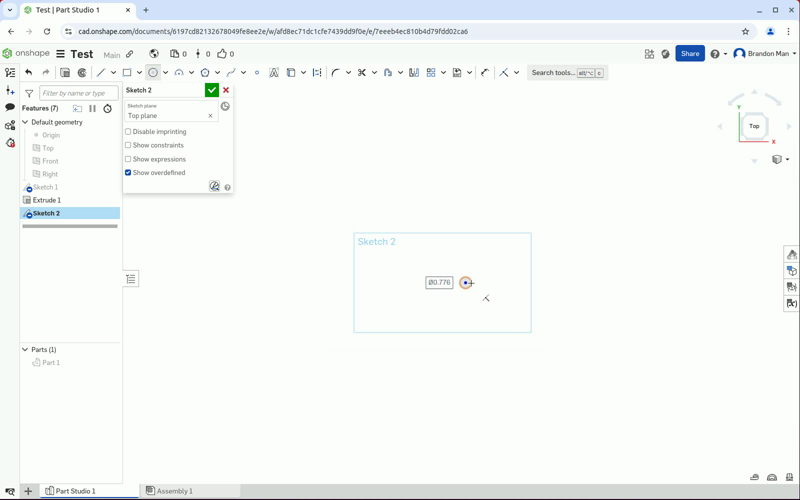
scroll(-6)
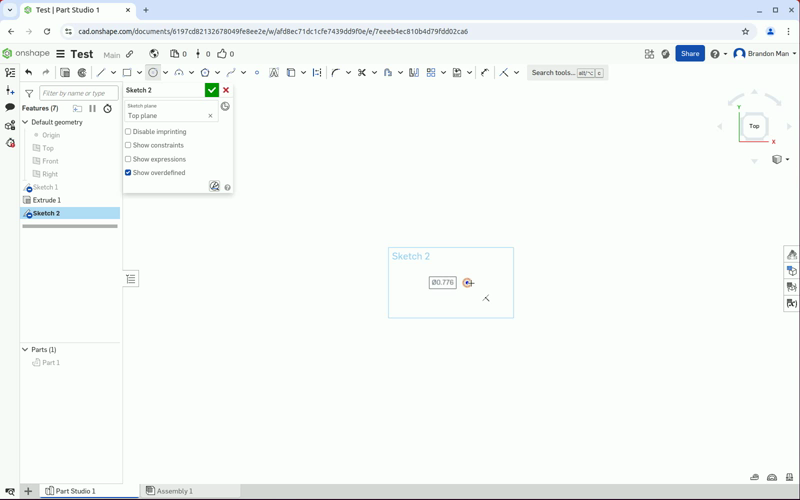
scroll(-6)
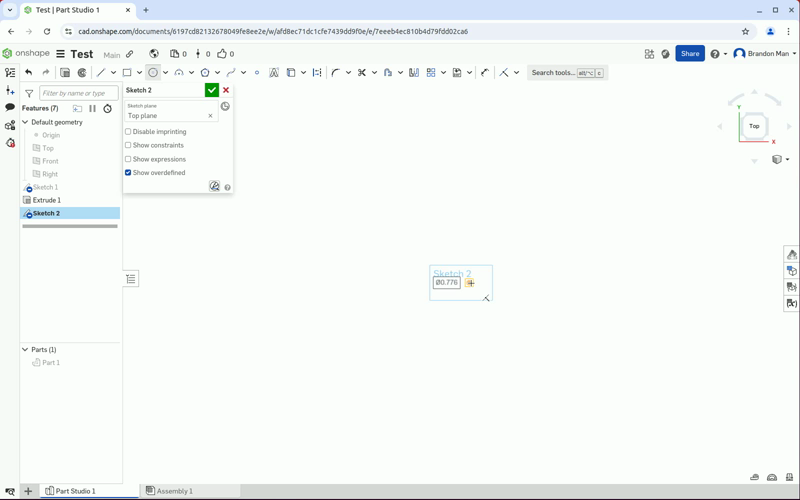
key(esc)
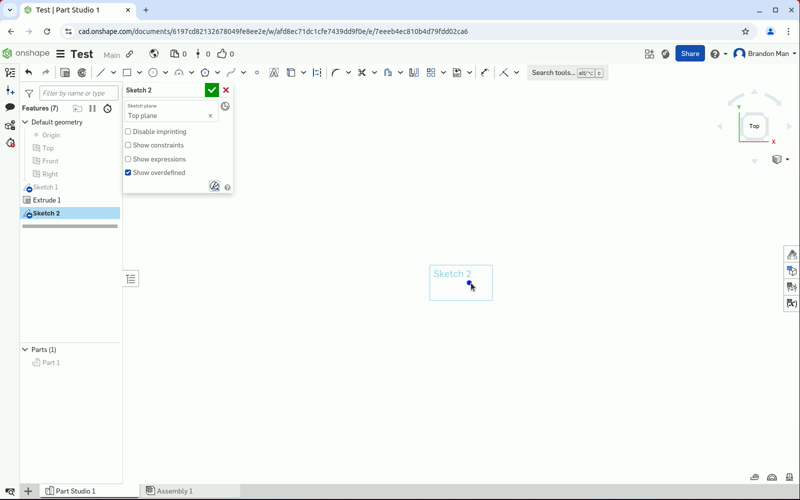
mouse_move(468, 283)
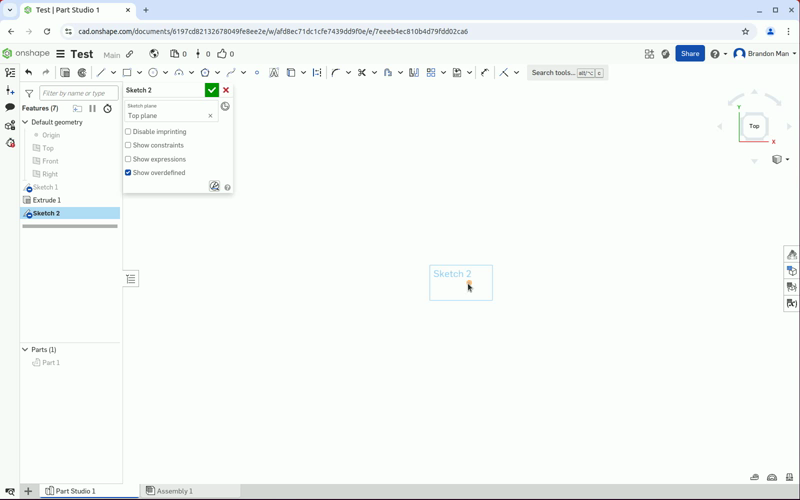
scroll(6)
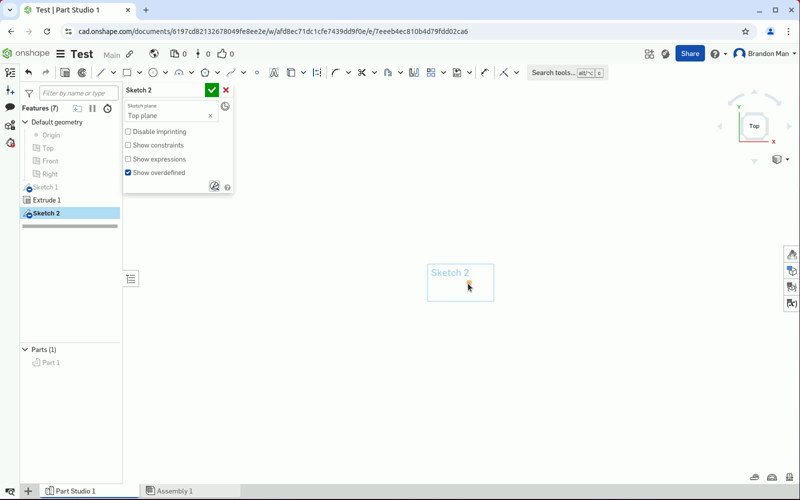
scroll(6)
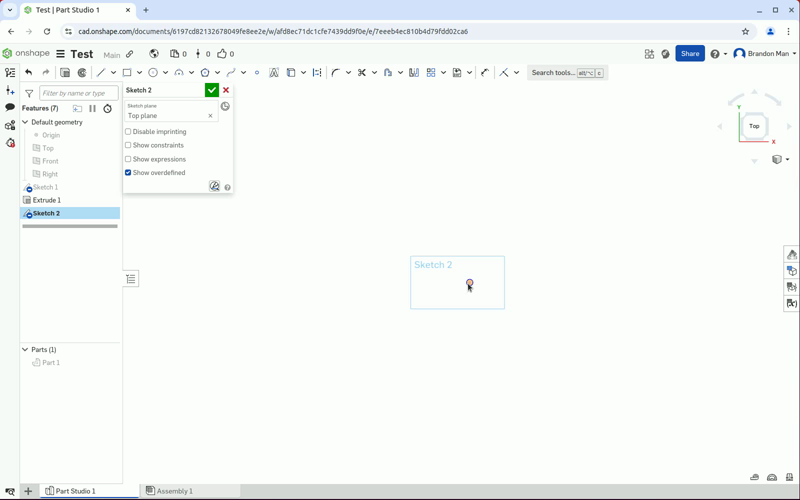
scroll(6)
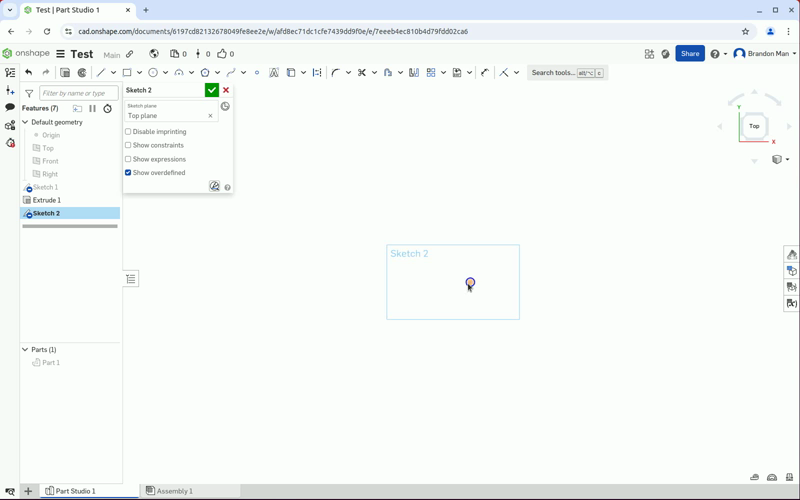
scroll(6)
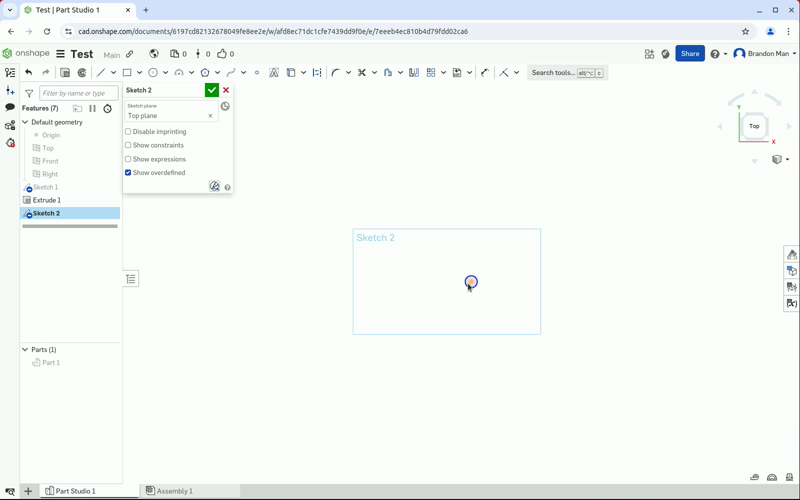
scroll(6)
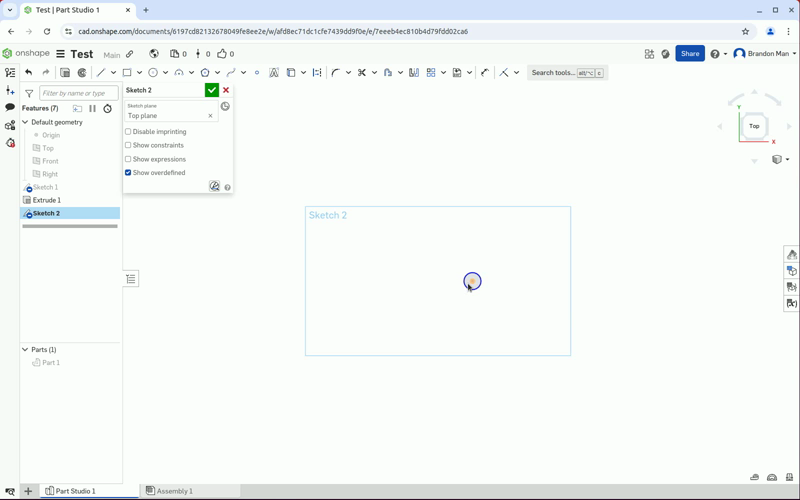
scroll(6)
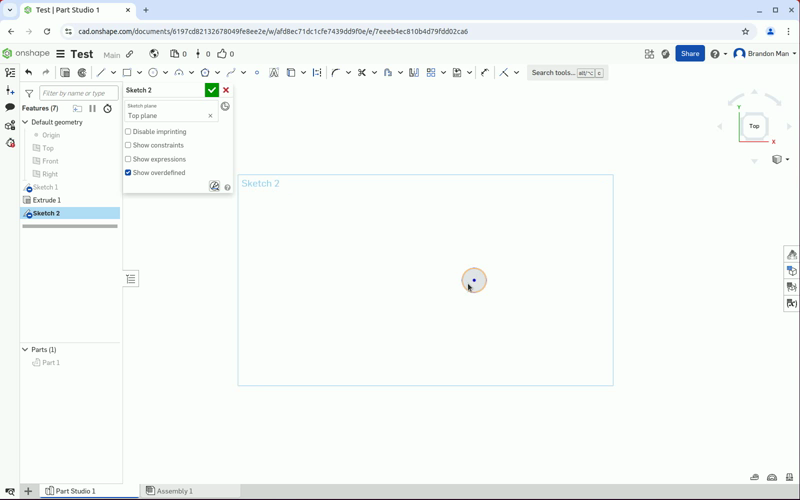
scroll(6)
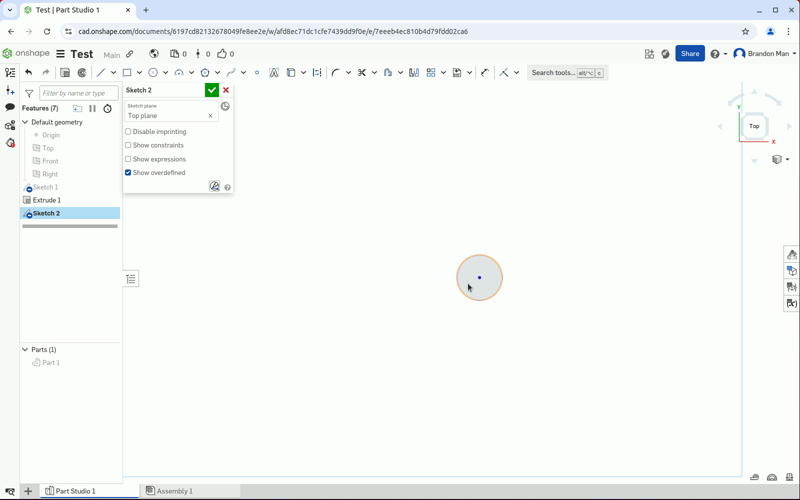
click(468, 283)
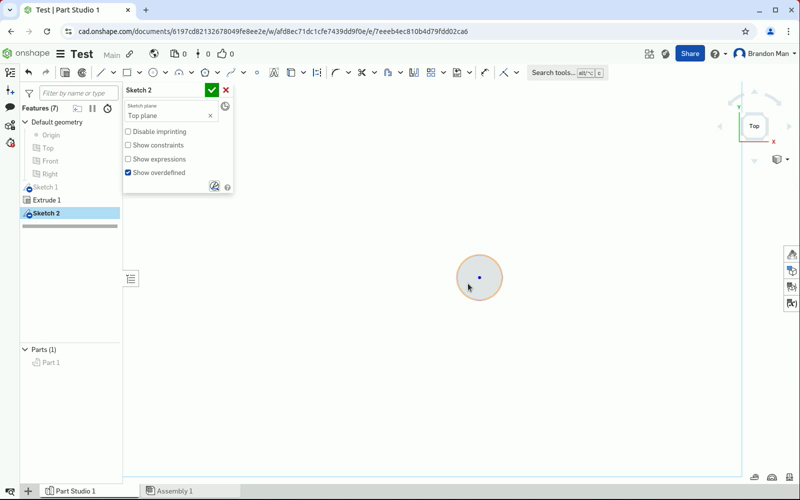
scroll(-6)
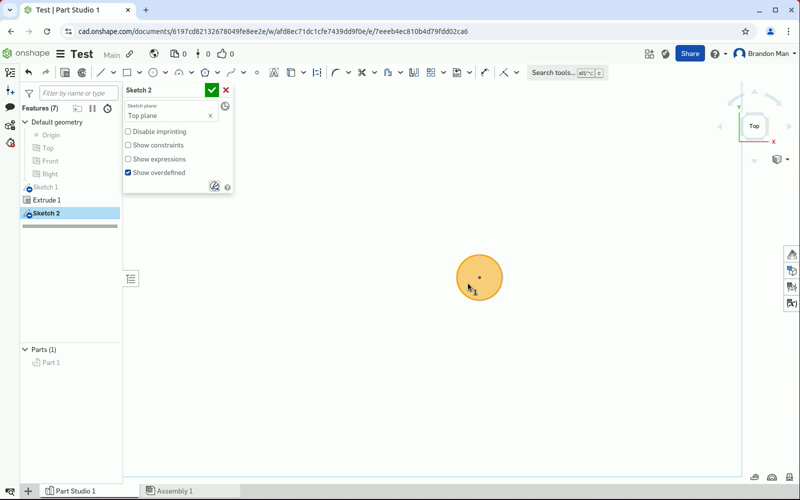
scroll(-6)
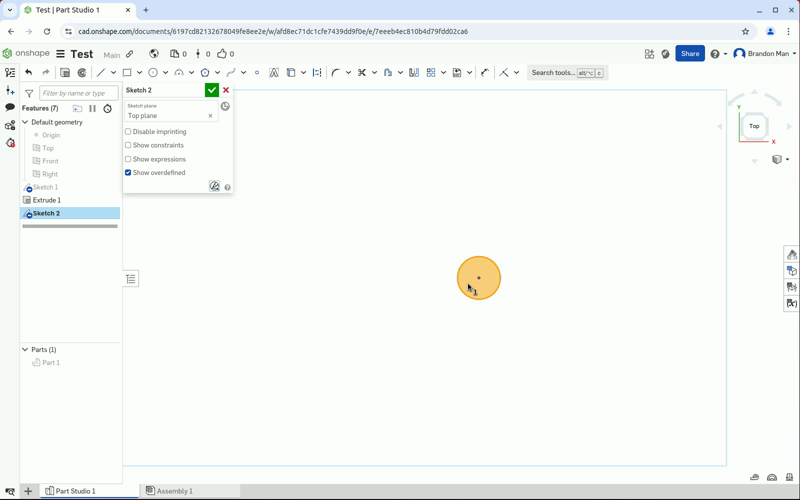
scroll(-6)
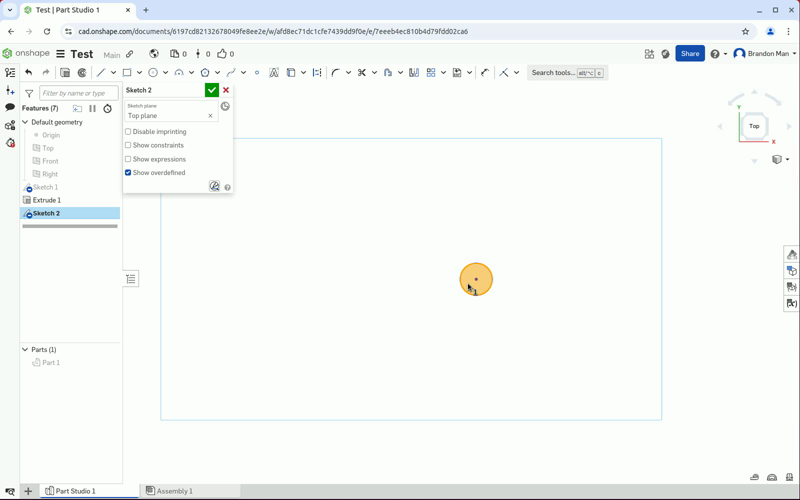
scroll(-6)
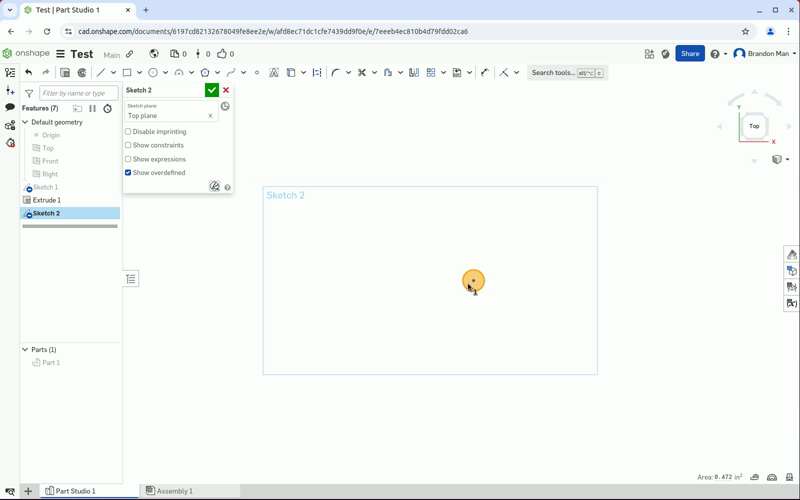
scroll(-6)
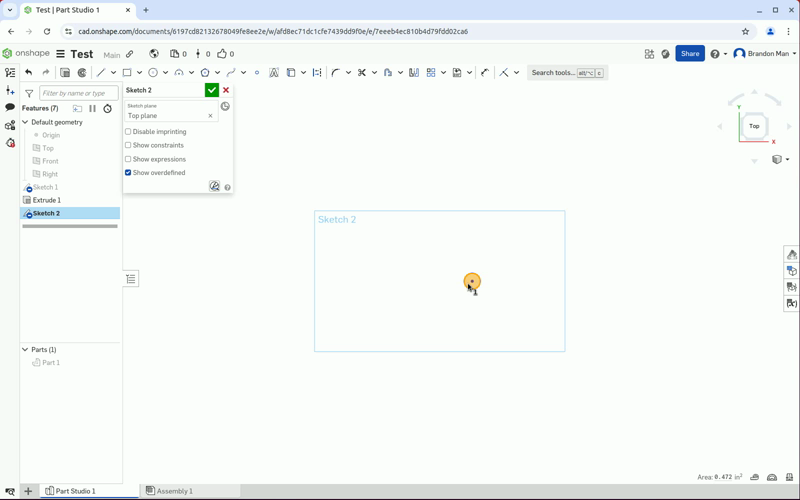
scroll(-6)
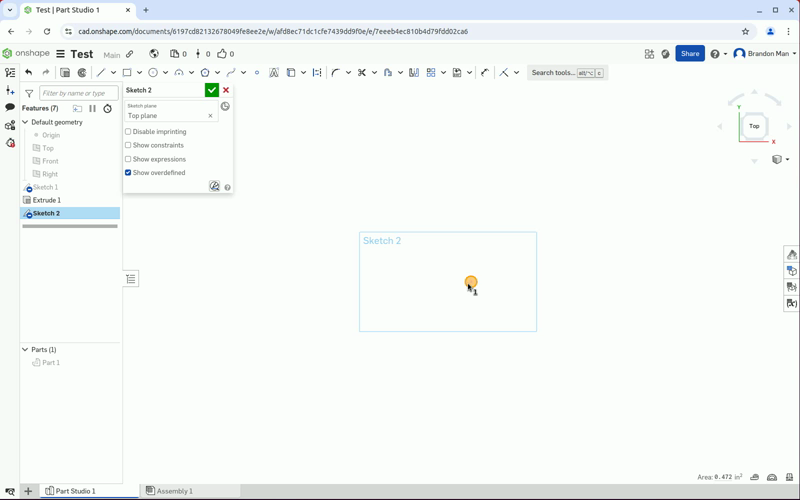
scroll(-6)
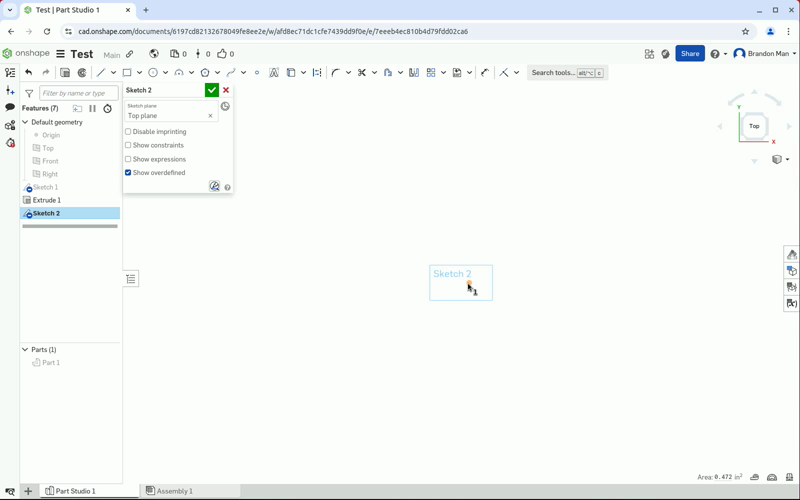
mouse_move(73, 352)
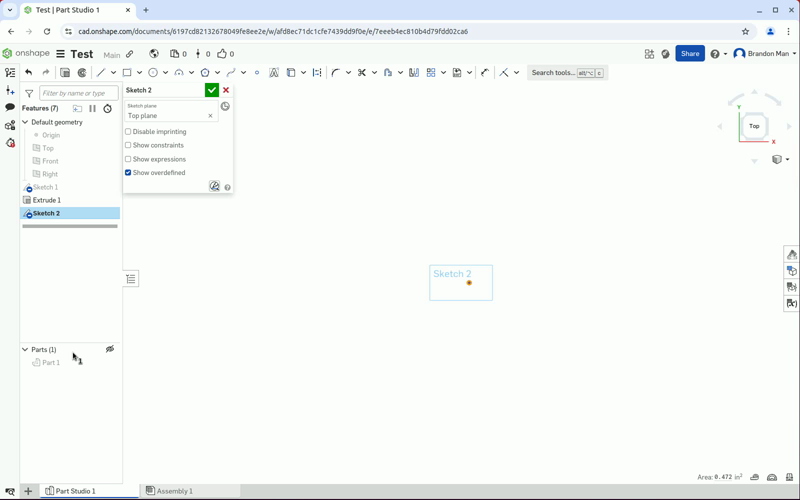
key(shift+y)
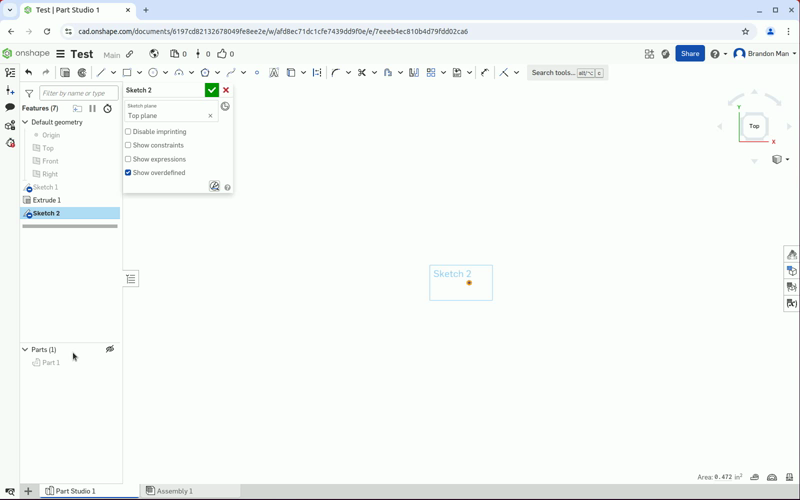
key(shift+e)
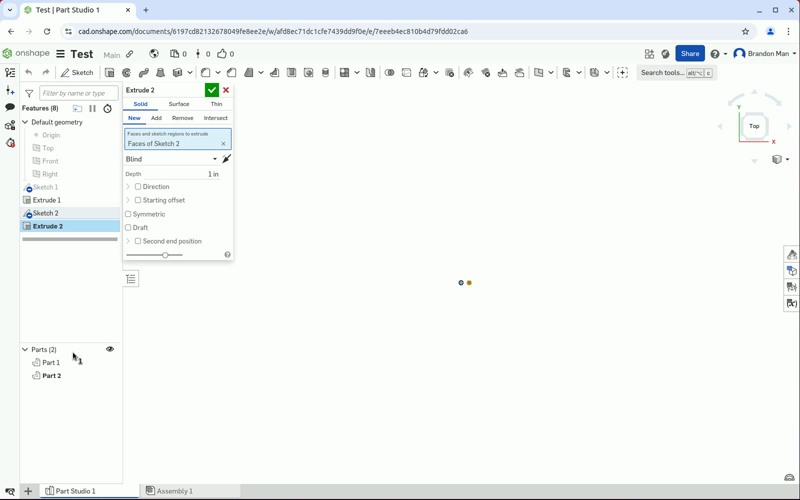
mouse_move(143, 106)
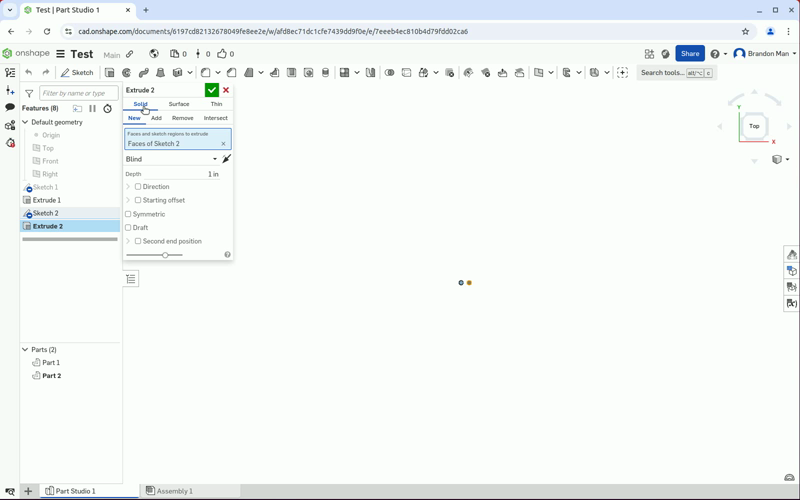
click(143, 106)
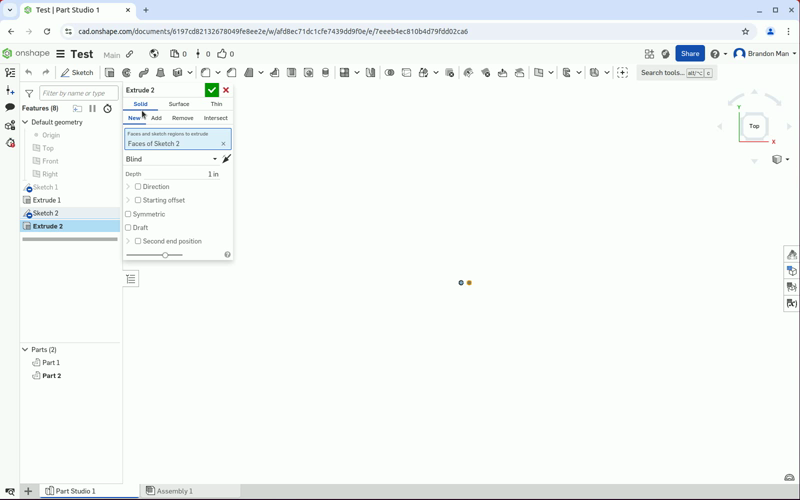
mouse_move(137, 120)
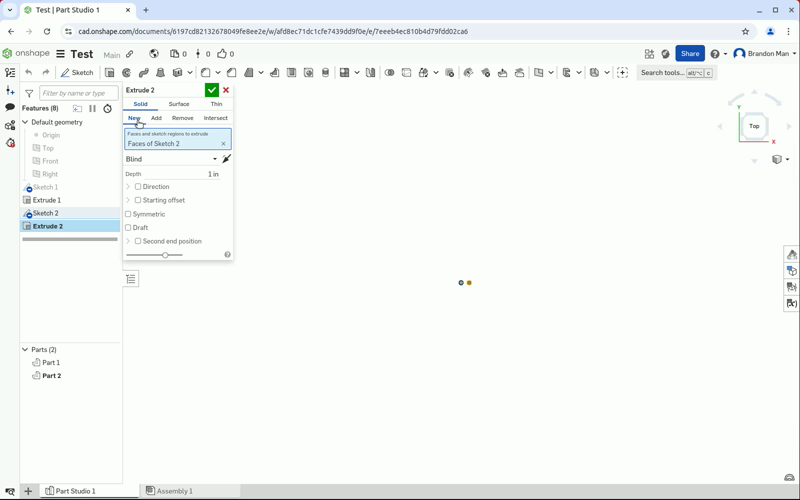
click(137, 120)
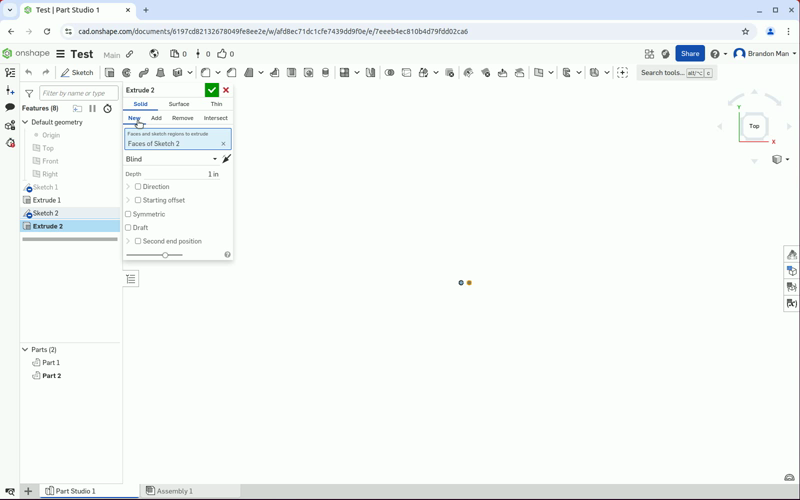
key(tab, 4)
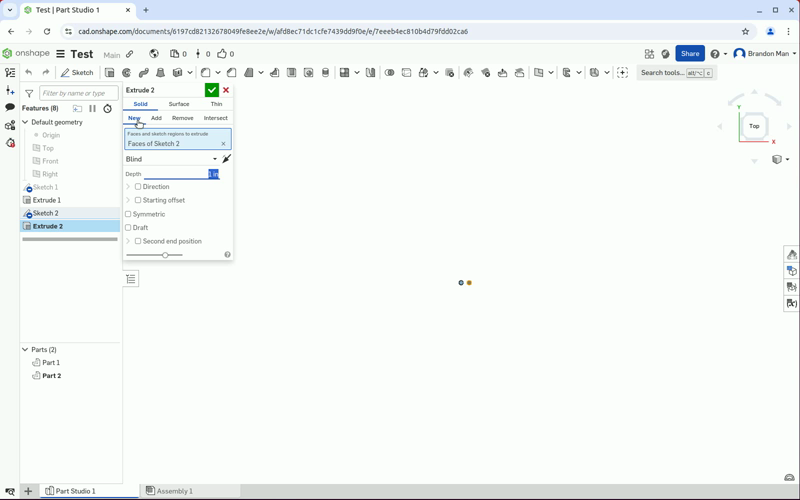
text(17.331)
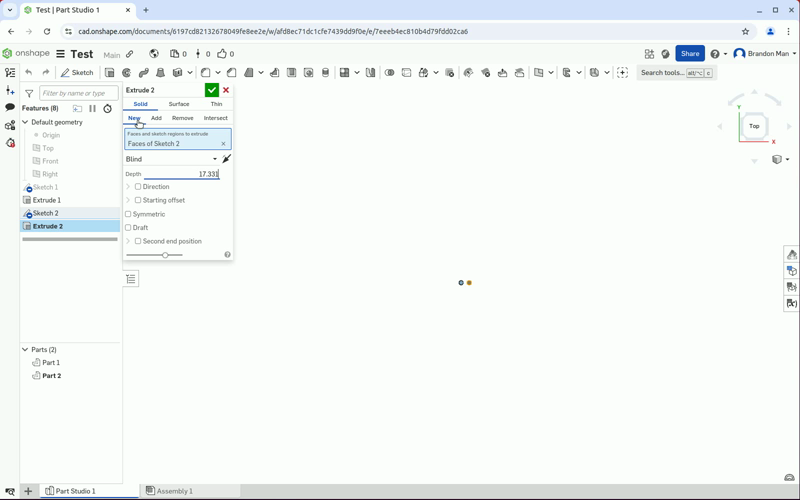
key(enter)
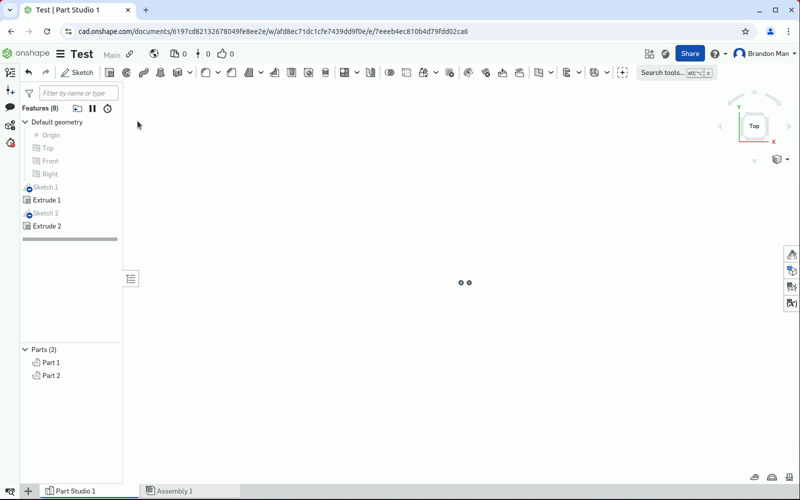
key(shift+h)
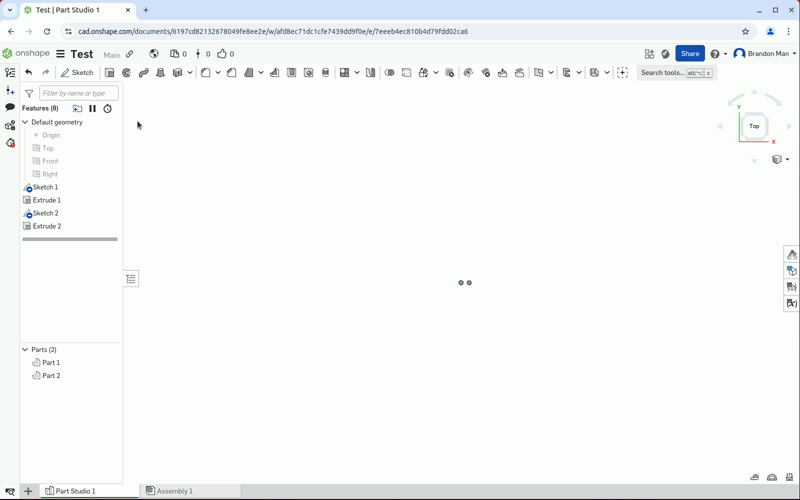
key(shift+h)
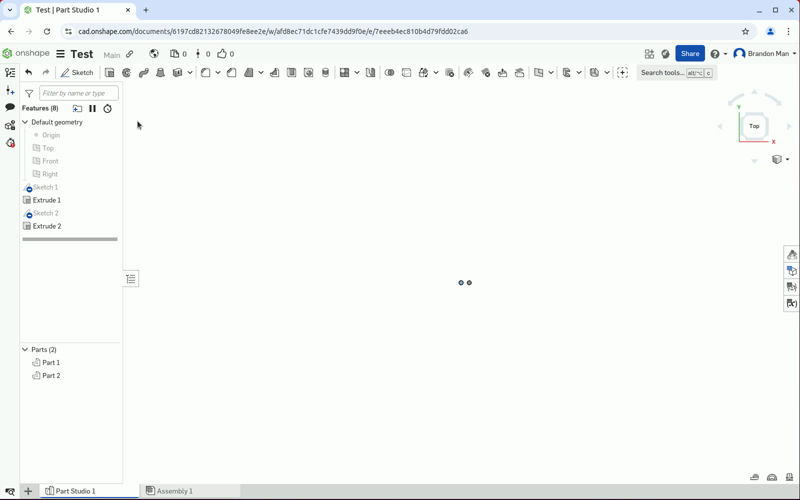
mouse_move(73, 189)
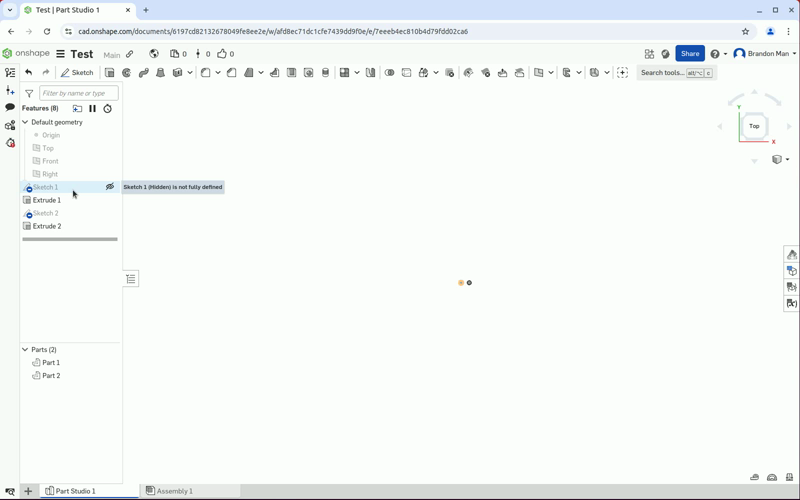
click(73, 189)
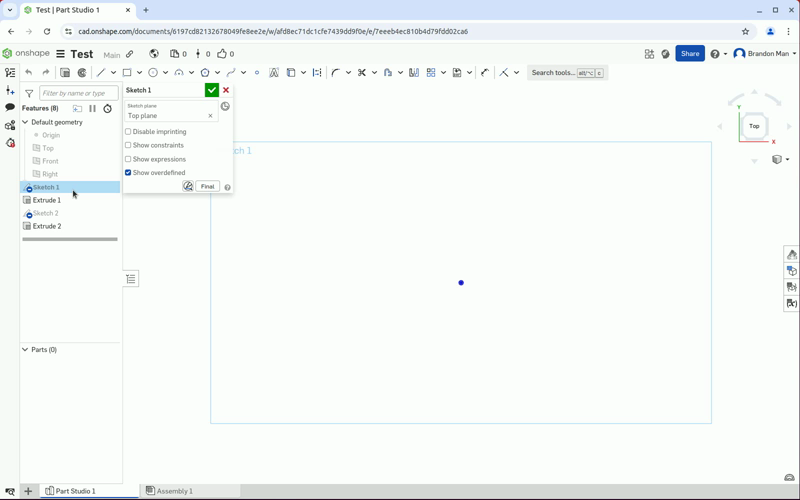
mouse_move(229, 92)
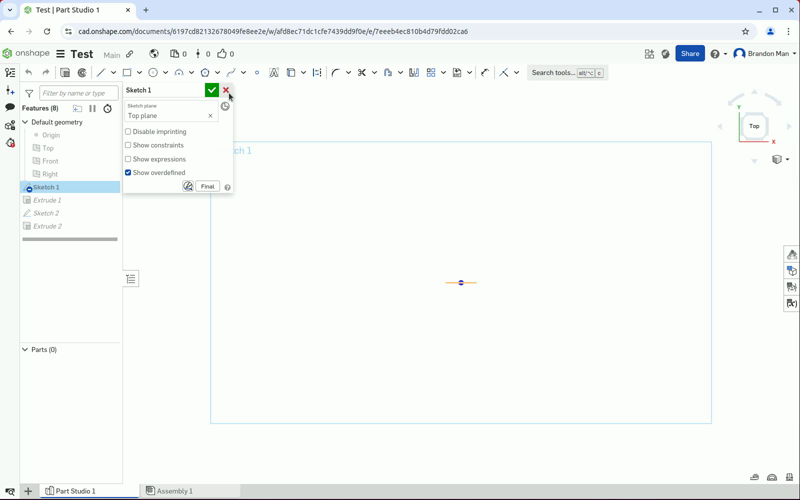
click(229, 92)
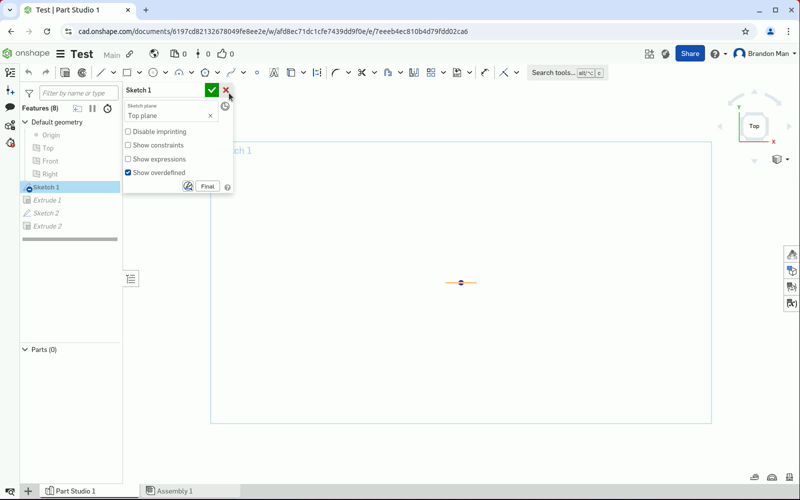
key(shift+s)
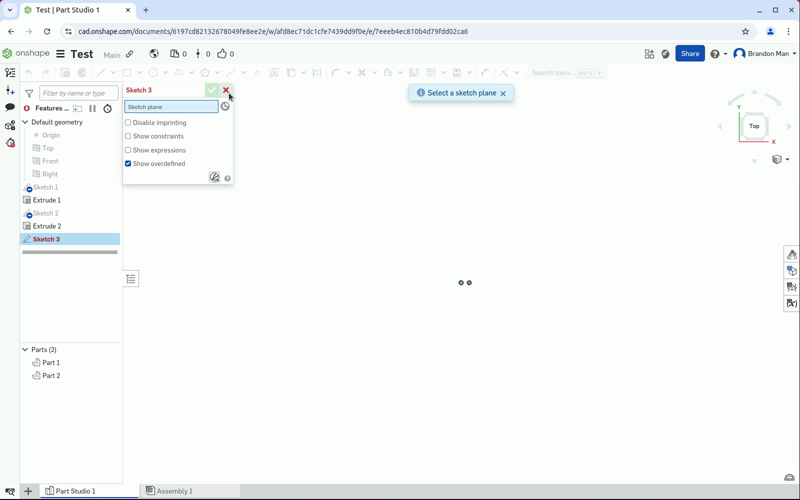
mouse_move(73, 150)
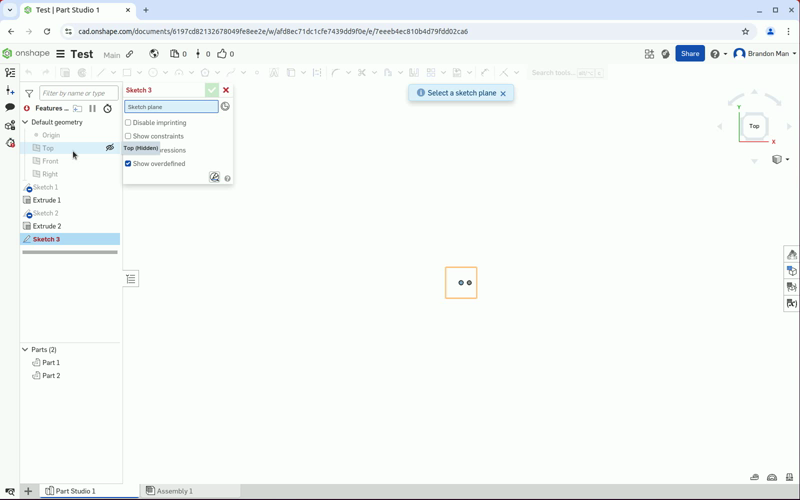
click(73, 150)
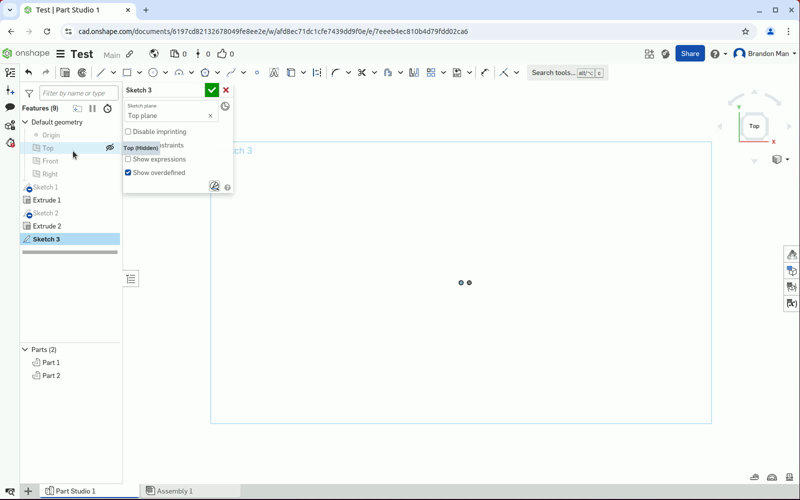
mouse_move(73, 352)
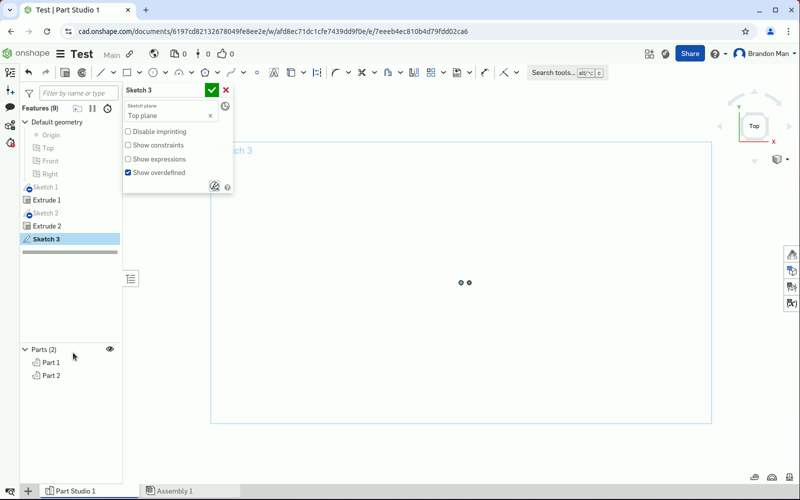
key(y)
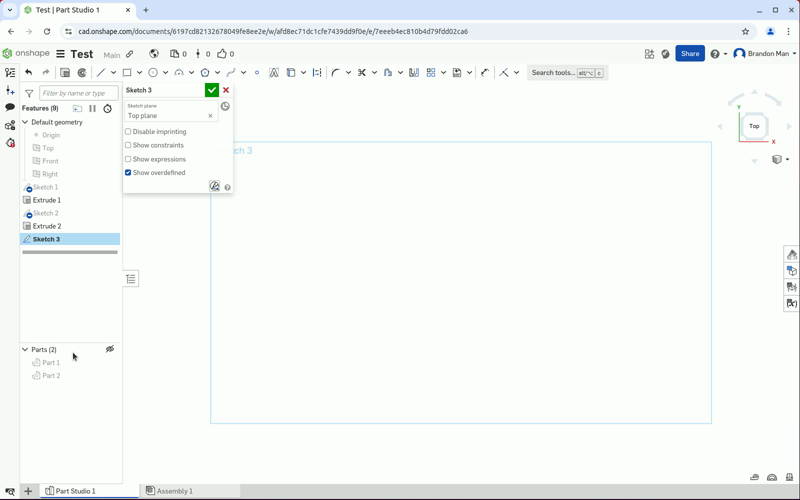
key(c)
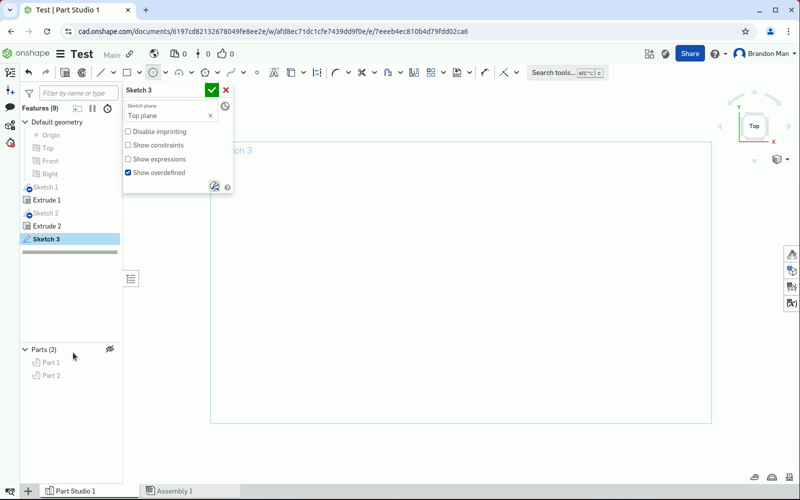
key_down(shift)
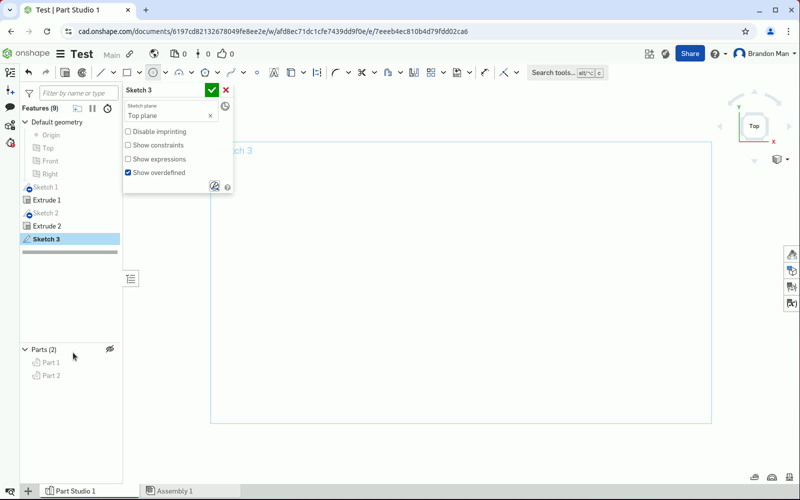
mouse_move(472, 282)
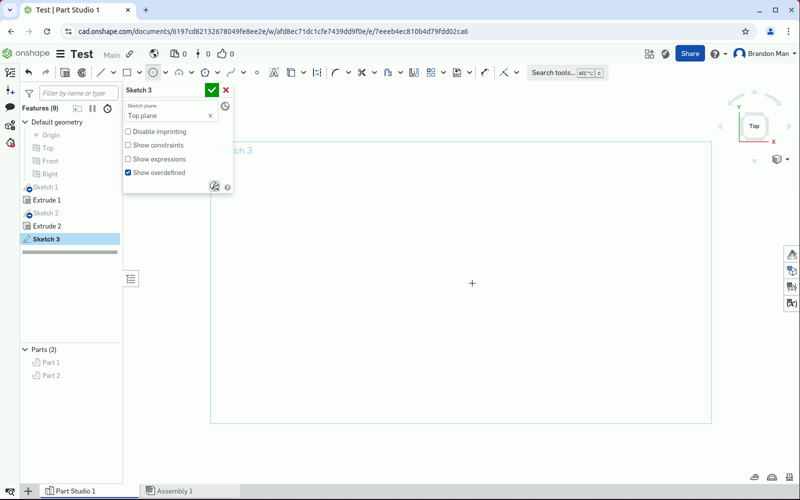
click(472, 282)
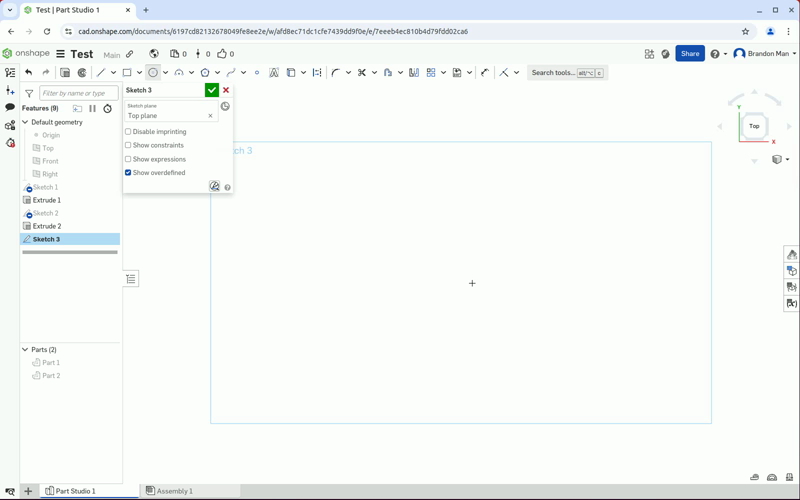
key_up(shift)
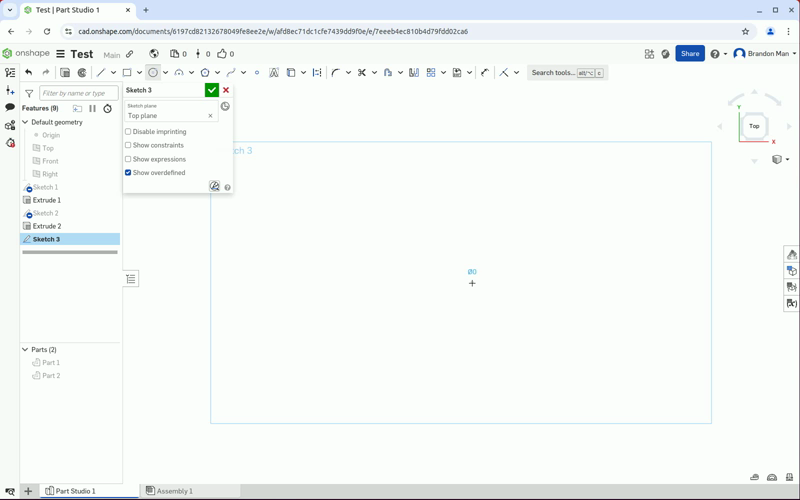
mouse_move(473, 282)
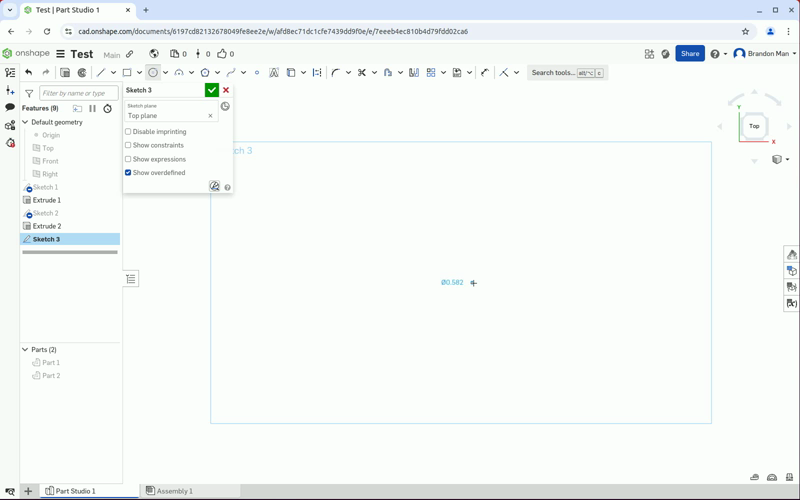
scroll(6)
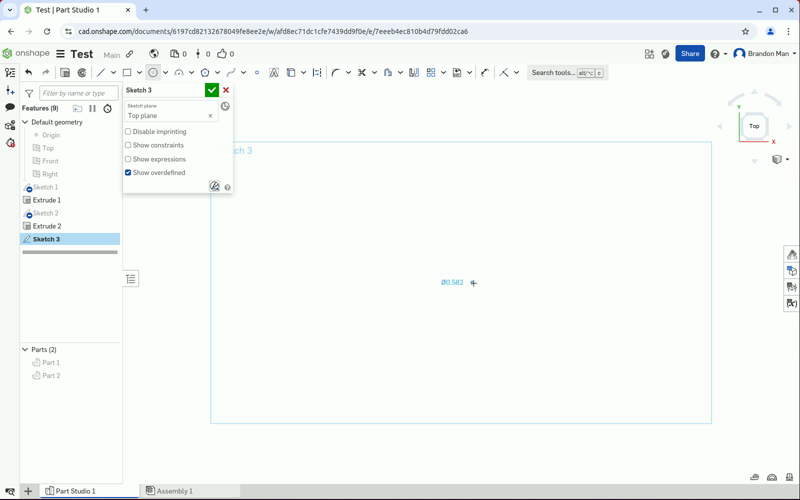
scroll(6)
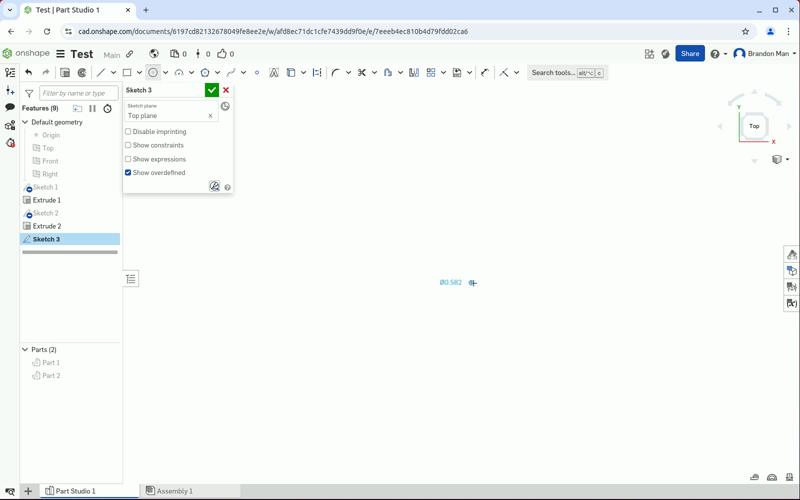
scroll(6)
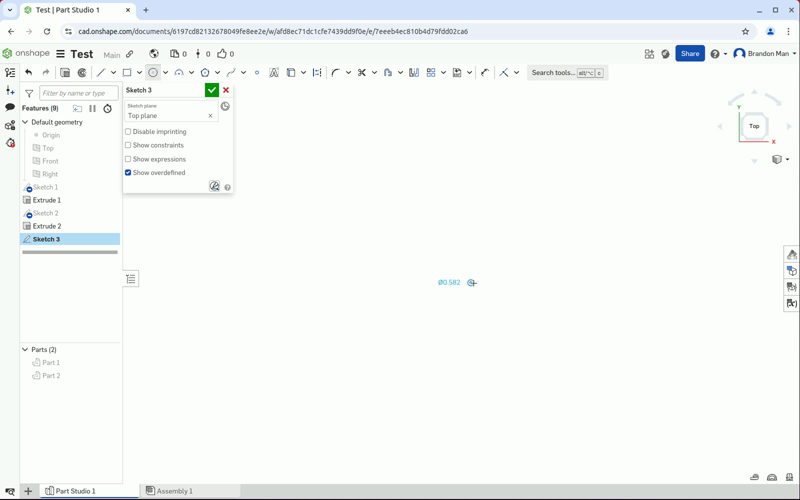
scroll(6)
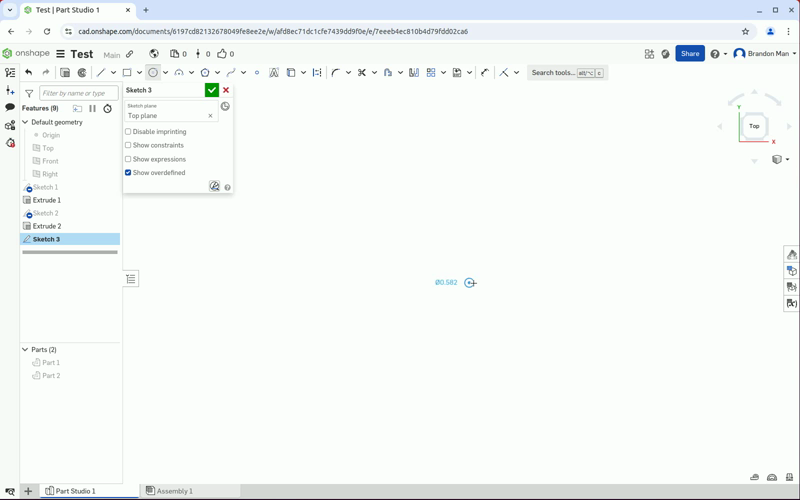
scroll(6)
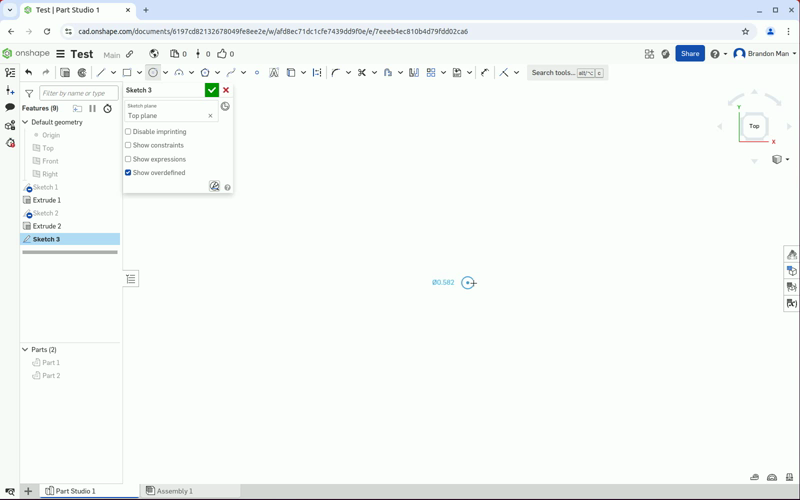
scroll(6)
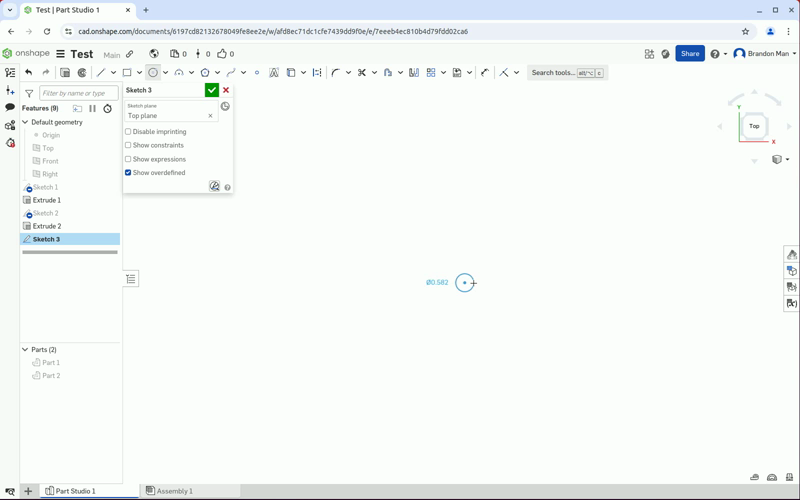
scroll(6)
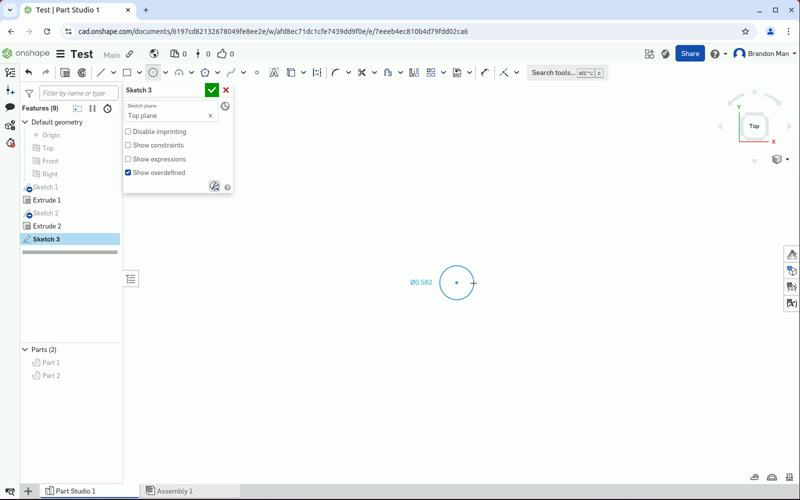
click(473, 282)
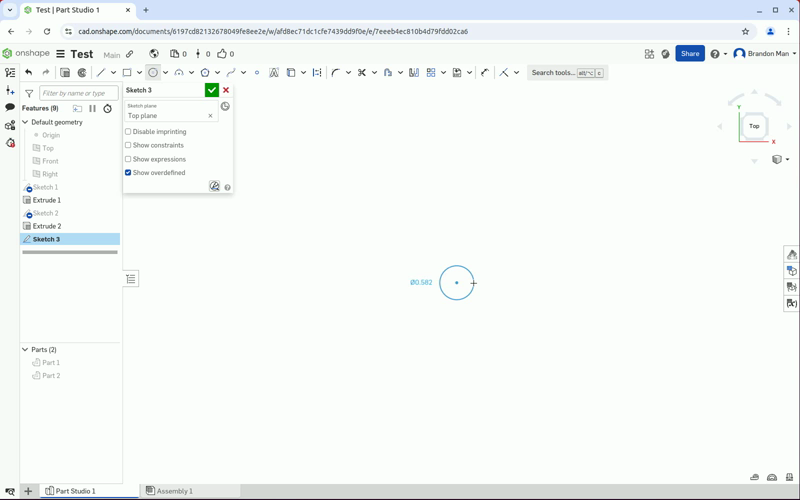
scroll(-6)
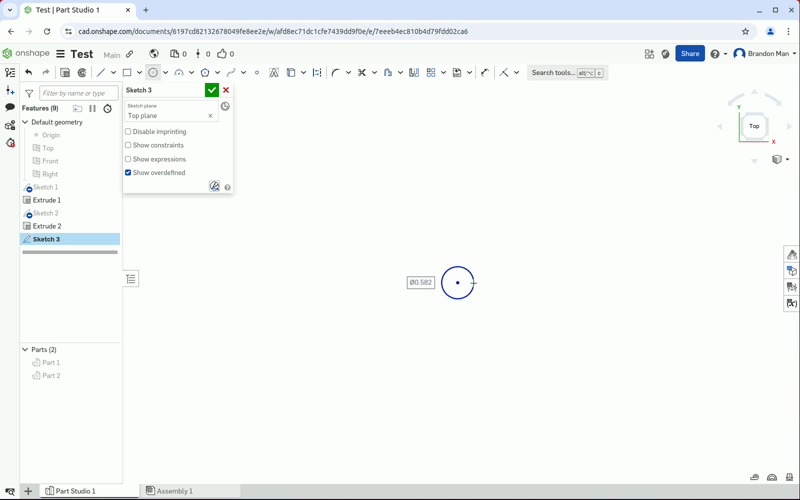
scroll(-6)
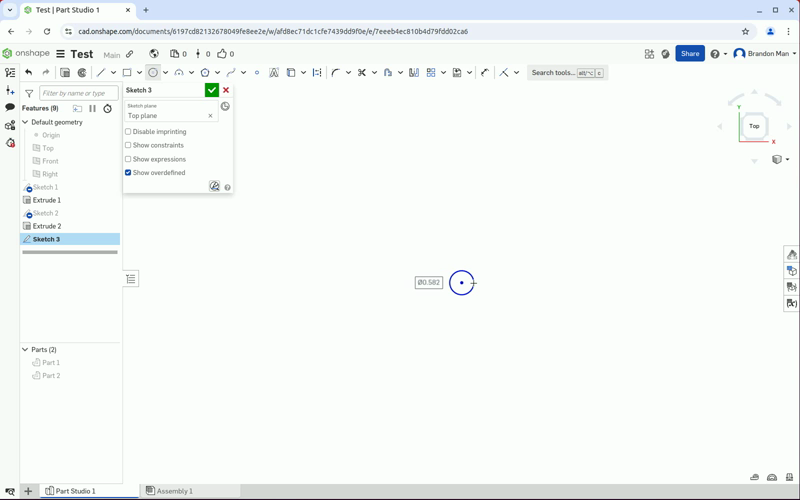
scroll(-6)
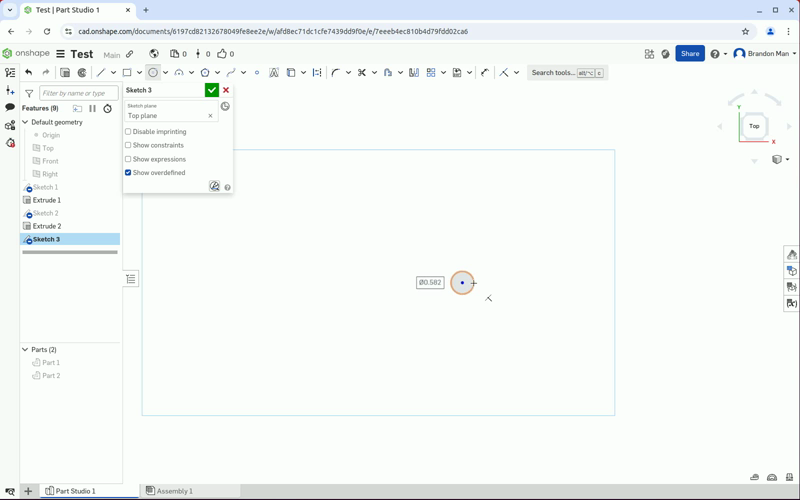
scroll(-6)
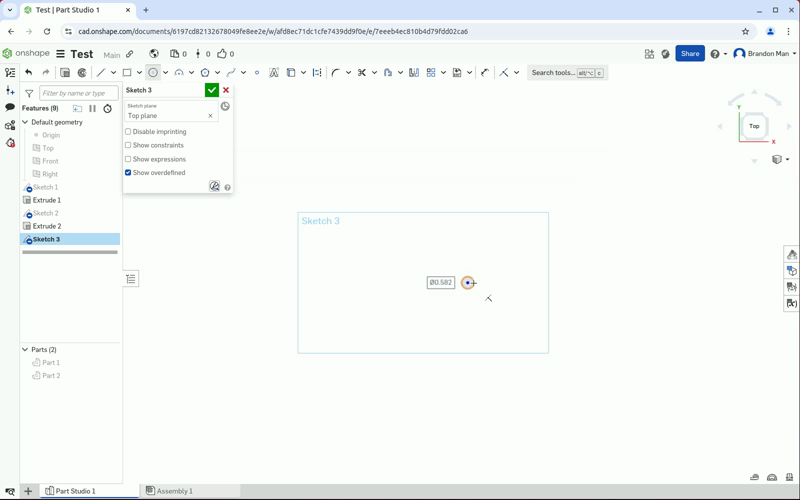
scroll(-6)
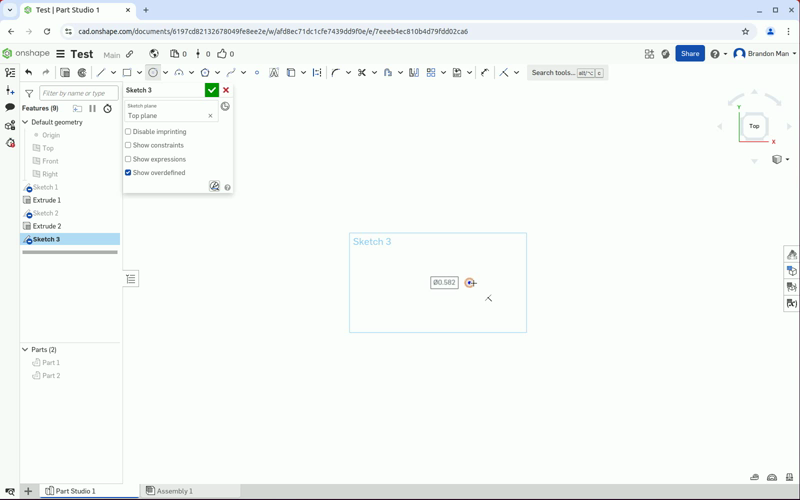
scroll(-6)
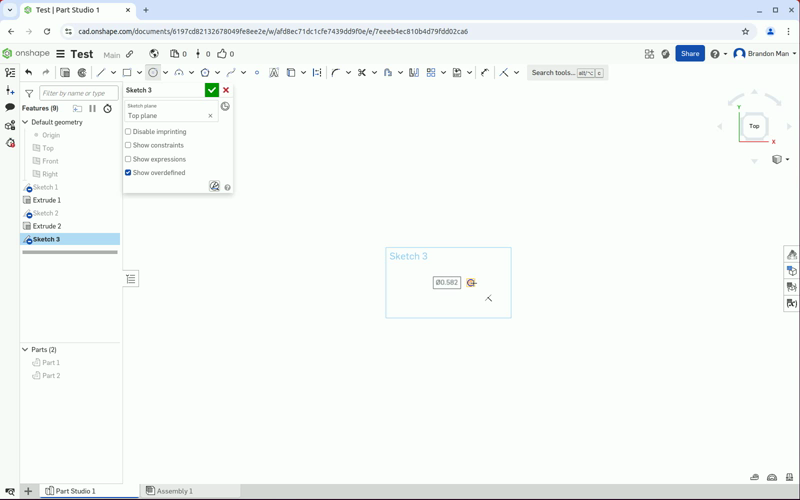
scroll(-6)
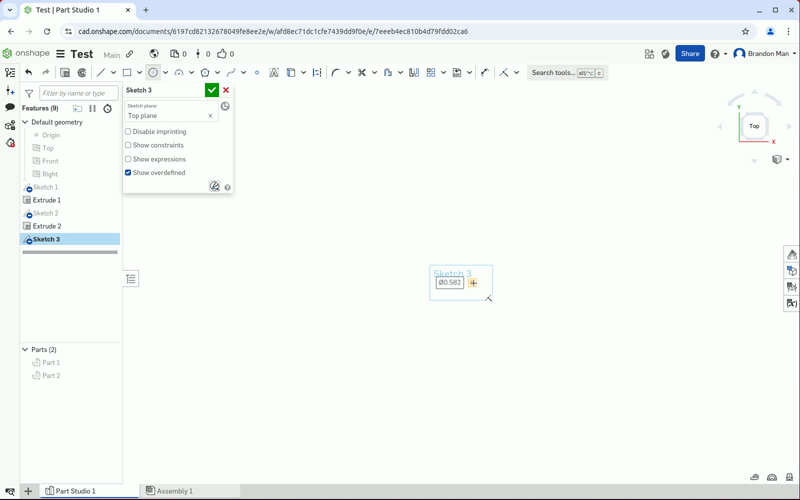
key(esc)
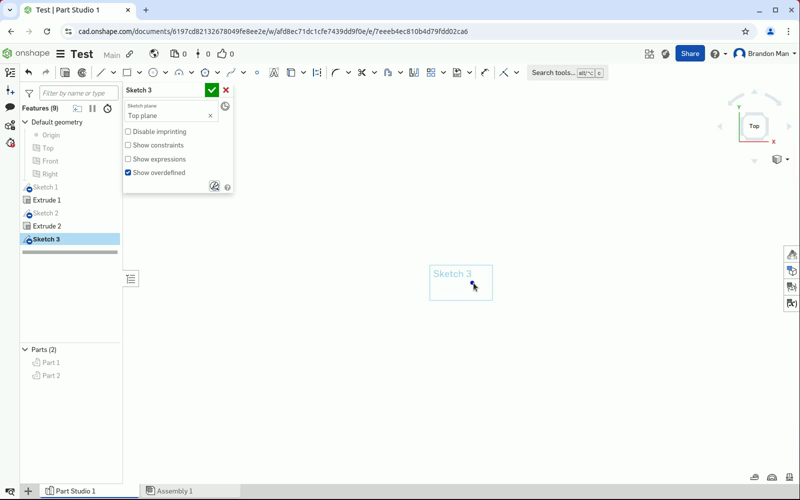
mouse_move(472, 282)
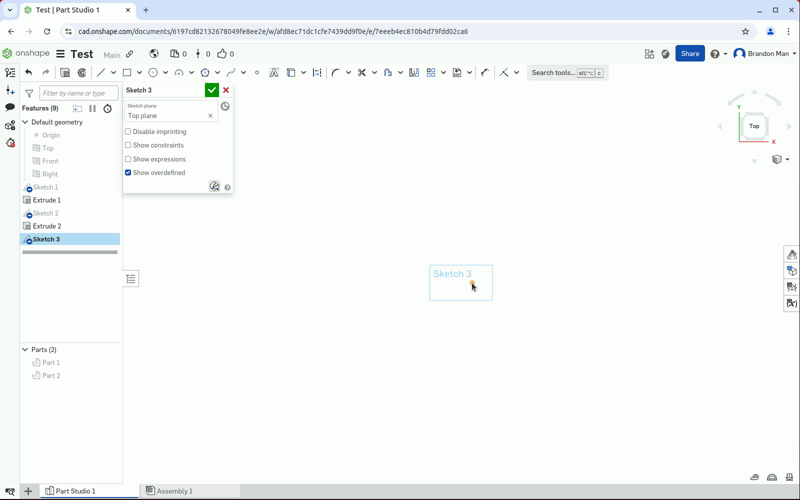
scroll(6)
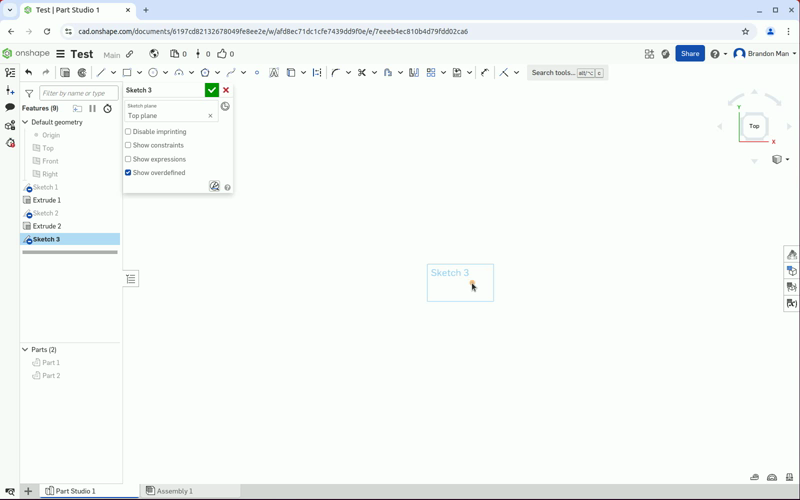
scroll(6)
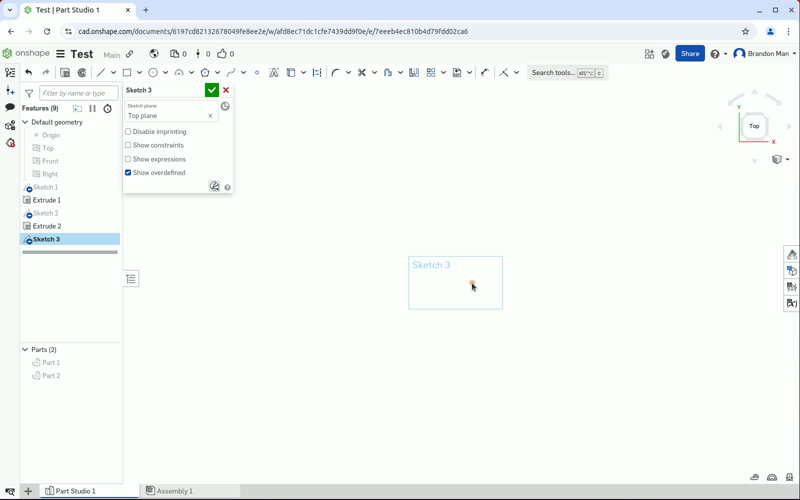
scroll(6)
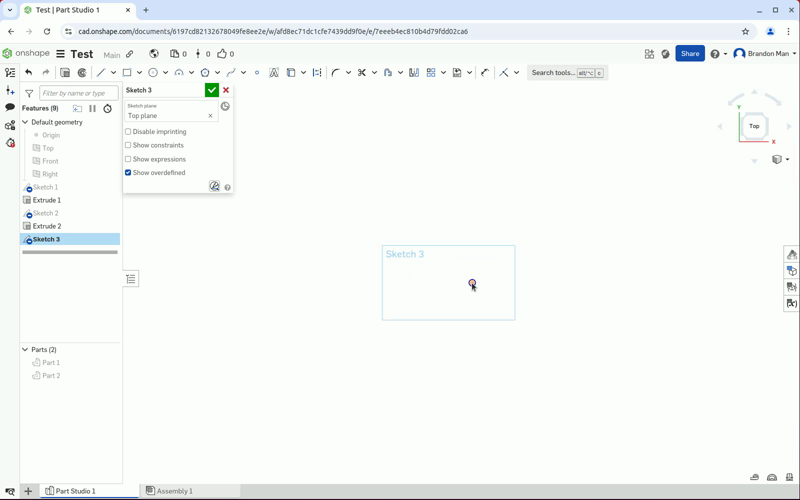
scroll(6)
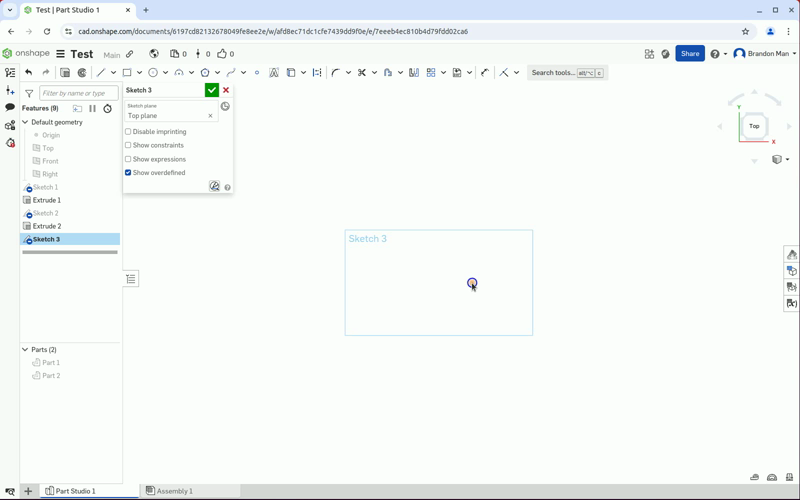
scroll(6)
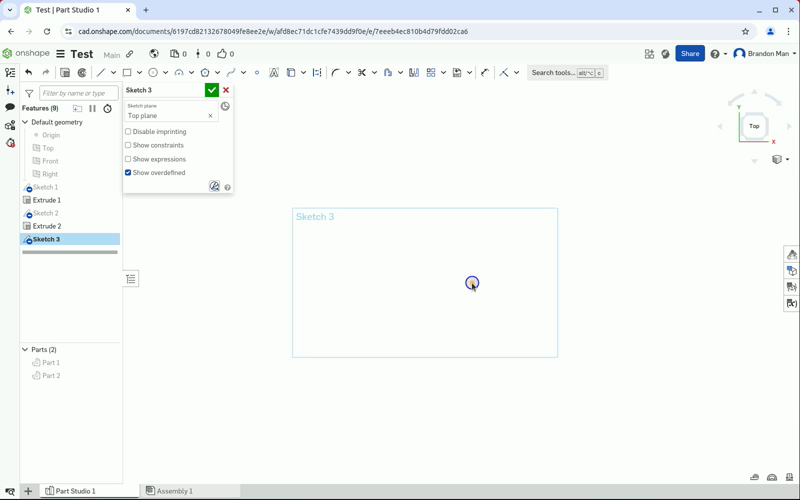
scroll(6)
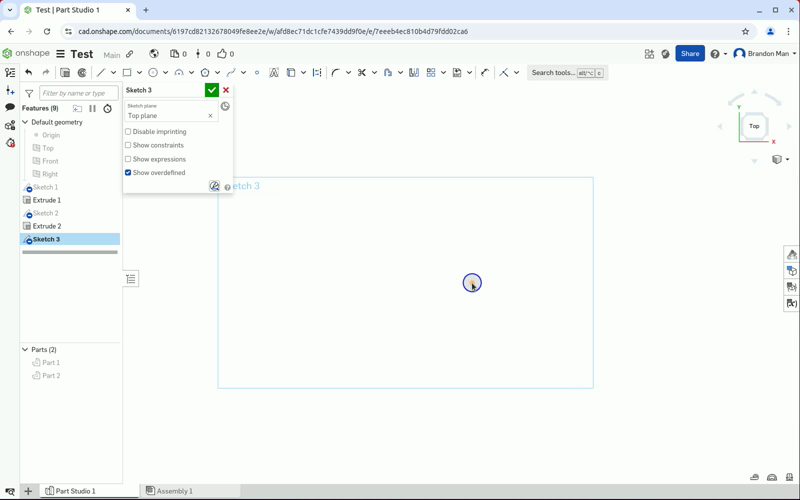
scroll(6)
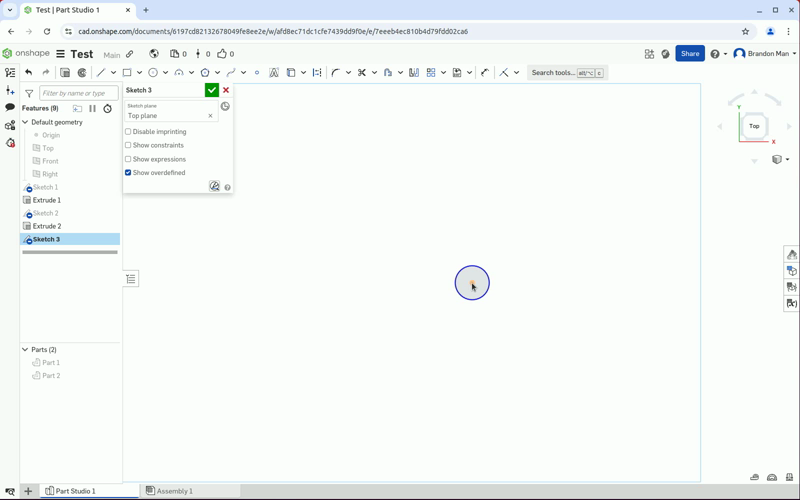
click(472, 282)
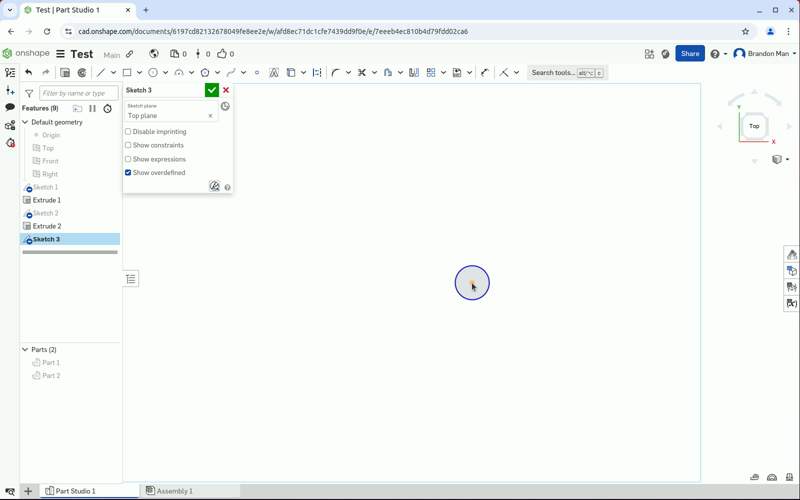
scroll(-6)
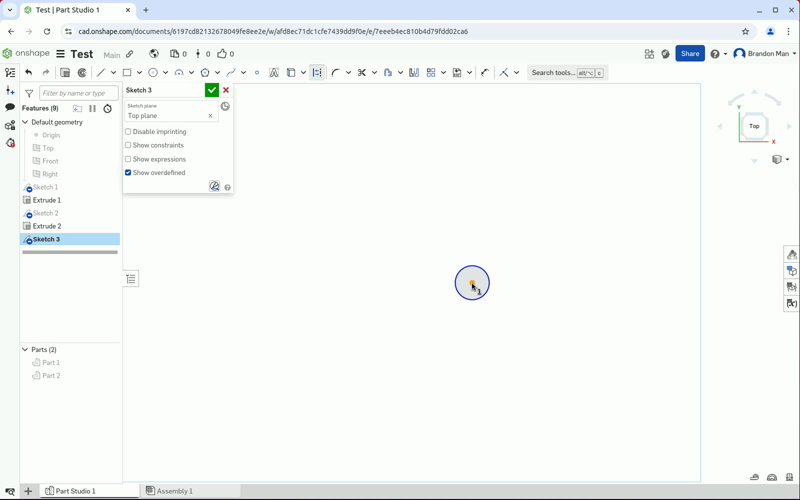
scroll(-6)
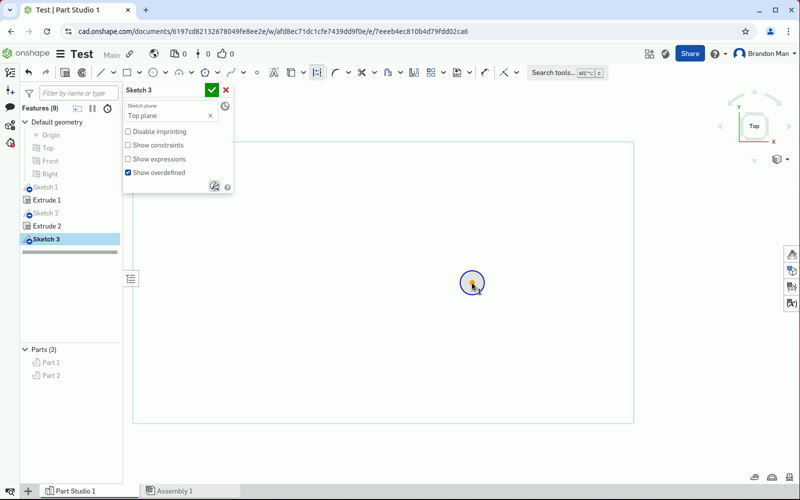
scroll(-6)
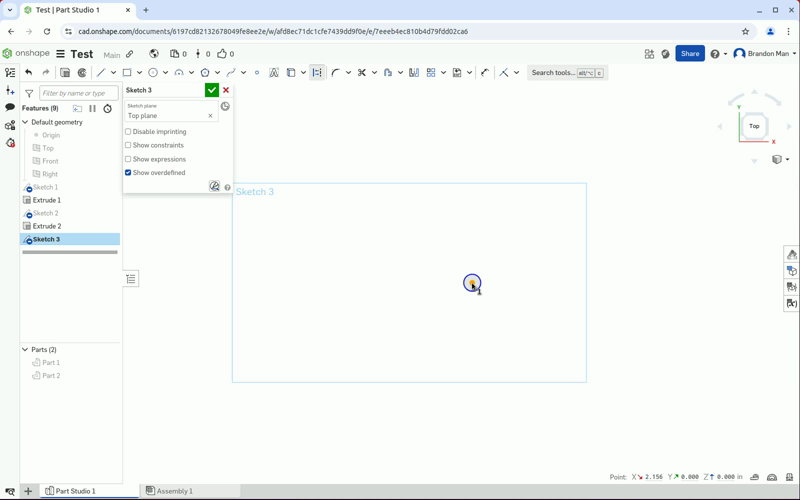
scroll(-6)
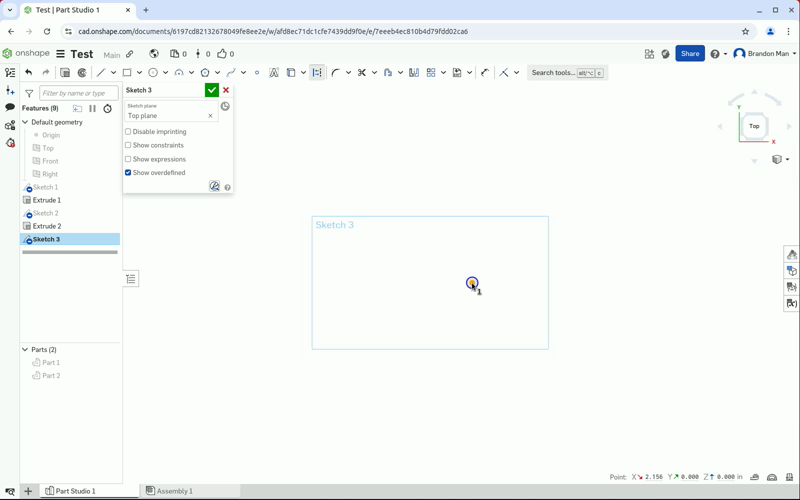
scroll(-6)
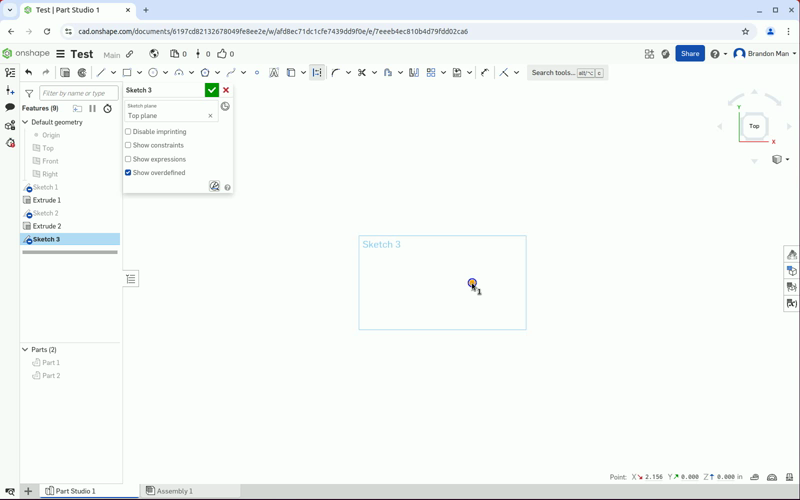
scroll(-6)
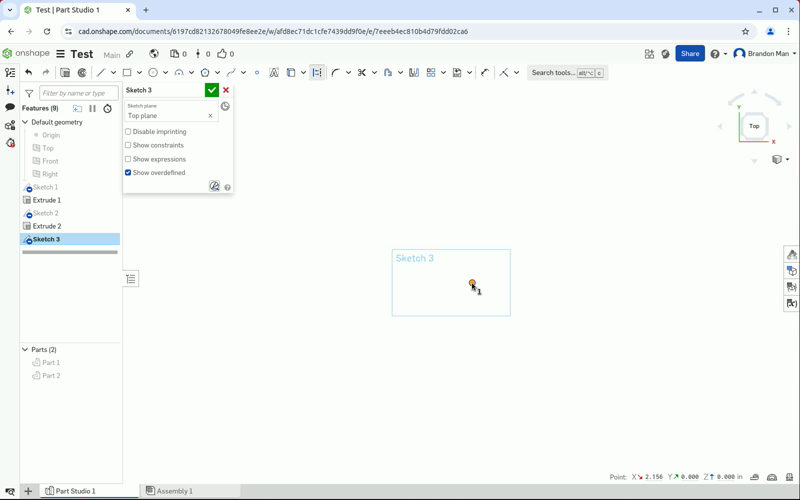
scroll(-6)
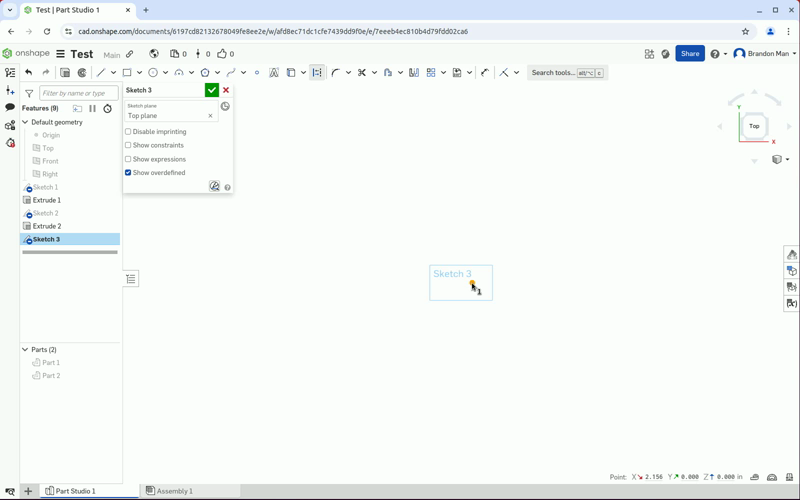
mouse_move(73, 352)
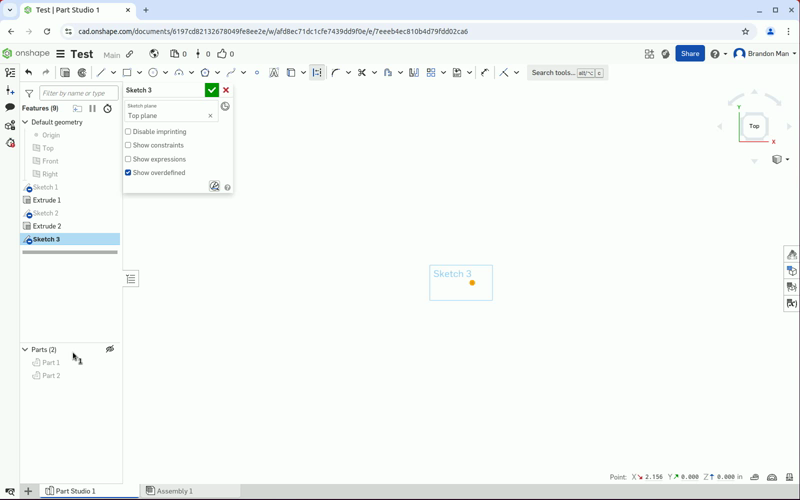
key(shift+y)
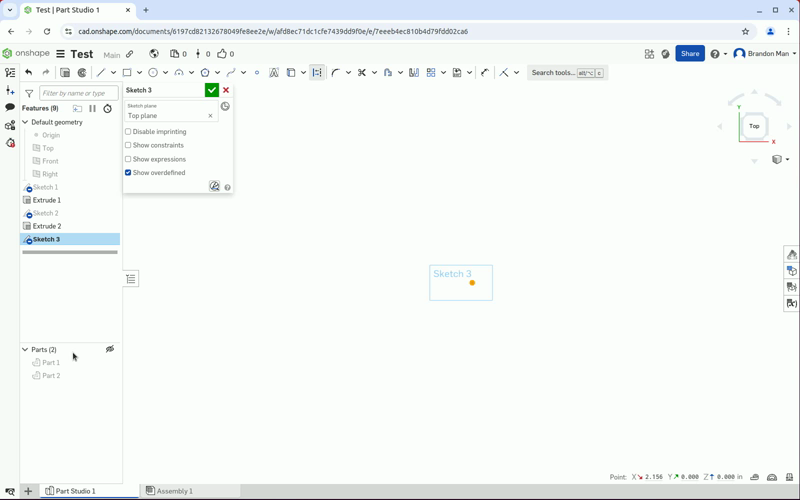
key(shift+e)
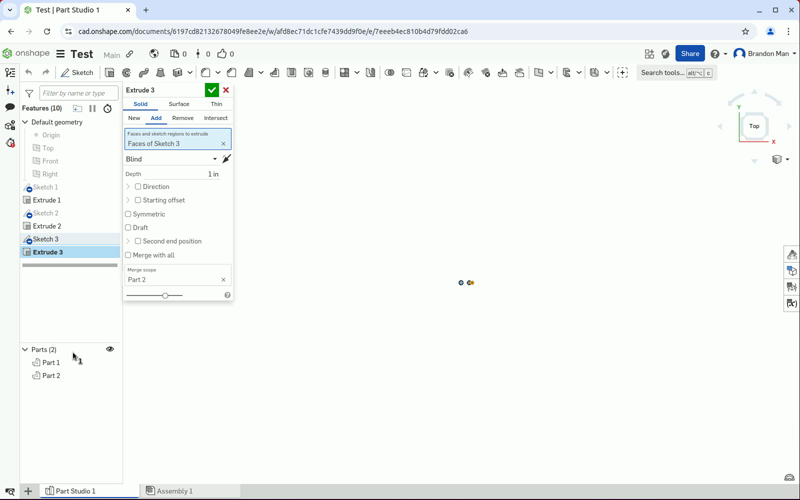
mouse_move(143, 106)
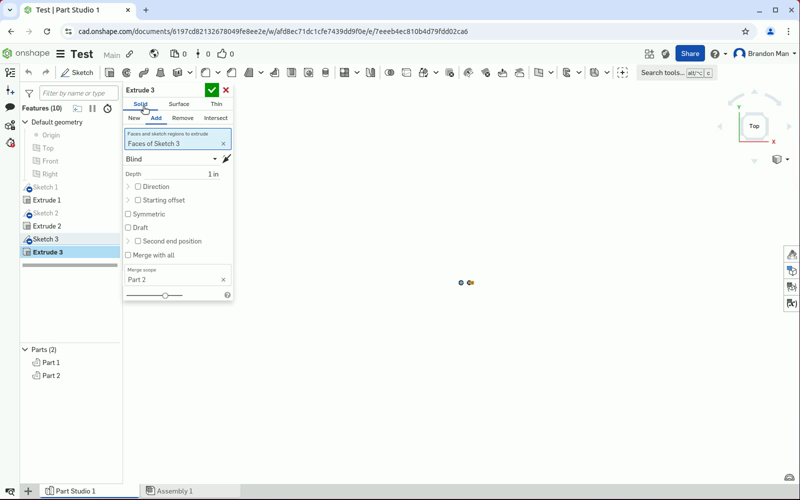
click(143, 106)
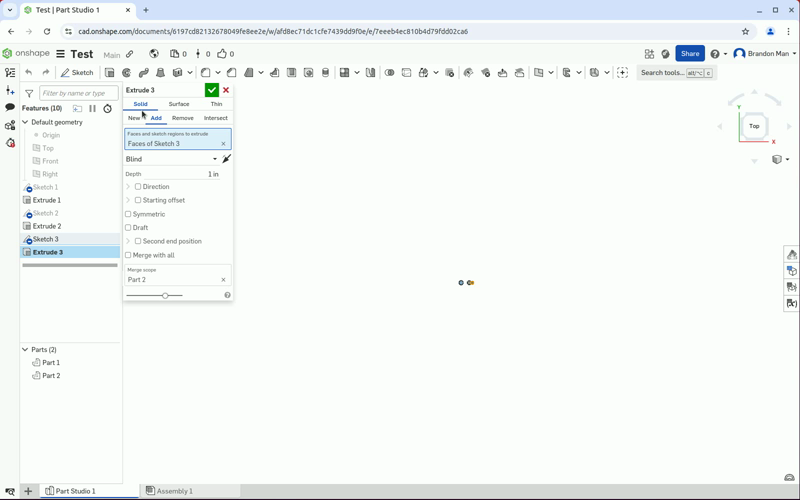
mouse_move(137, 120)
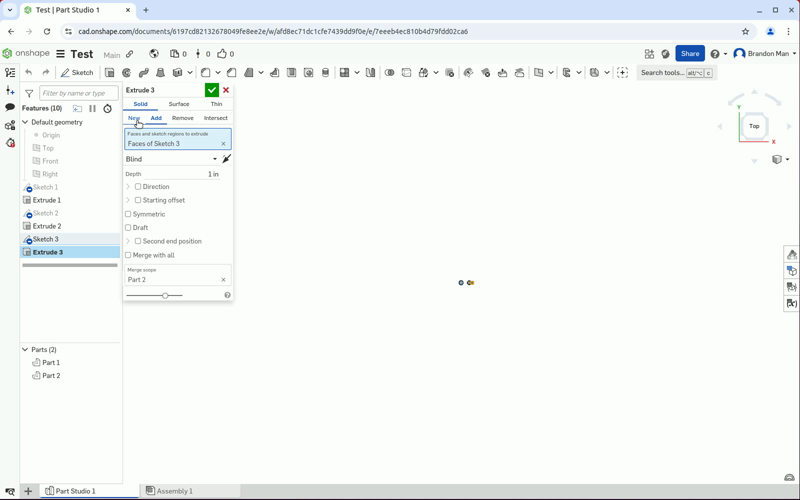
click(137, 120)
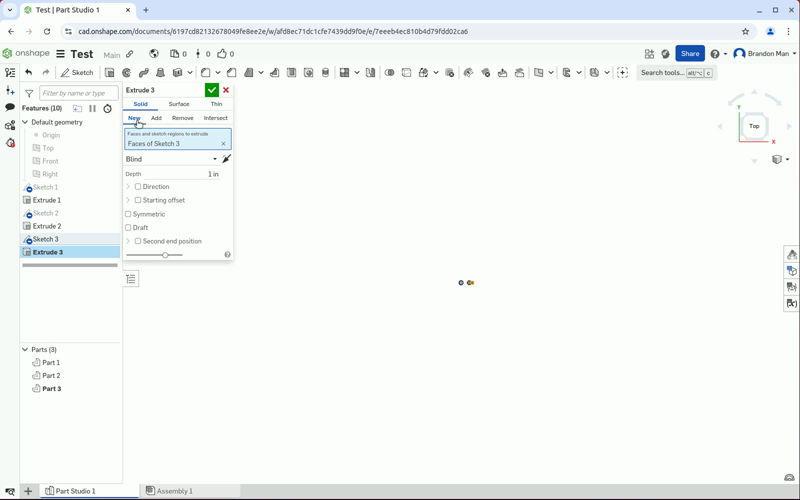
key(tab, 4)
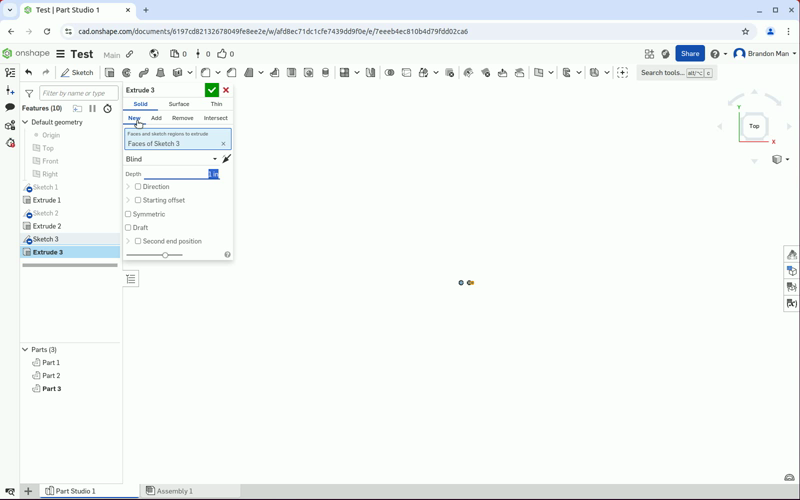
text(17.331)
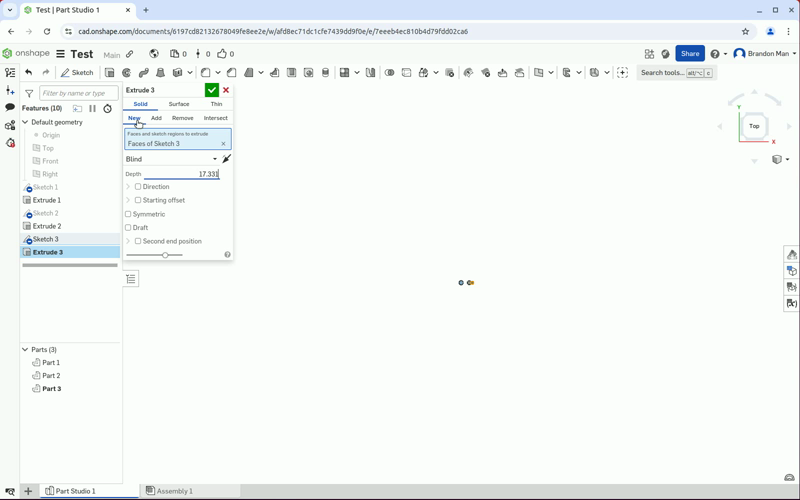
key(enter)
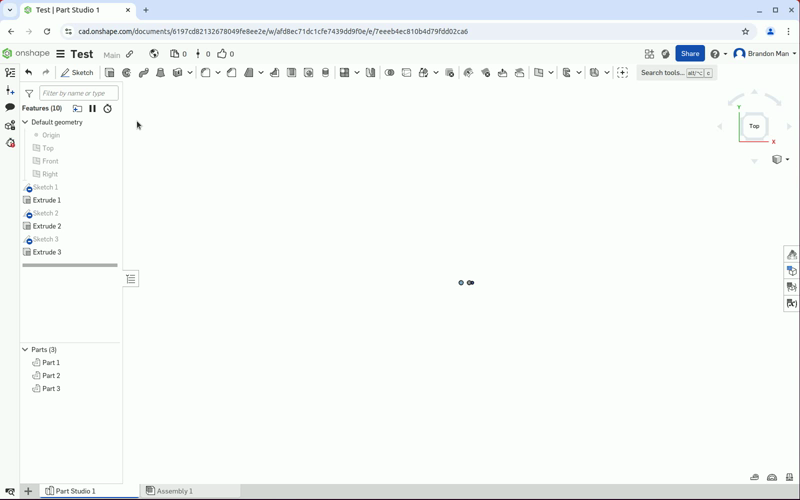
key(shift+h)
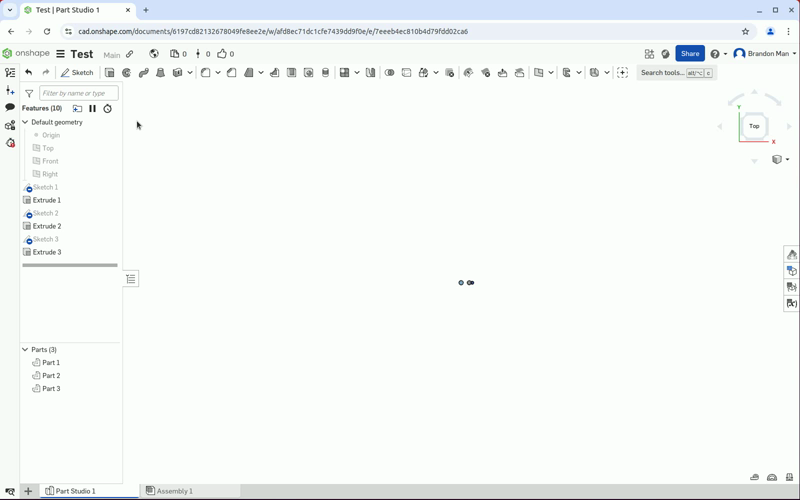
key(shift+h)
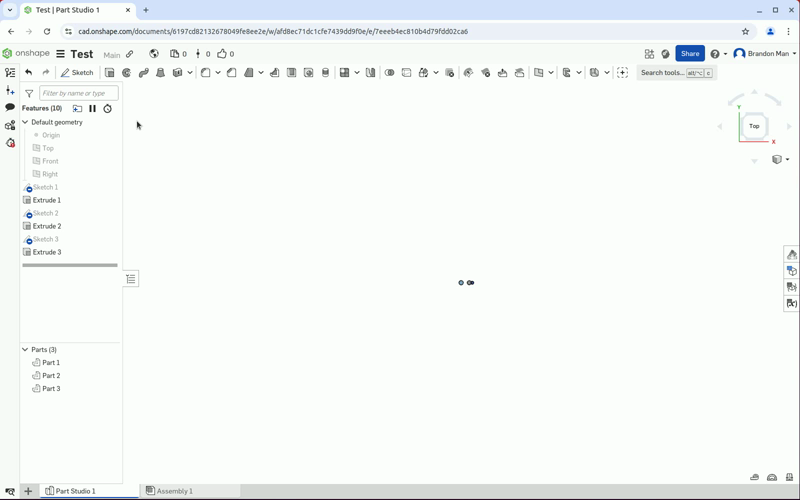
mouse_move(73, 189)
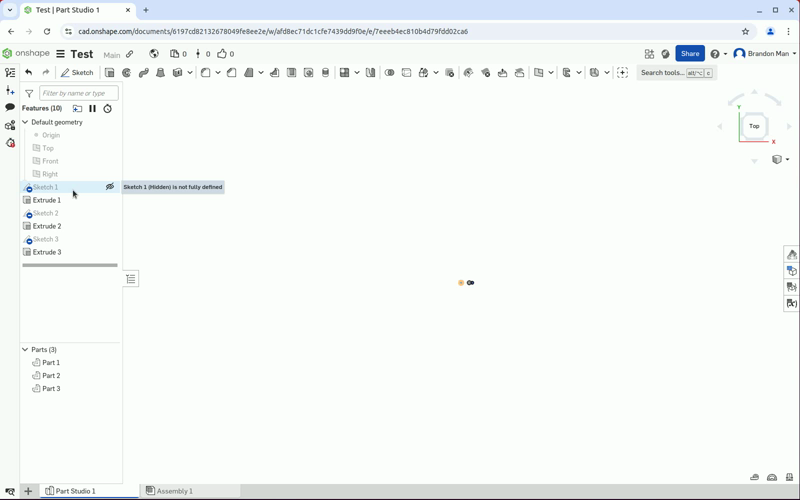
click(73, 189)
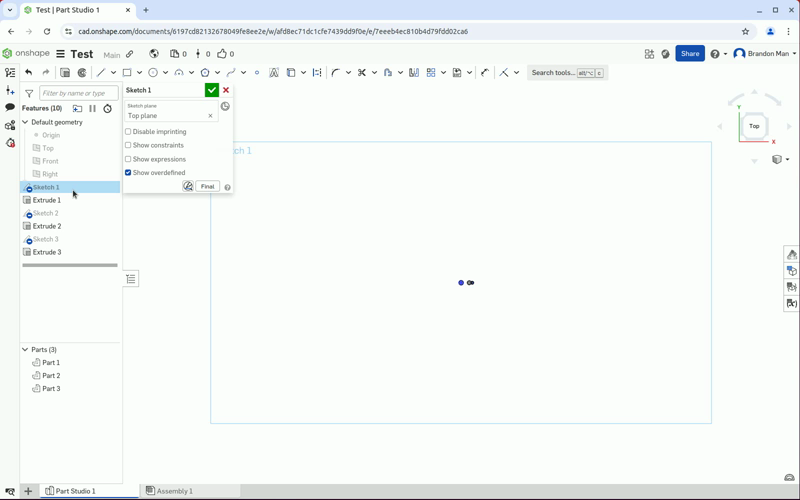
mouse_move(229, 92)
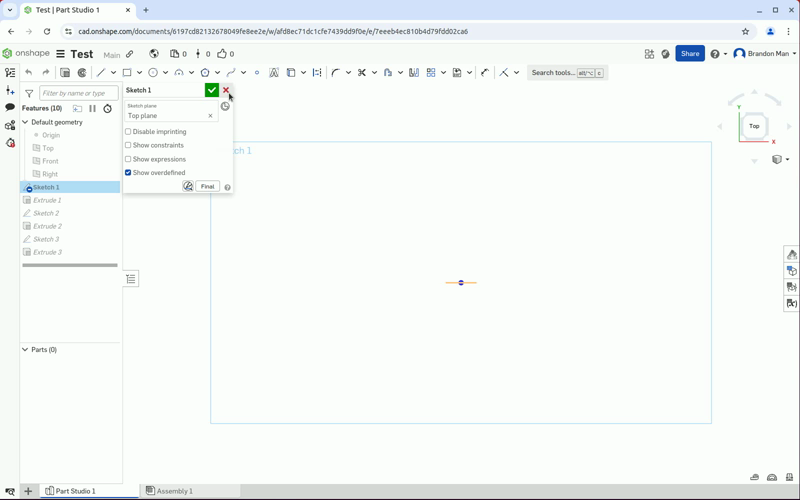
click(229, 92)
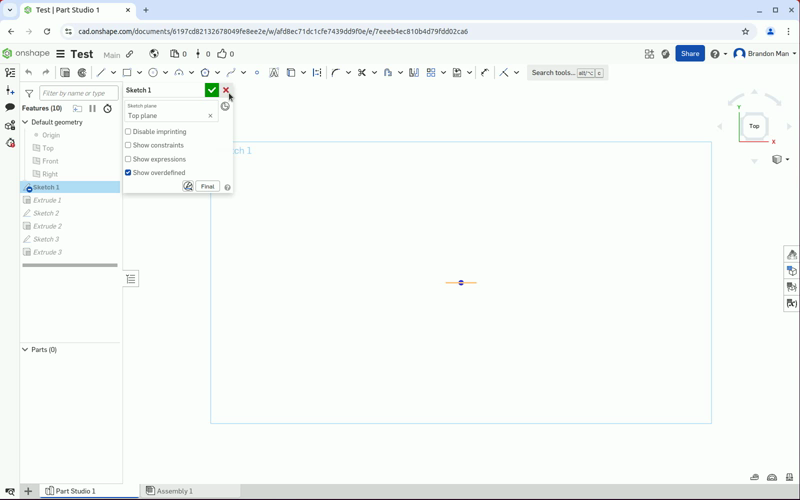
key(shift+s)
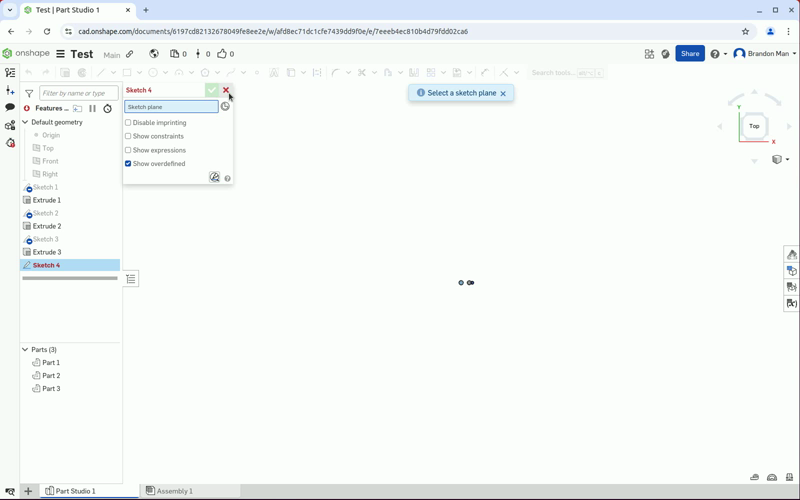
mouse_move(73, 150)
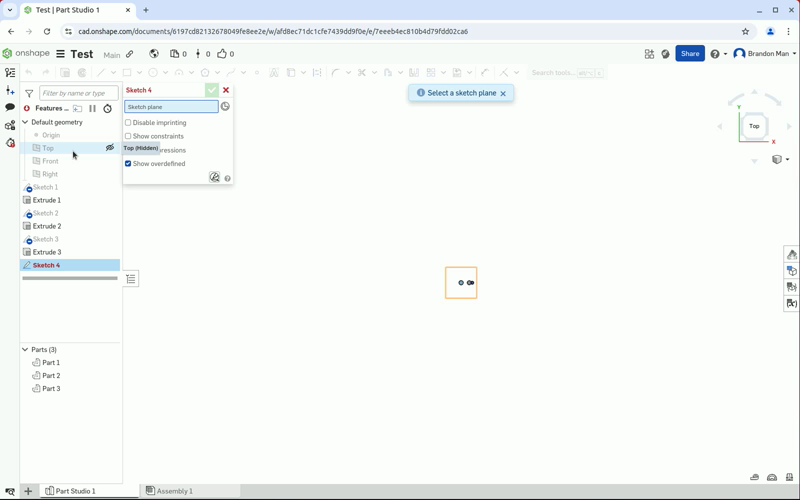
click(73, 150)
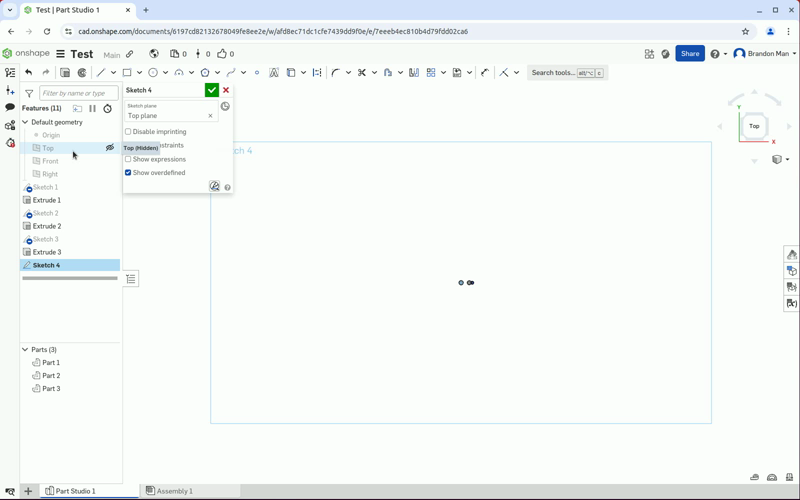
mouse_move(73, 352)
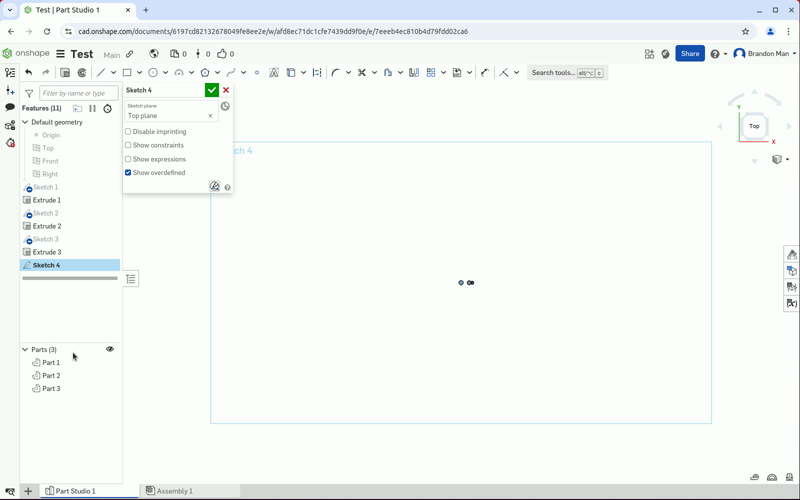
key(y)
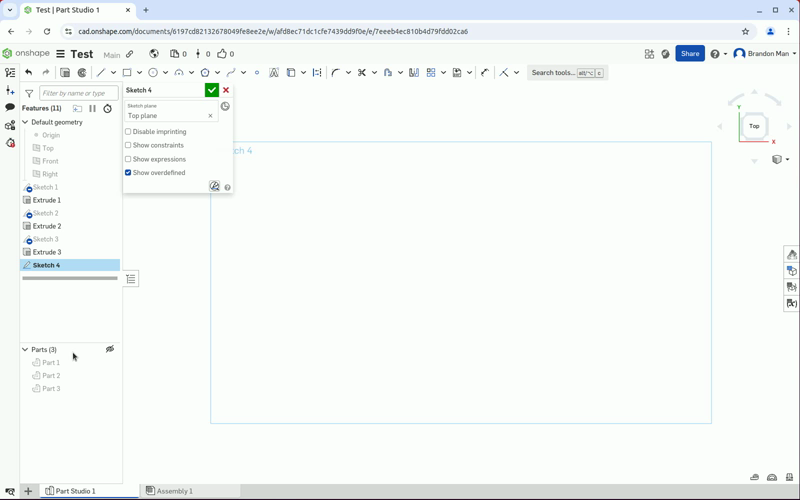
key(c)
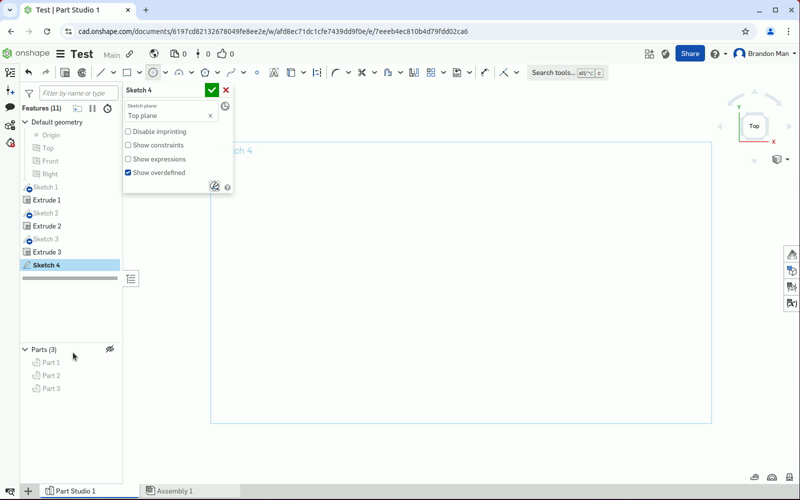
key_down(shift)
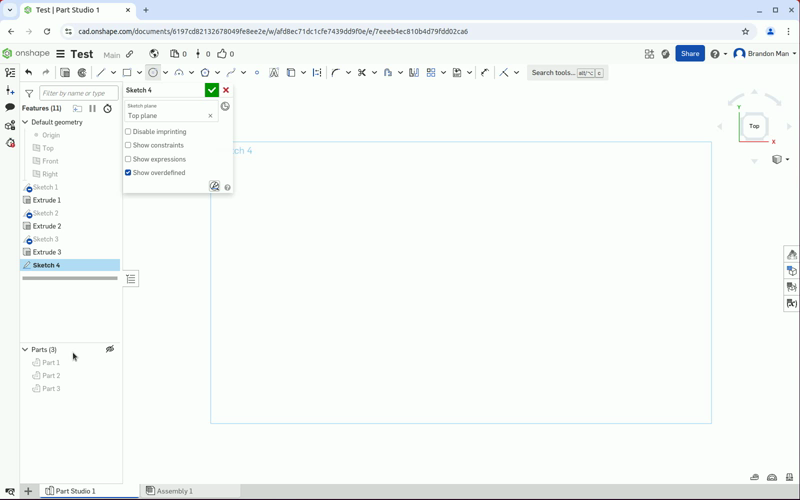
mouse_move(464, 282)
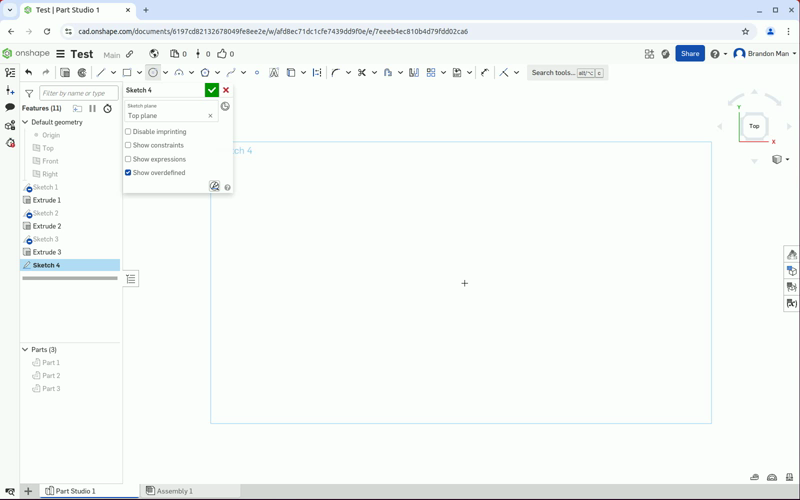
click(464, 282)
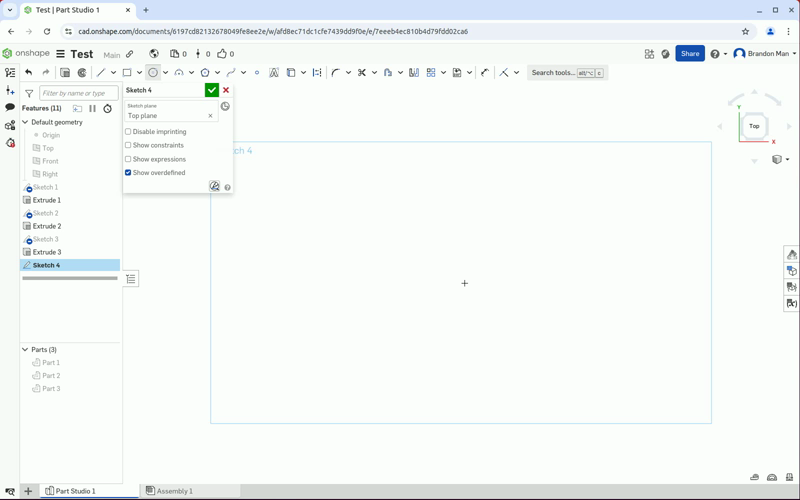
key_up(shift)
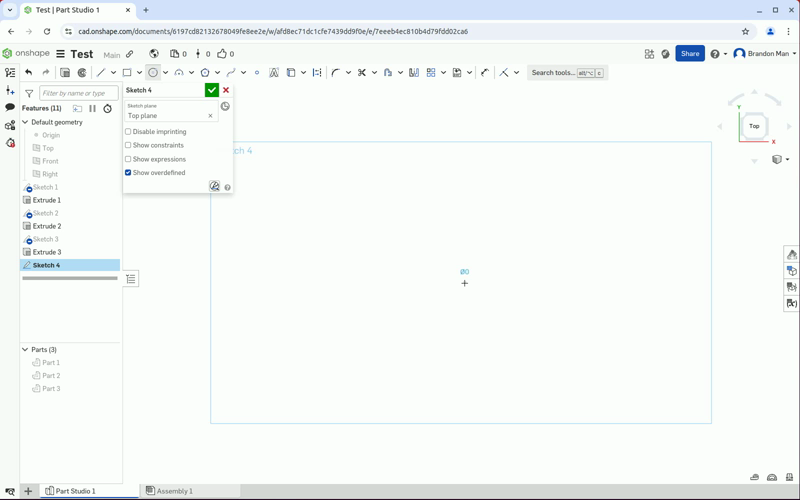
mouse_move(466, 282)
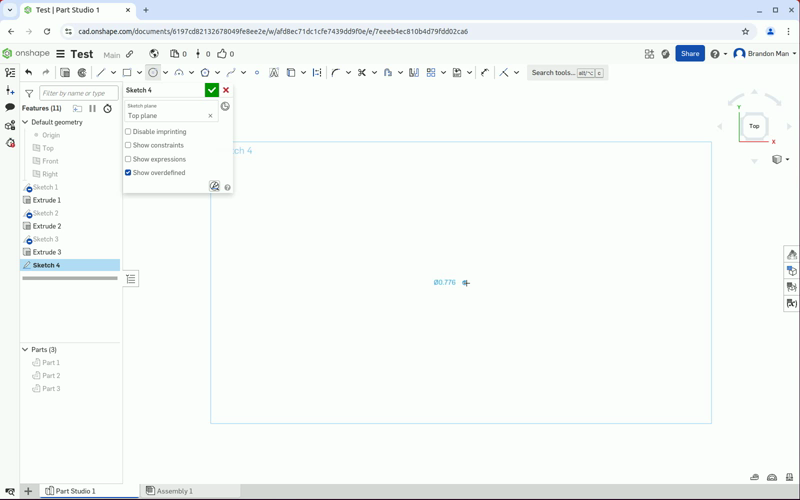
scroll(6)
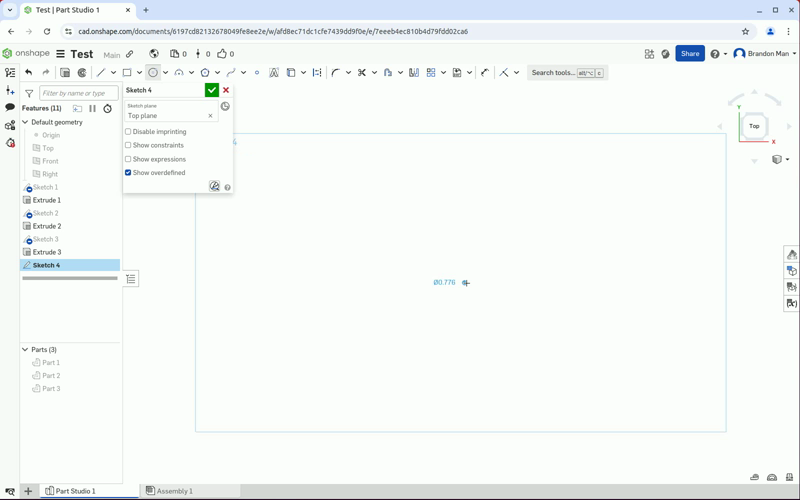
scroll(6)
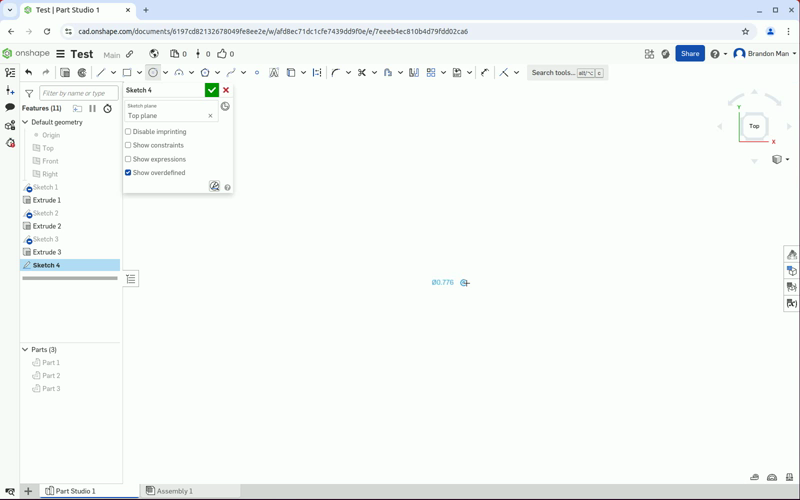
scroll(6)
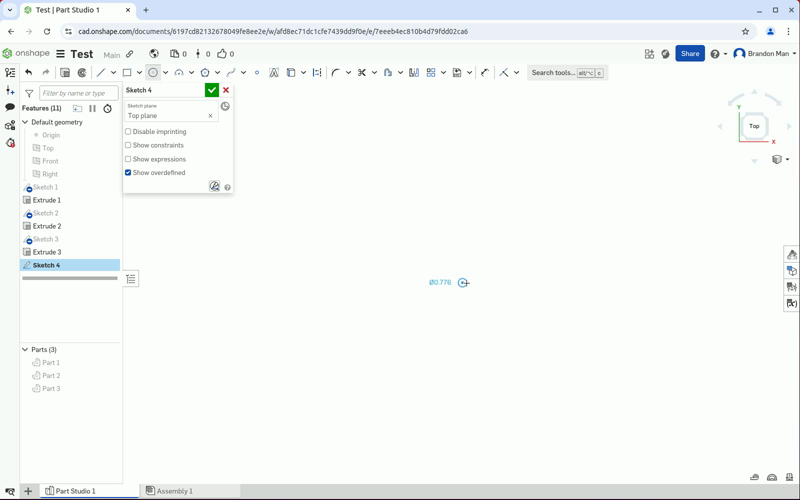
scroll(6)
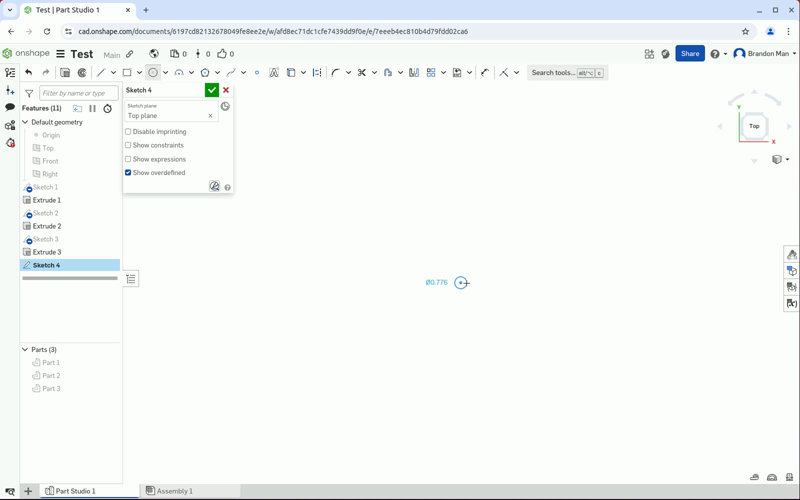
scroll(6)
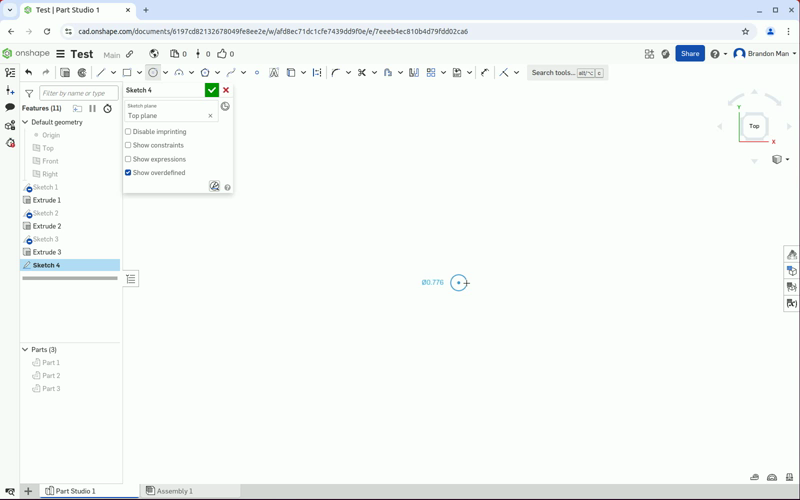
scroll(6)
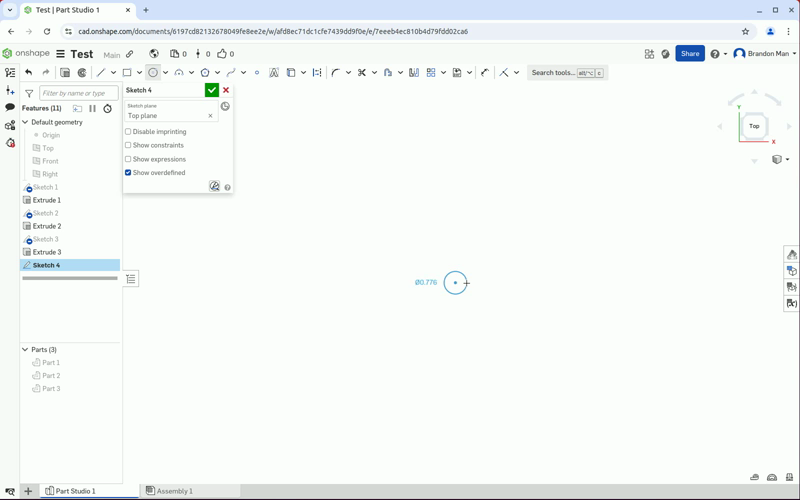
scroll(6)
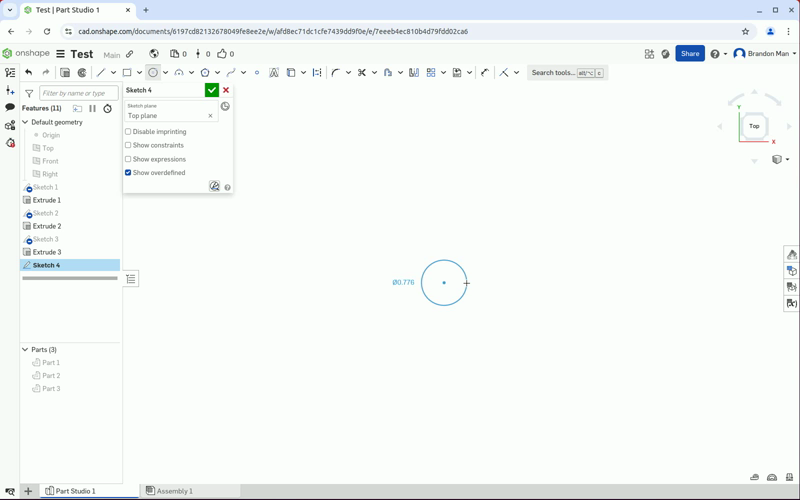
click(466, 282)
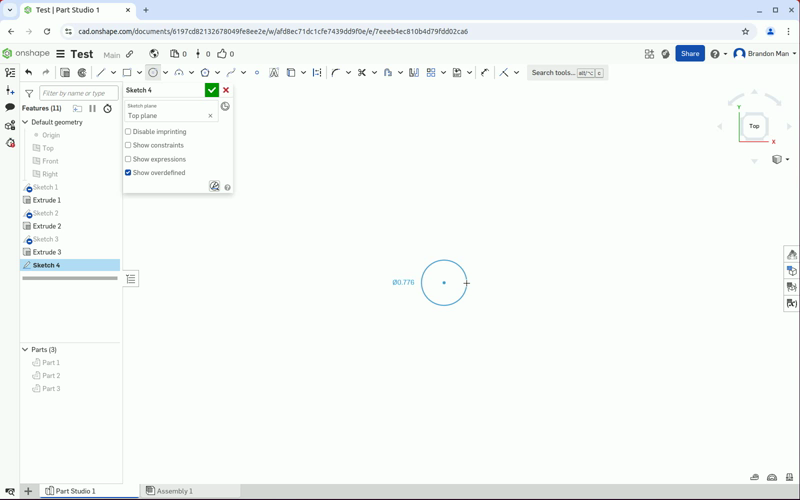
scroll(-6)
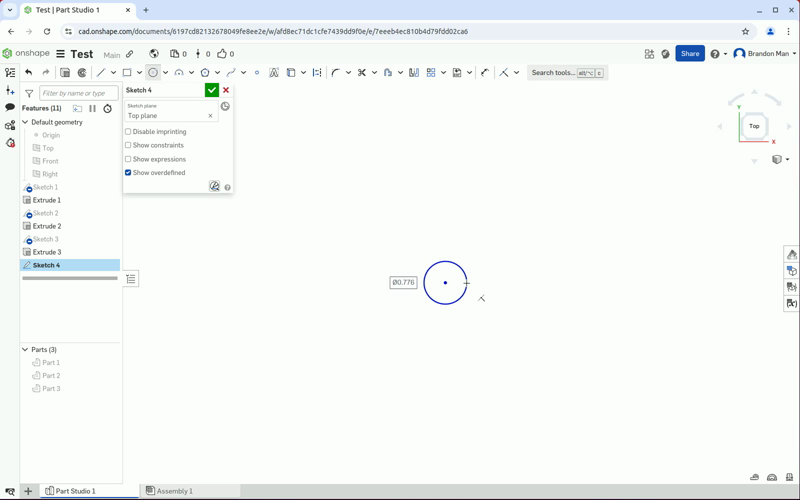
scroll(-6)
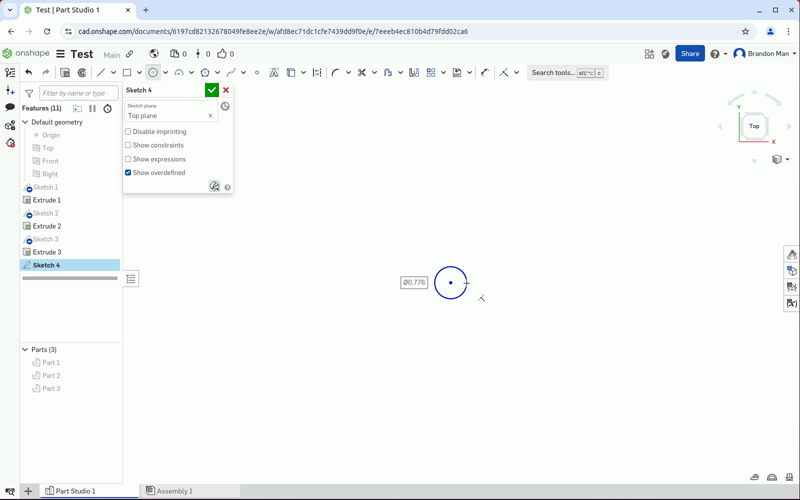
scroll(-6)
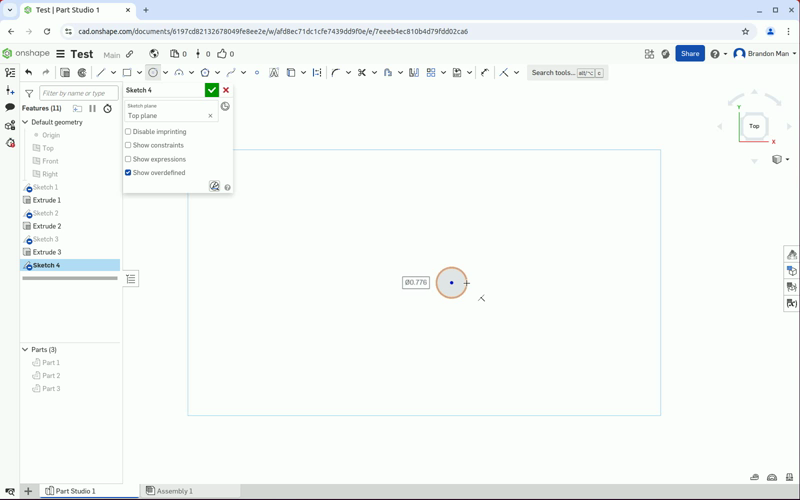
scroll(-6)
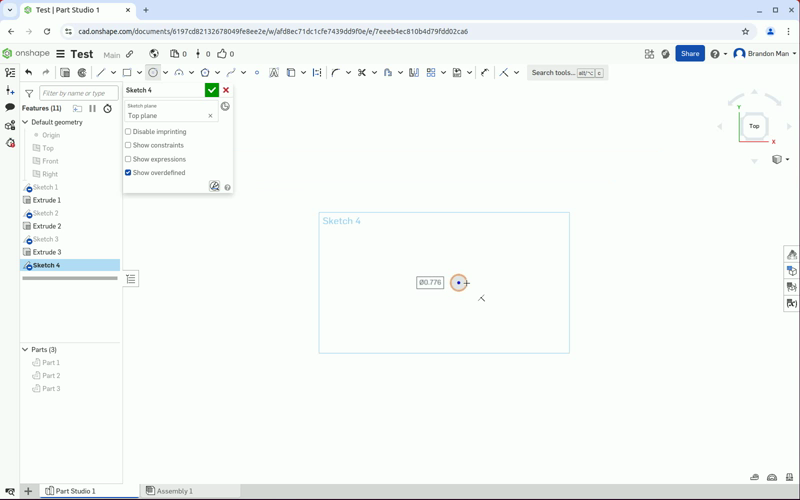
scroll(-6)
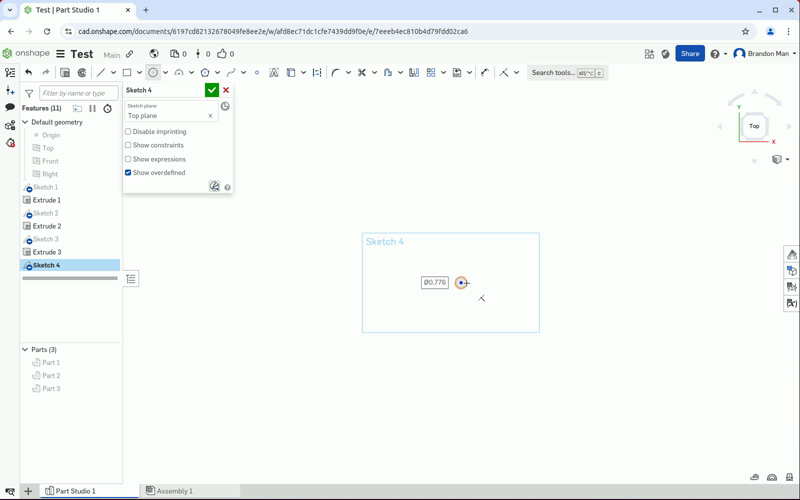
scroll(-6)
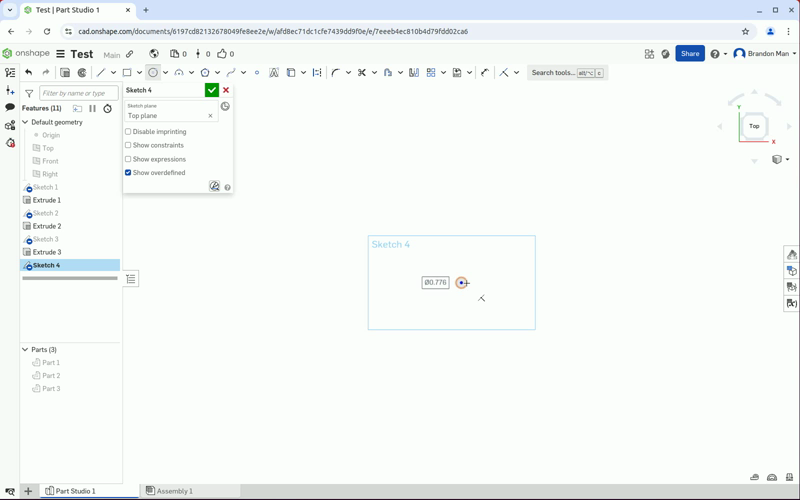
scroll(-6)
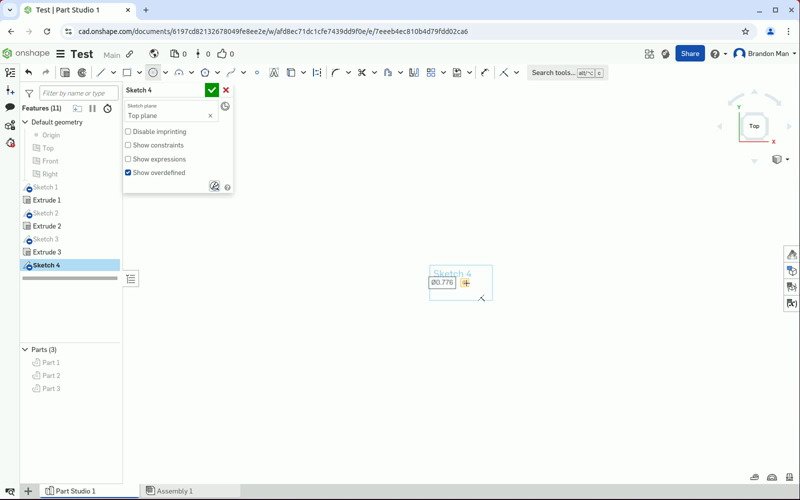
key(esc)
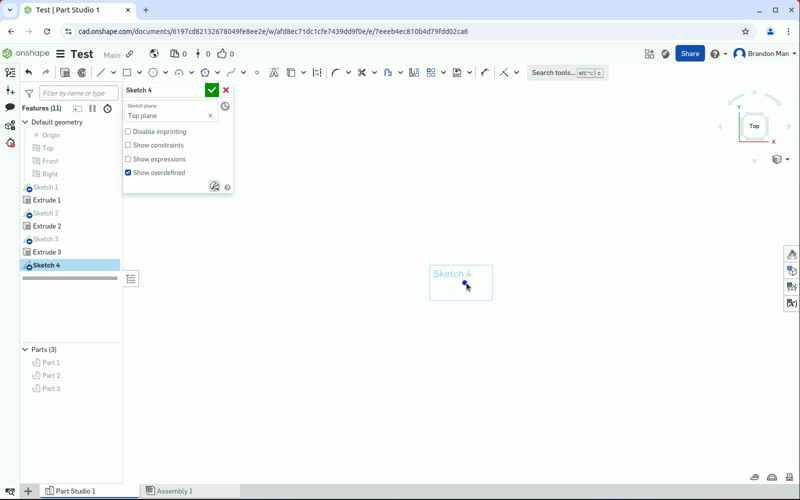
mouse_move(466, 282)
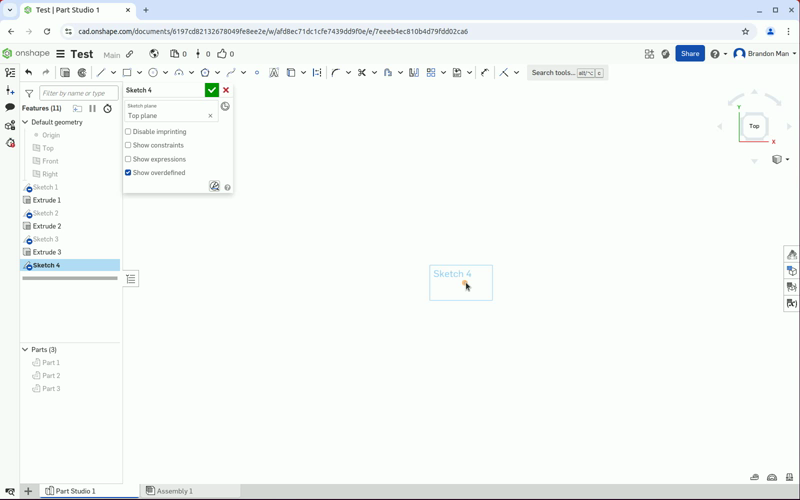
scroll(6)
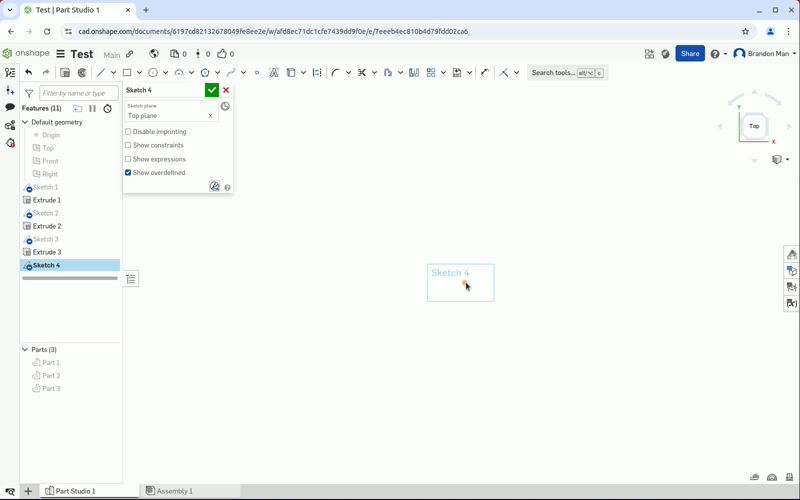
scroll(6)
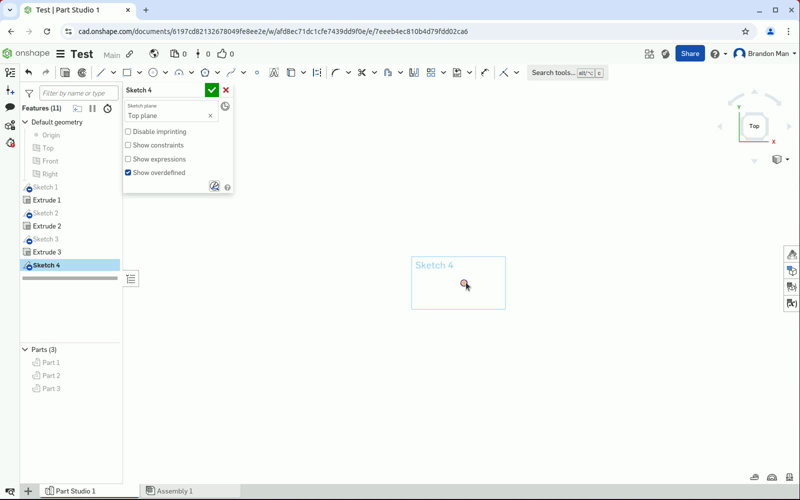
scroll(6)
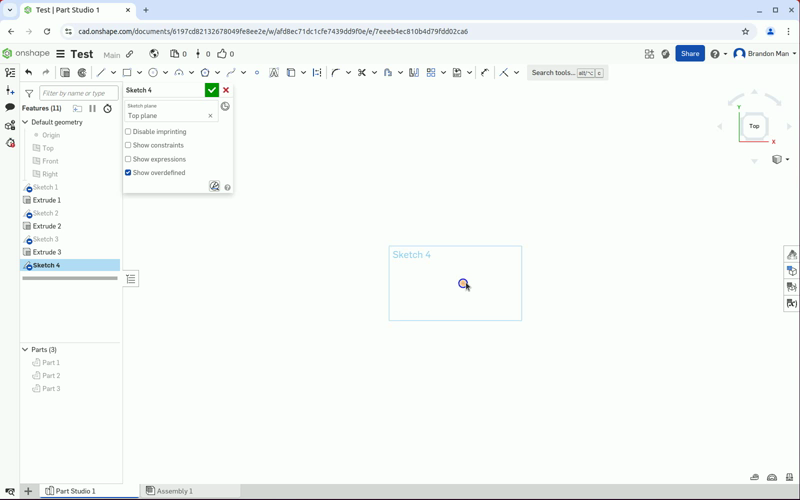
scroll(6)
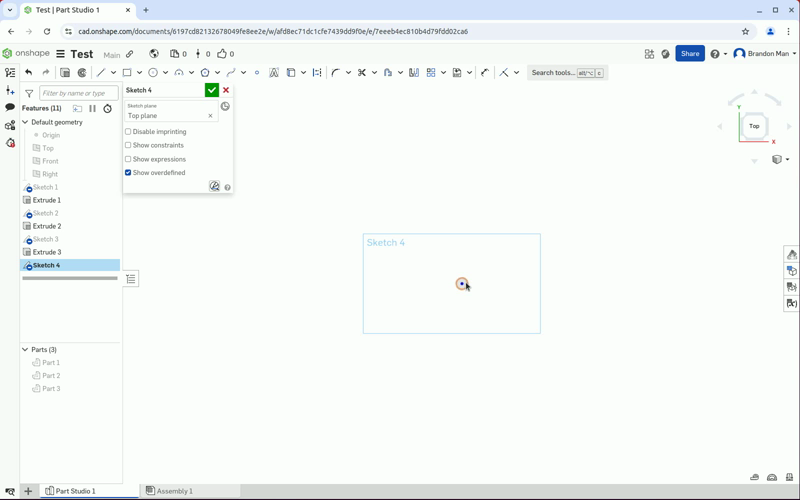
scroll(6)
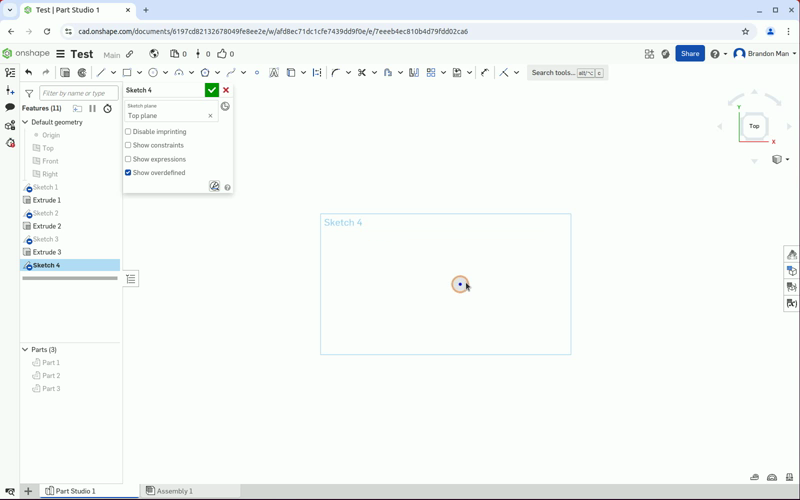
scroll(6)
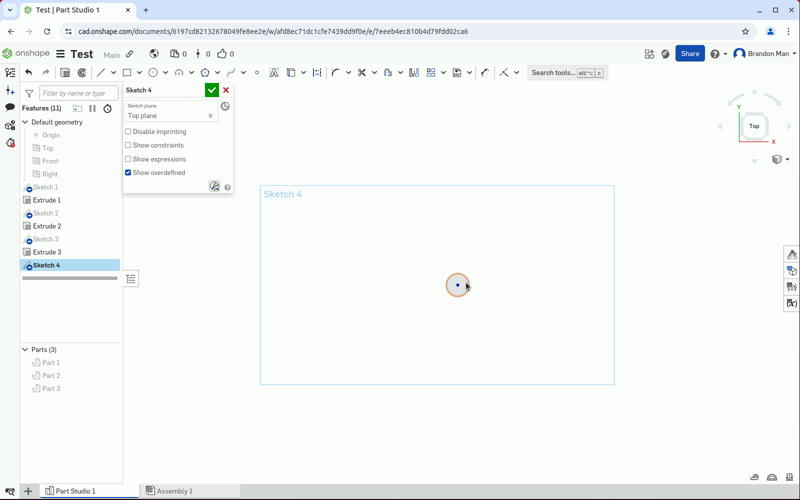
scroll(6)
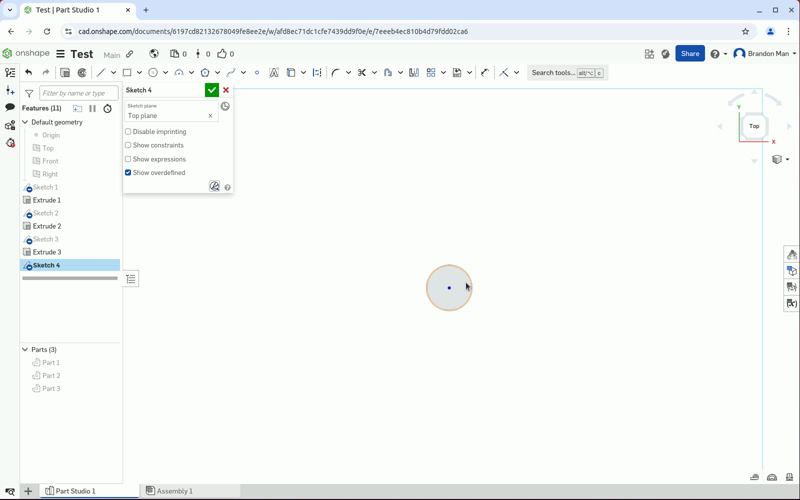
click(466, 282)
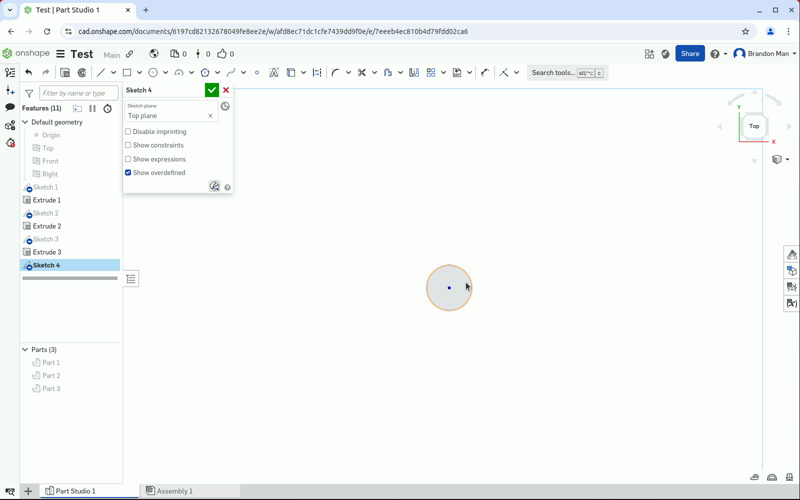
scroll(-6)
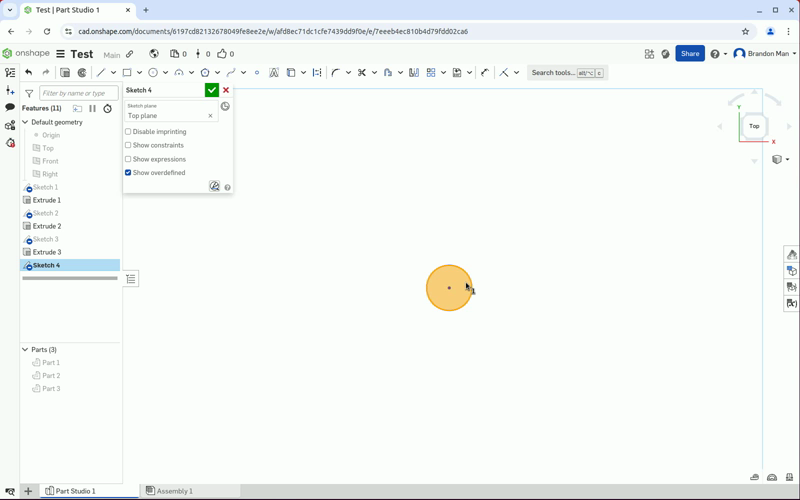
scroll(-6)
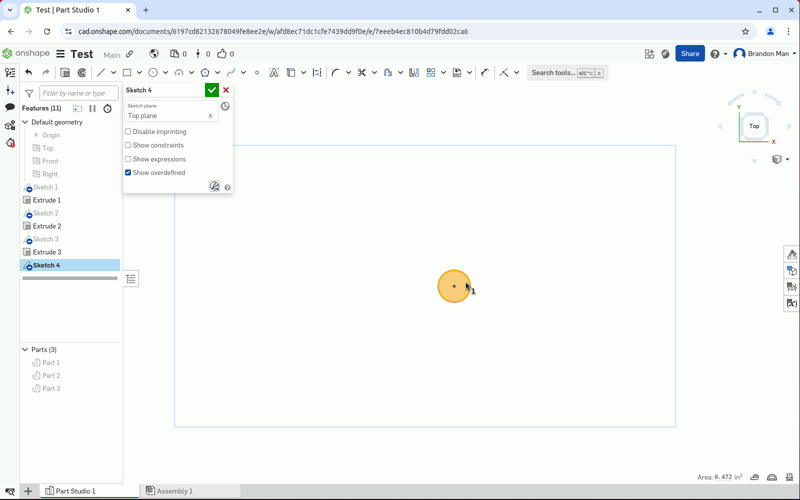
scroll(-6)
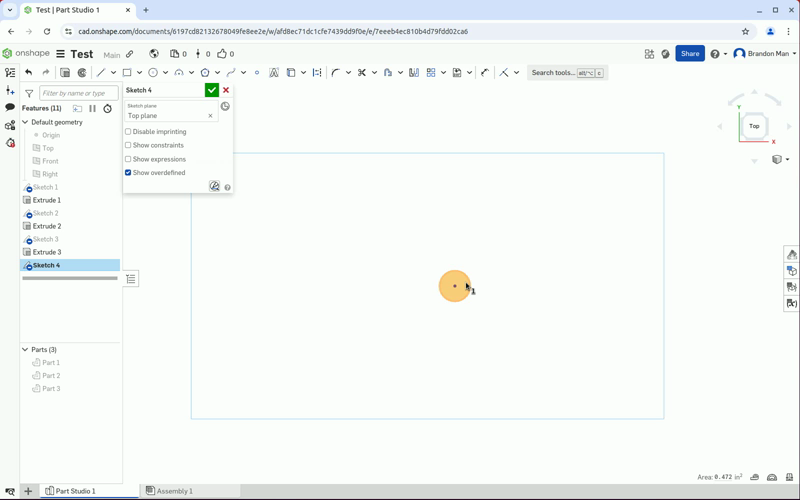
scroll(-6)
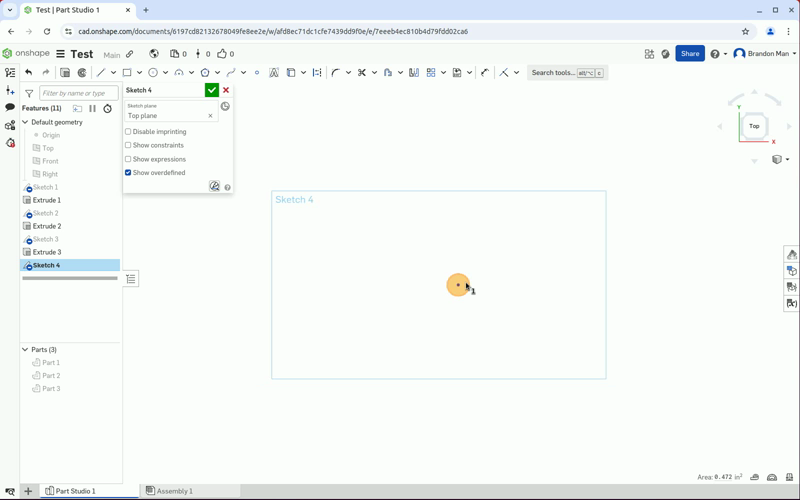
scroll(-6)
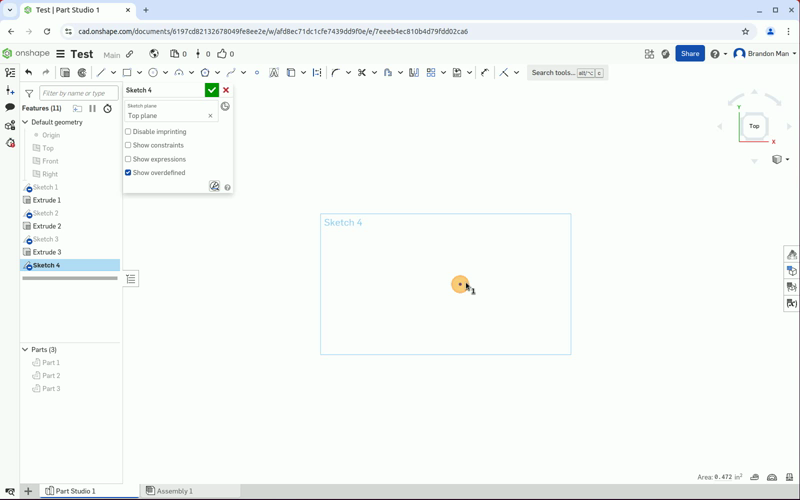
scroll(-6)
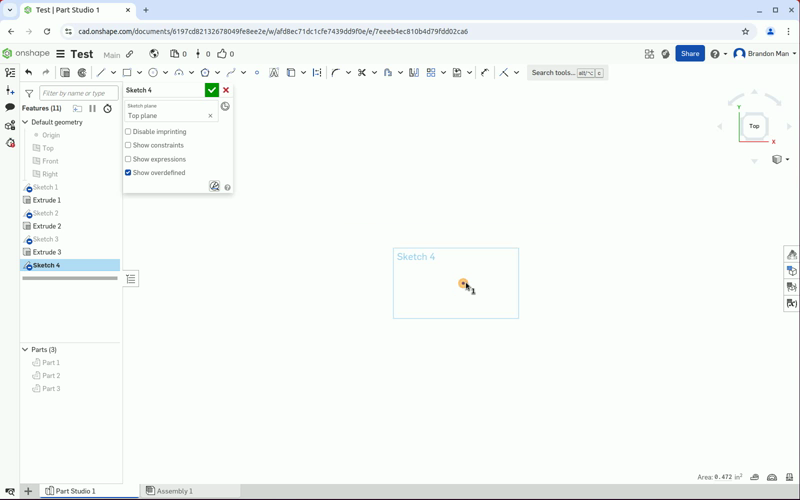
scroll(-6)
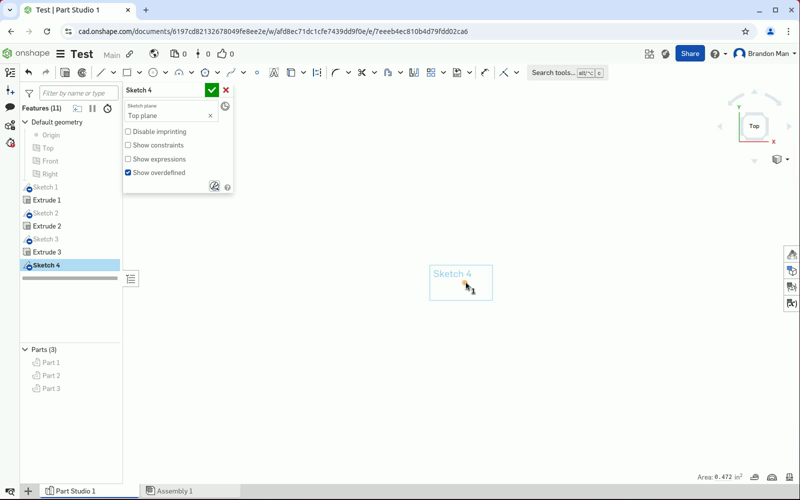
mouse_move(73, 352)
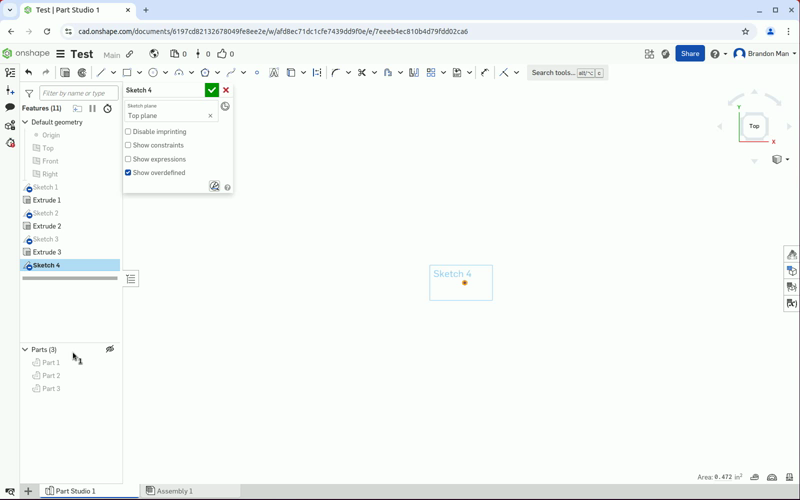
key(shift+y)
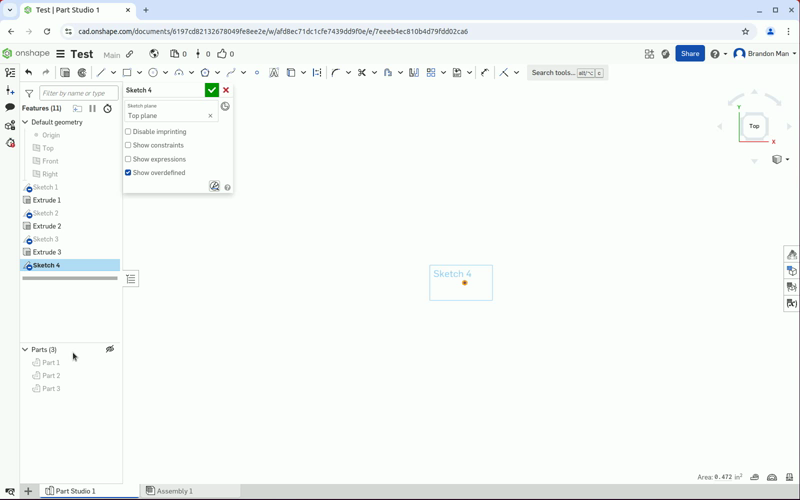
key(shift+e)
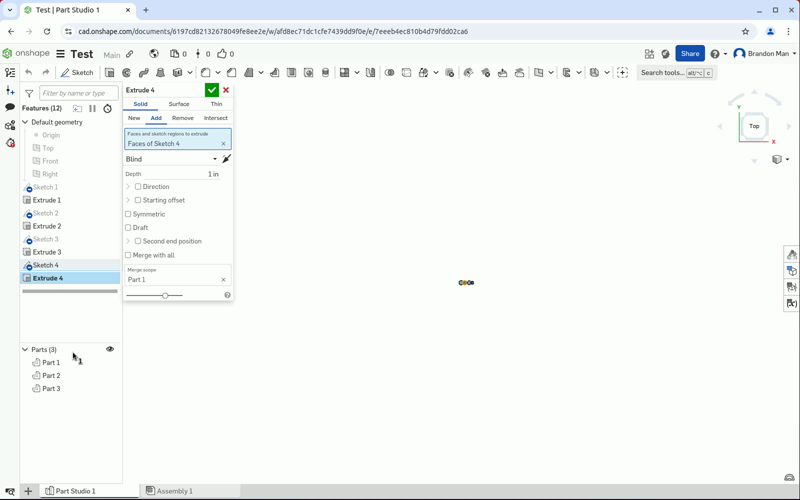
mouse_move(143, 106)
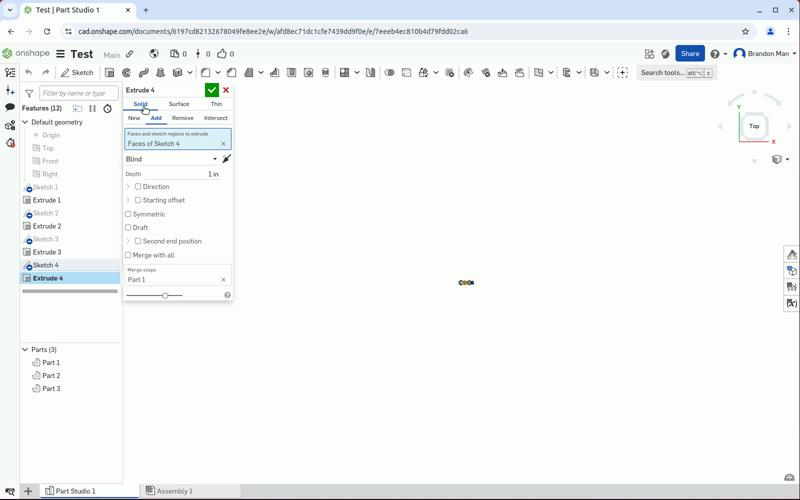
click(143, 106)
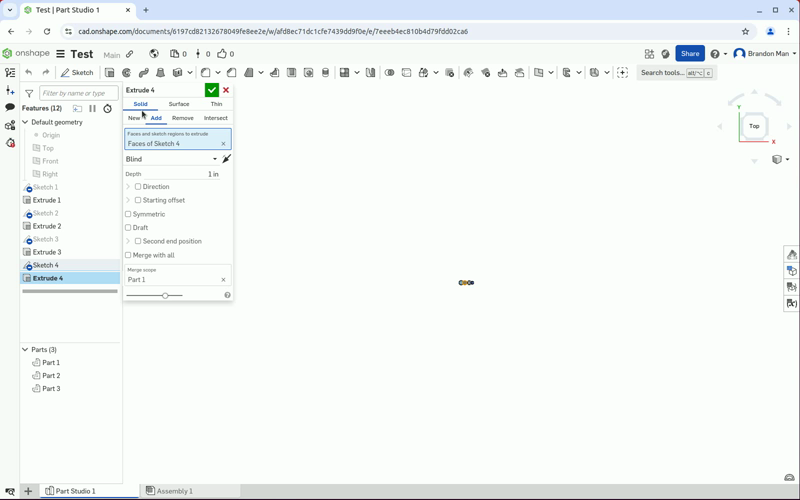
mouse_move(137, 120)
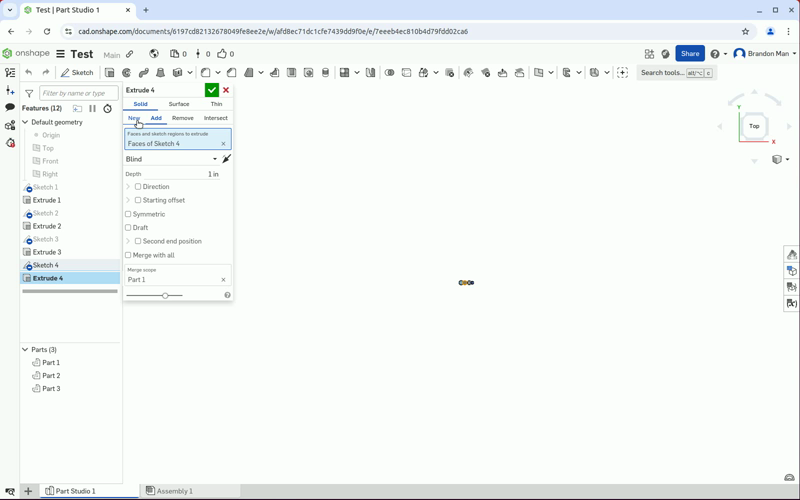
click(137, 120)
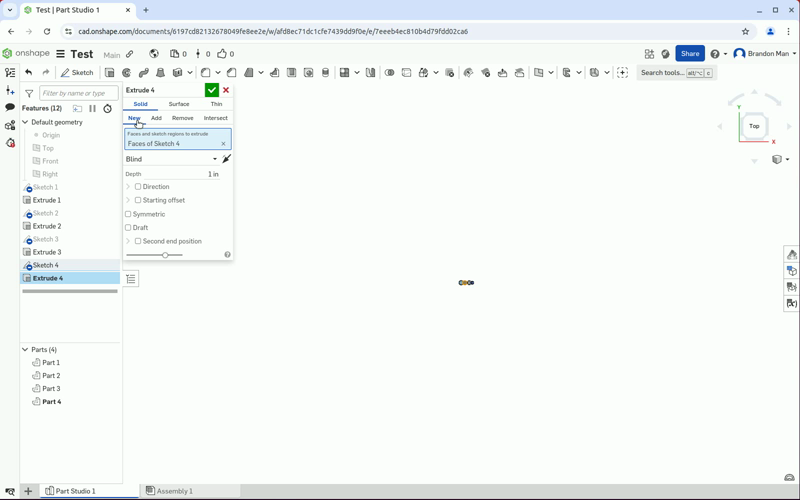
key(tab, 4)
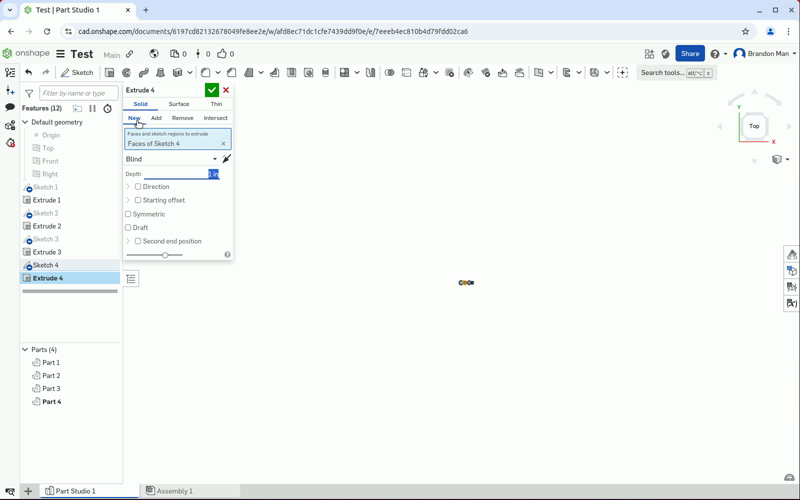
text(23.108)
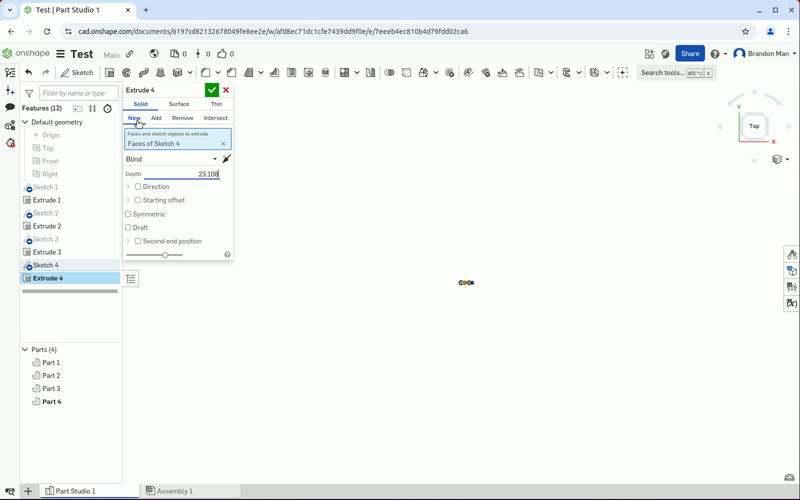
key(enter)
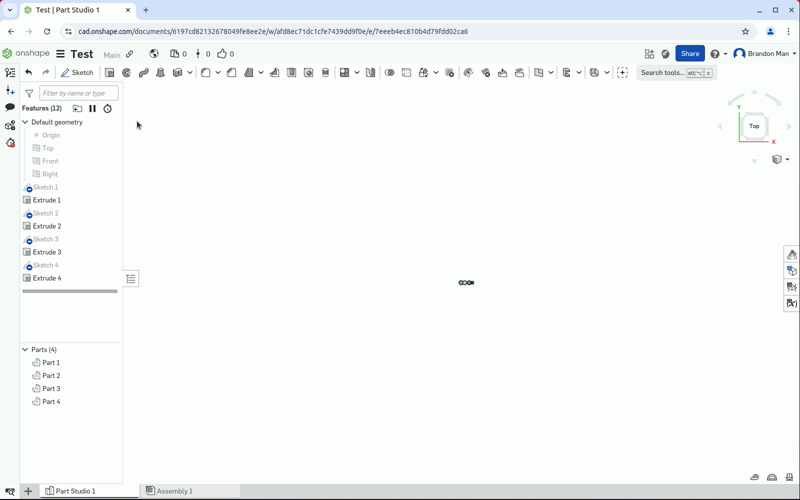
key(shift+h)
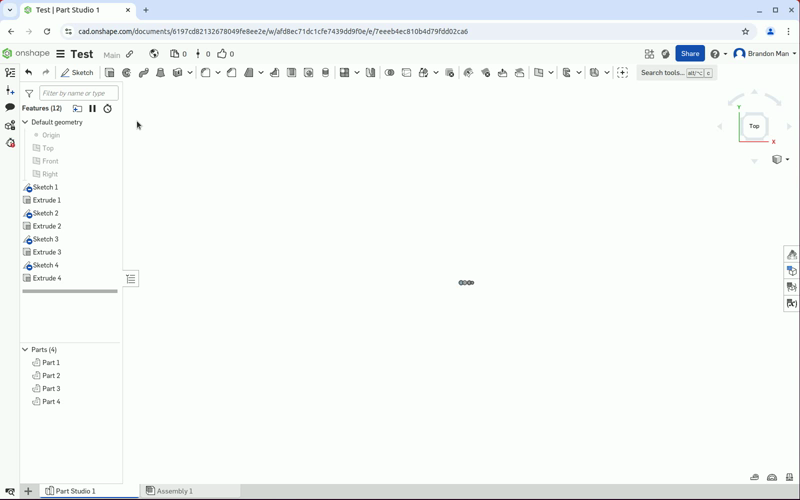
key(shift+h)
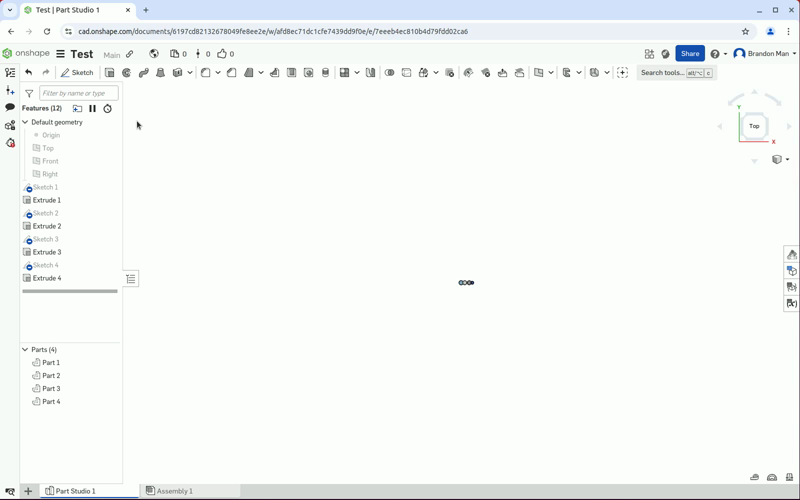
mouse_move(73, 189)
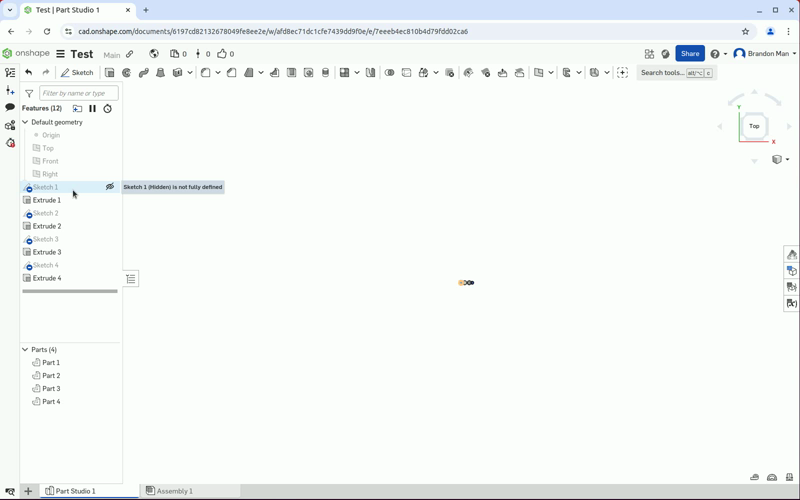
click(73, 189)
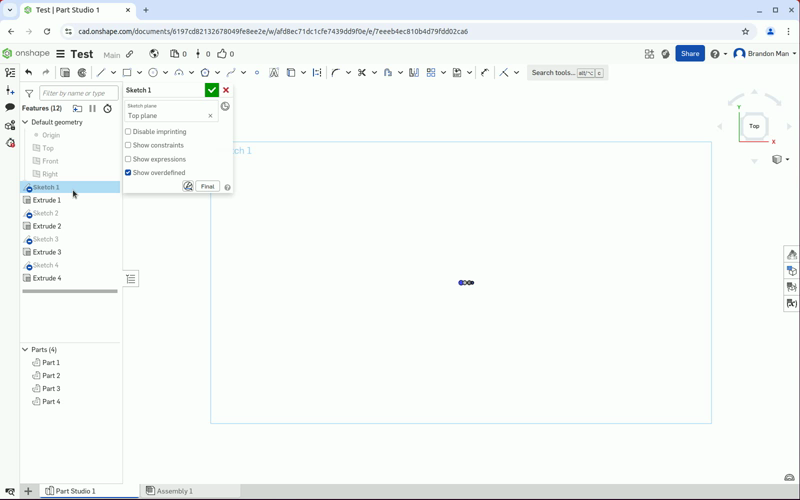
mouse_move(229, 92)
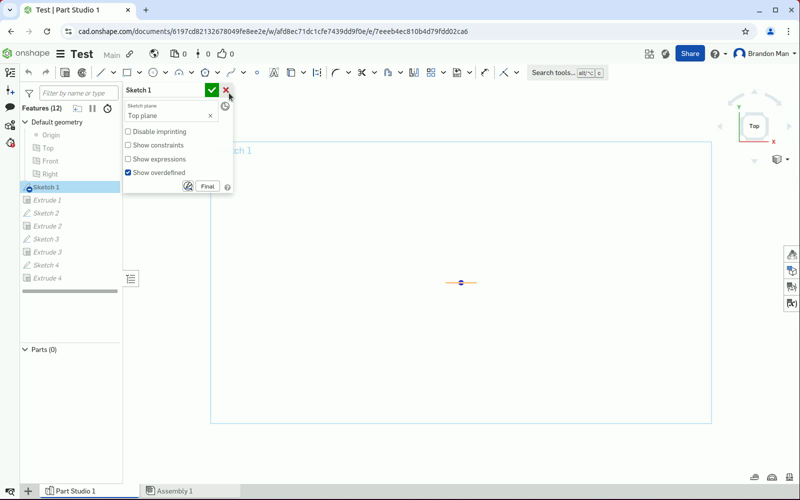
click(229, 92)
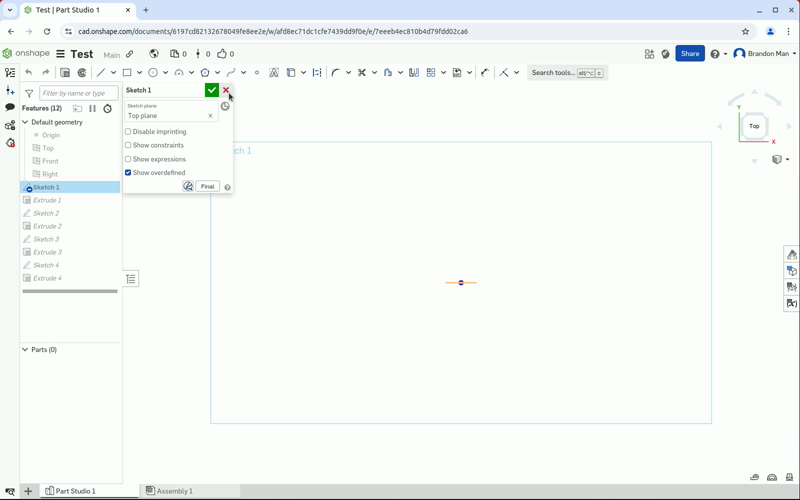
key(shift+s)
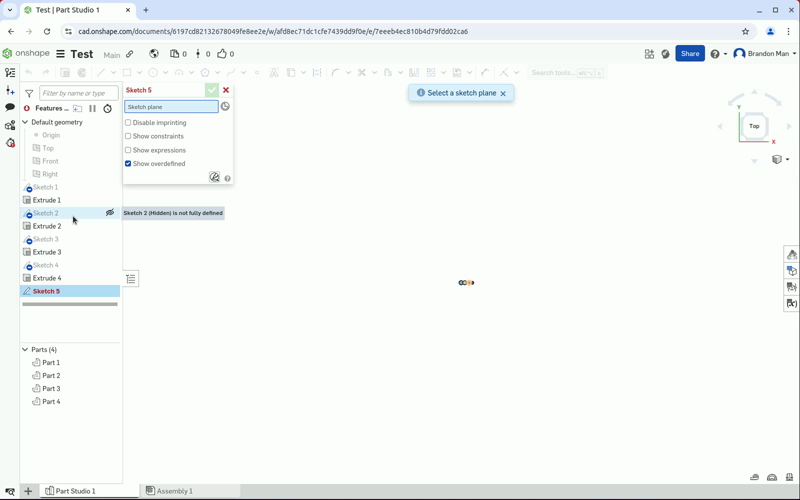
scroll(3)
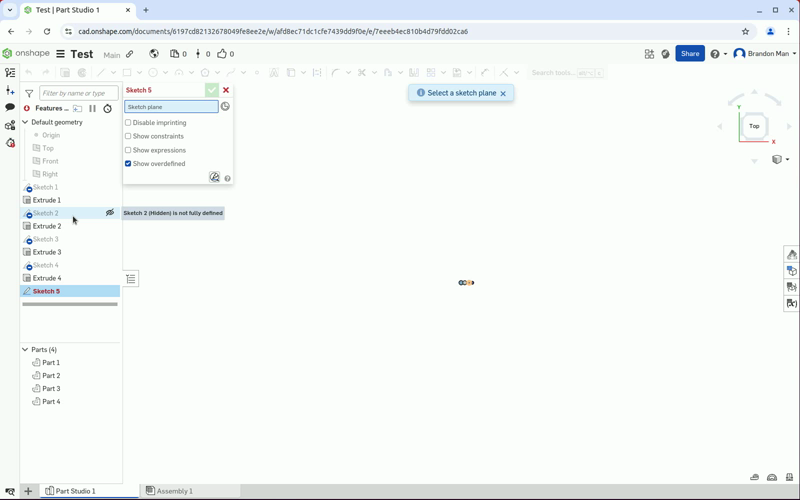
mouse_move(73, 150)
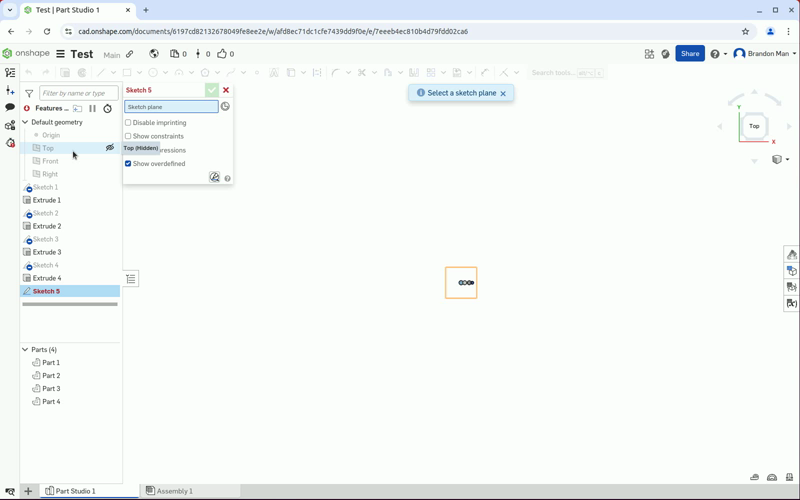
click(73, 150)
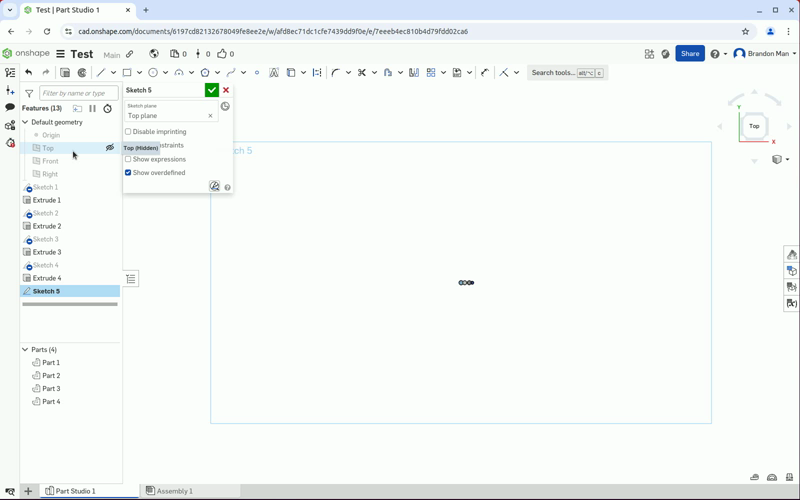
mouse_move(73, 352)
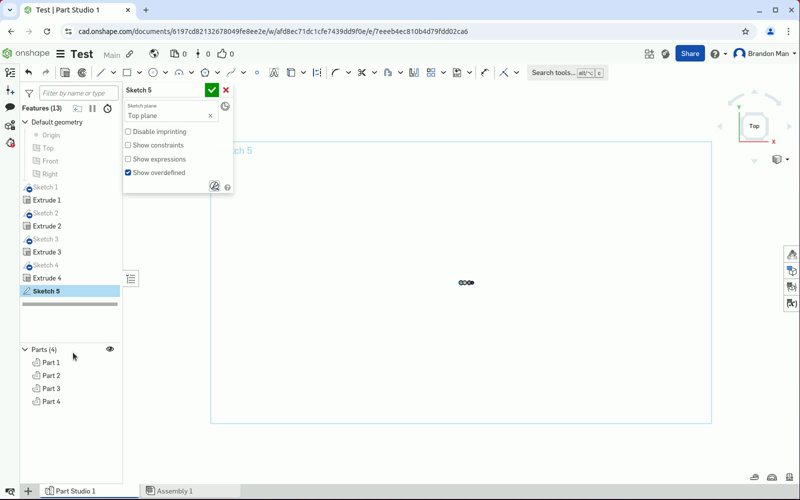
key(y)
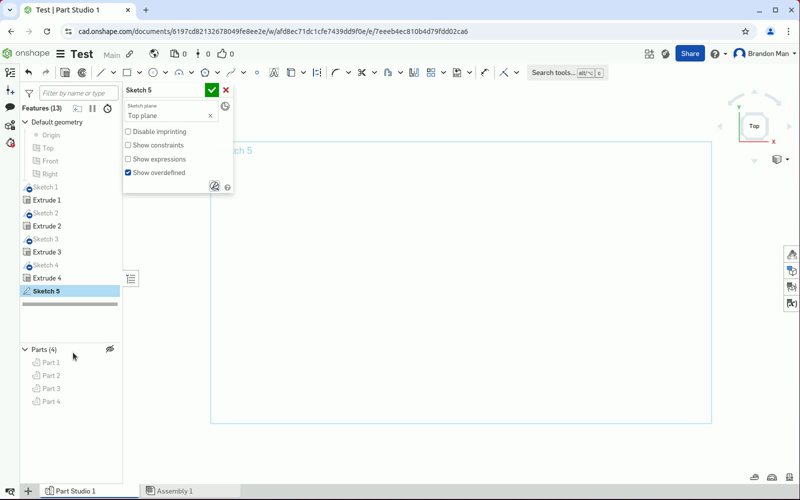
key(c)
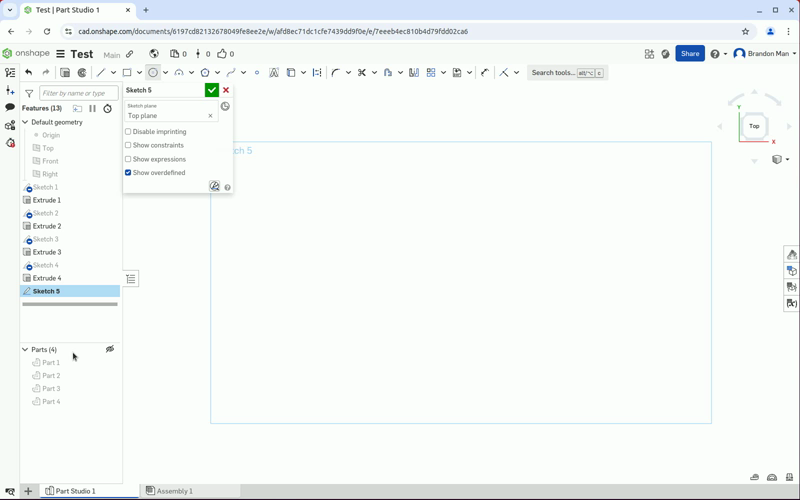
key_down(shift)
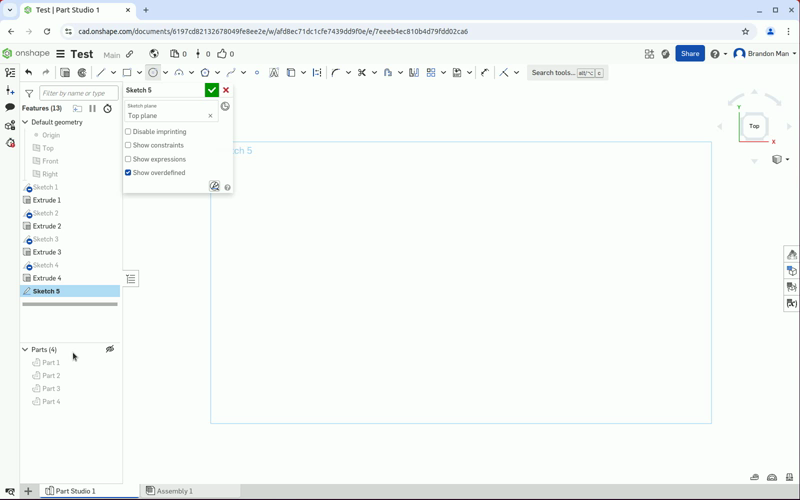
mouse_move(466, 282)
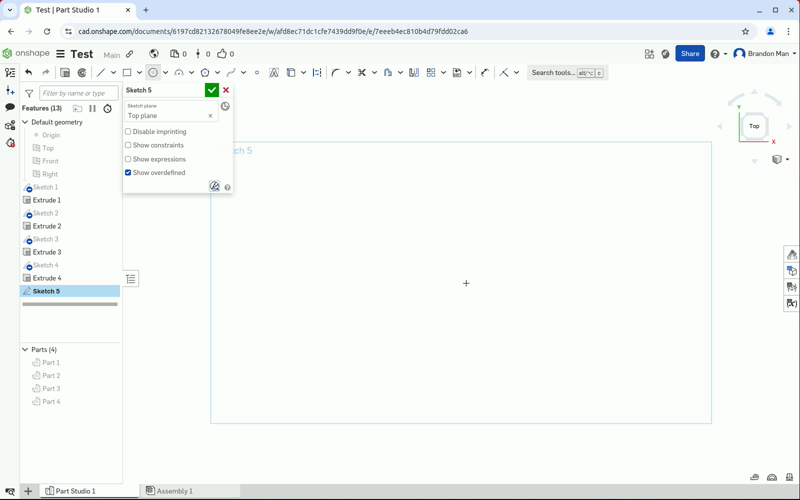
click(466, 282)
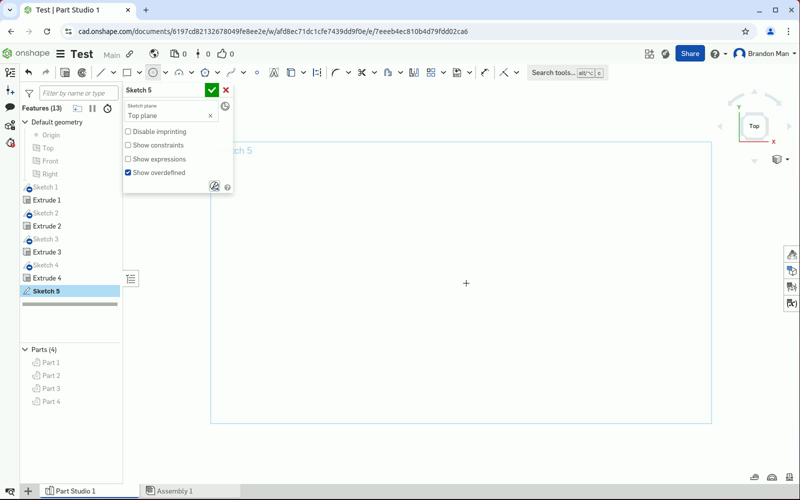
key_up(shift)
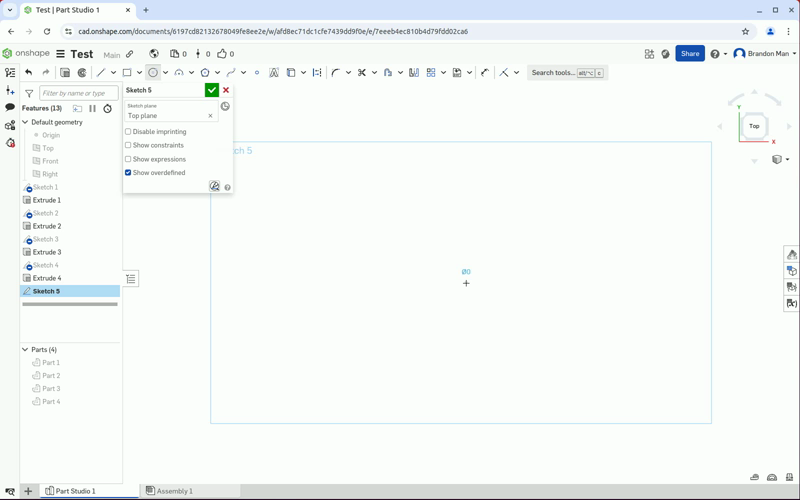
mouse_move(467, 282)
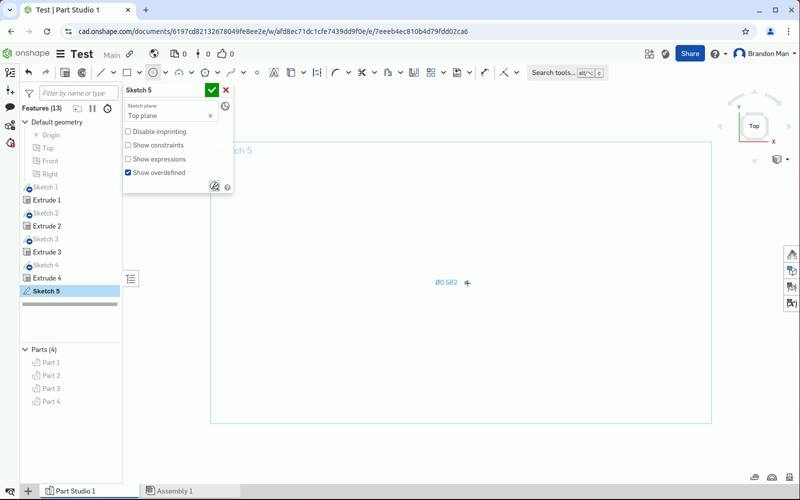
scroll(6)
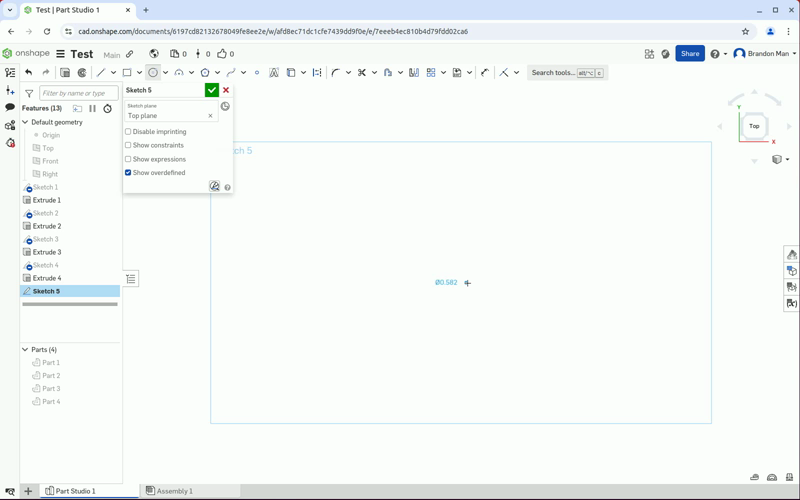
scroll(6)
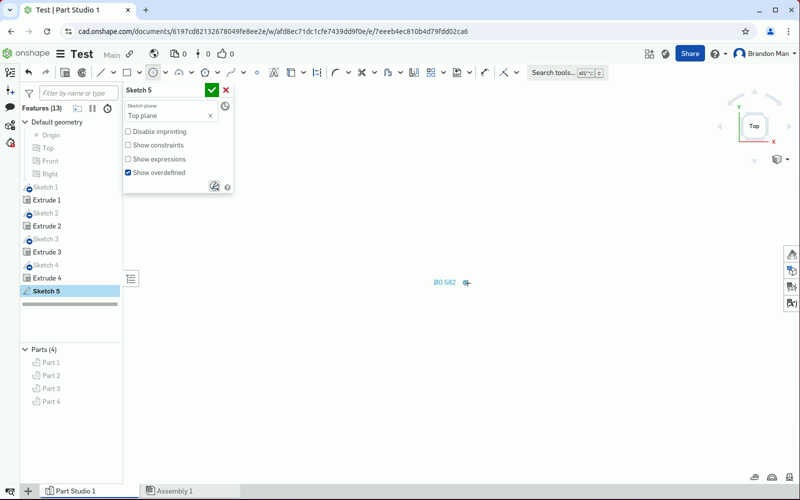
scroll(6)
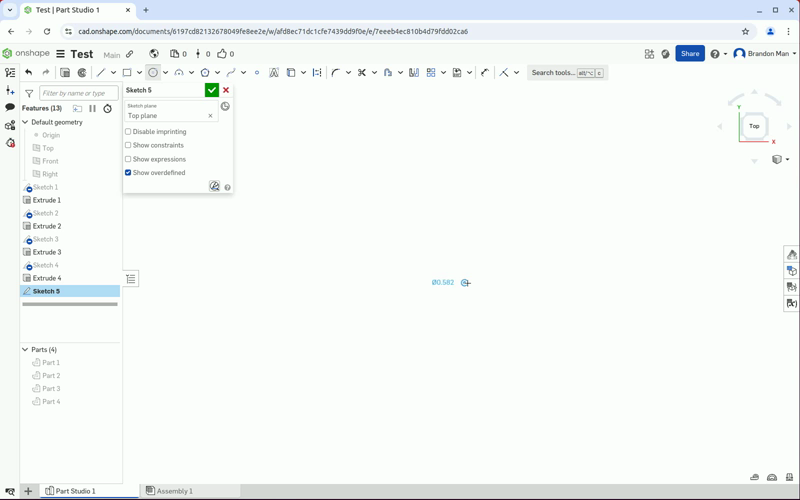
scroll(6)
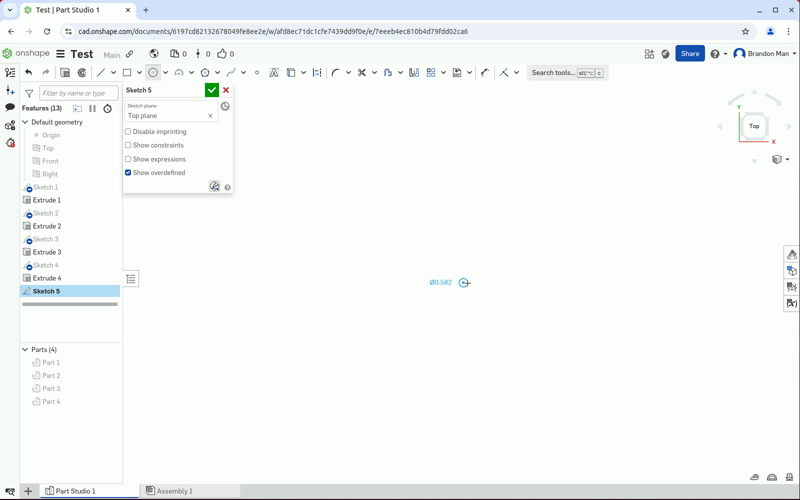
scroll(6)
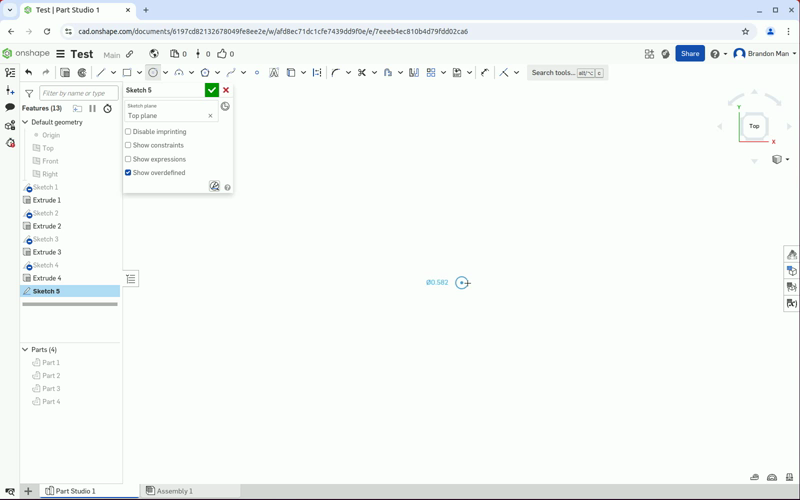
scroll(6)
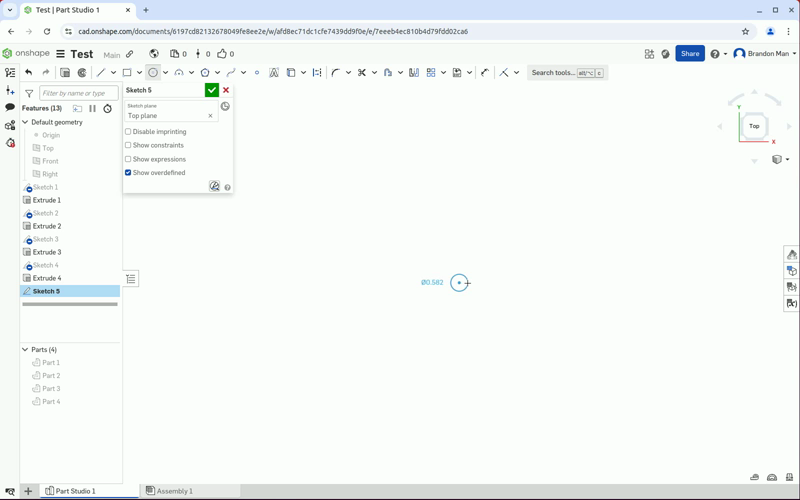
scroll(6)
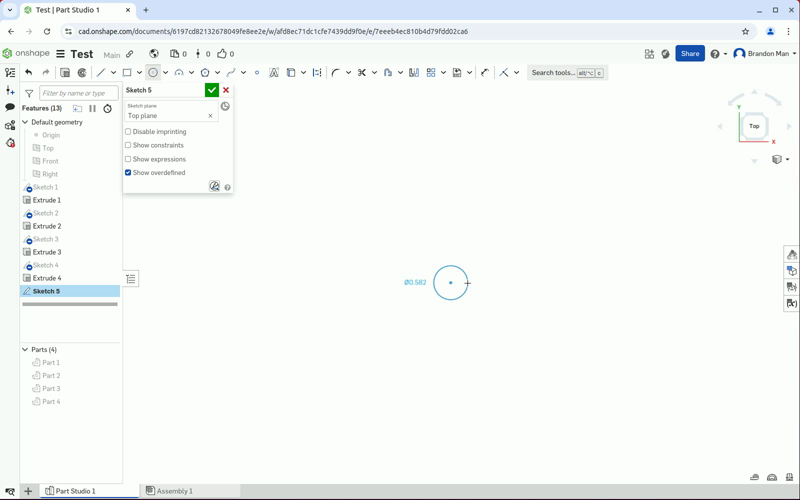
click(467, 282)
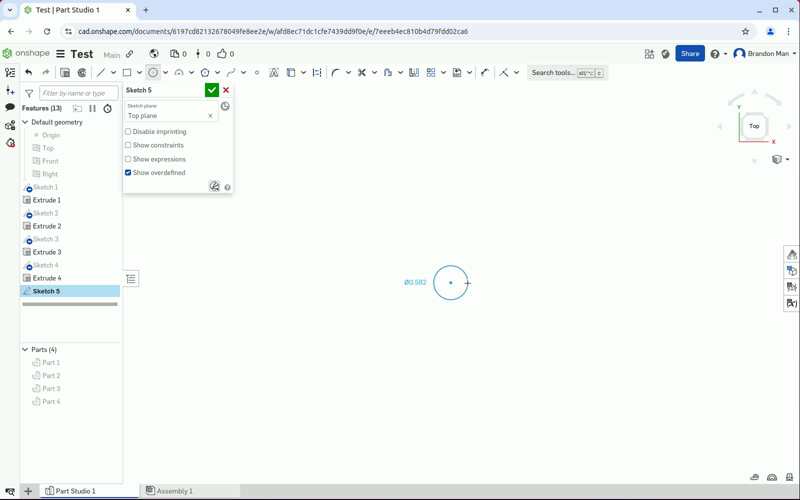
scroll(-6)
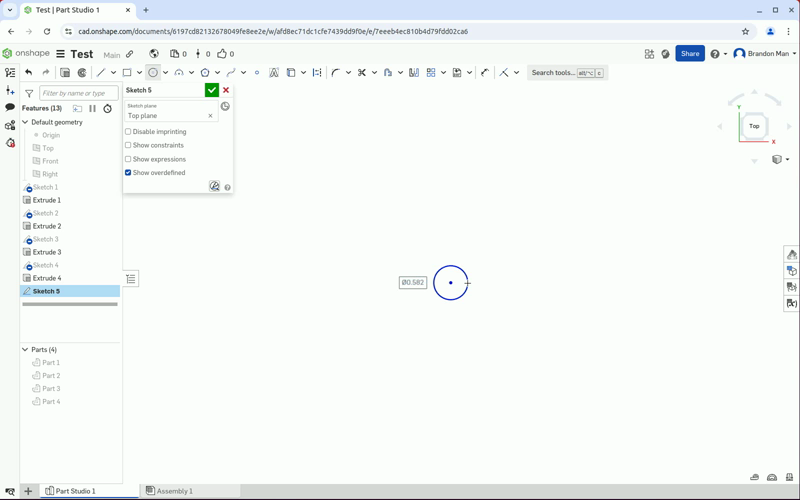
scroll(-6)
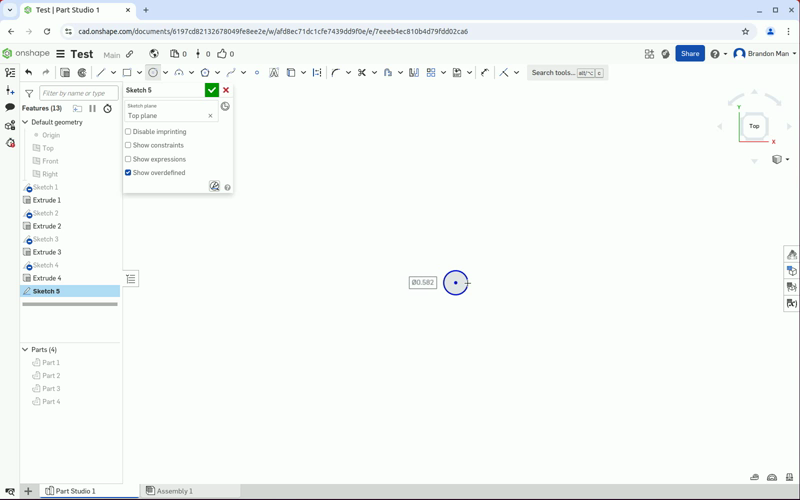
scroll(-6)
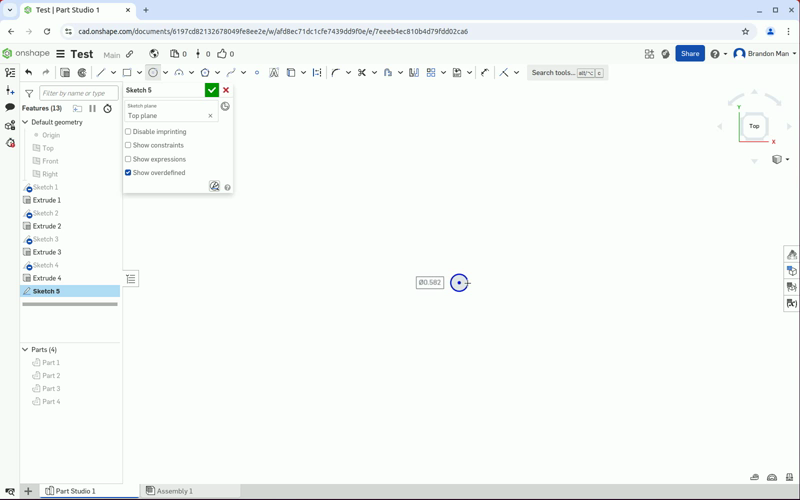
scroll(-6)
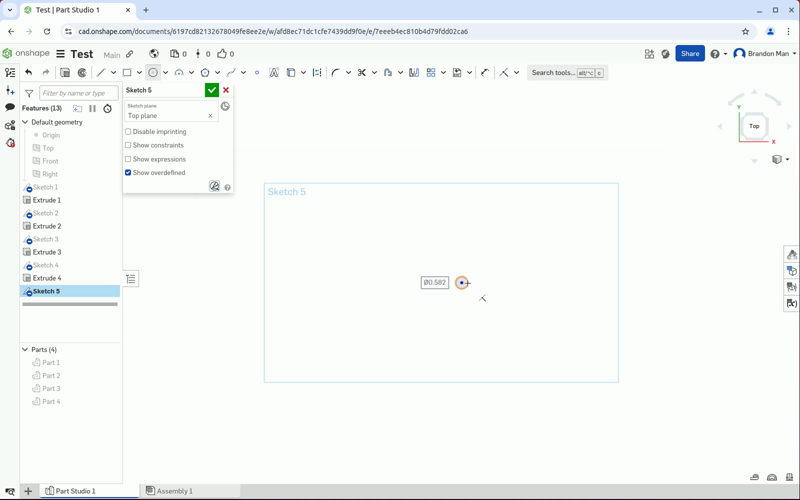
scroll(-6)
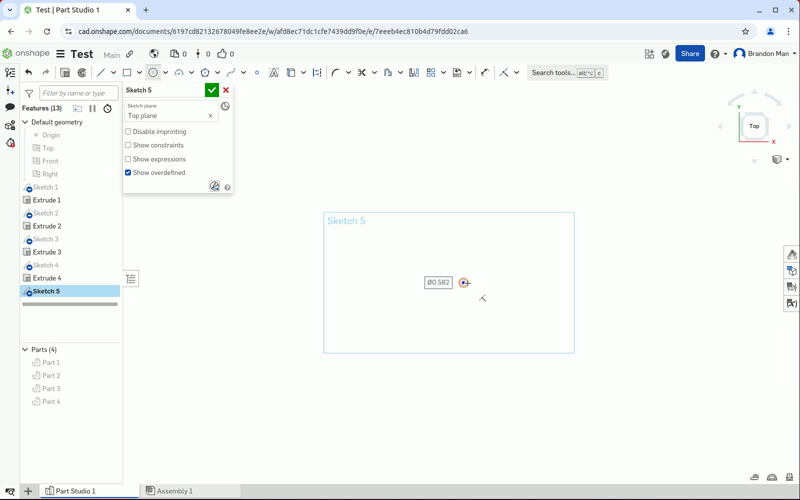
scroll(-6)
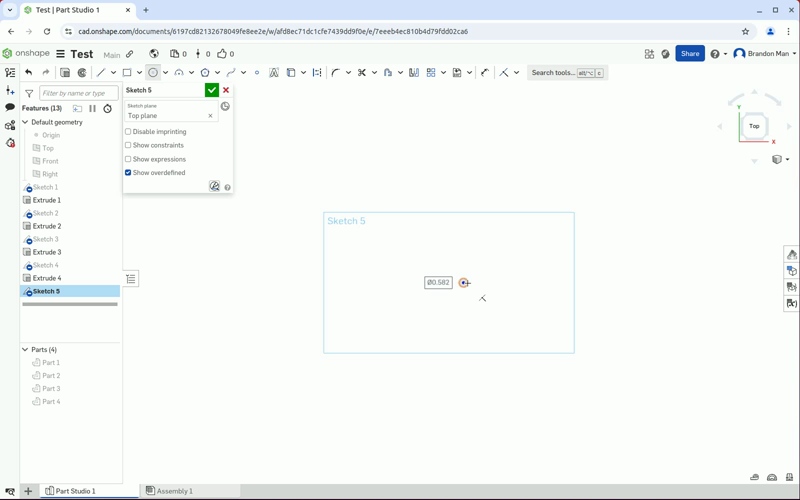
scroll(-6)
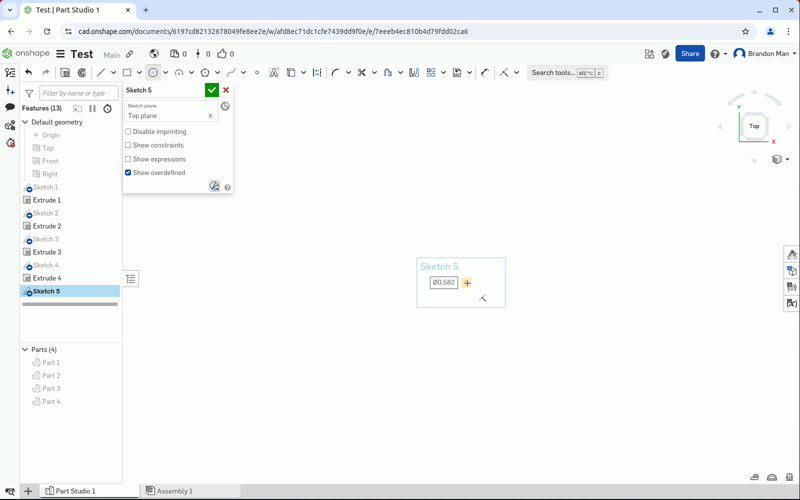
key(esc)
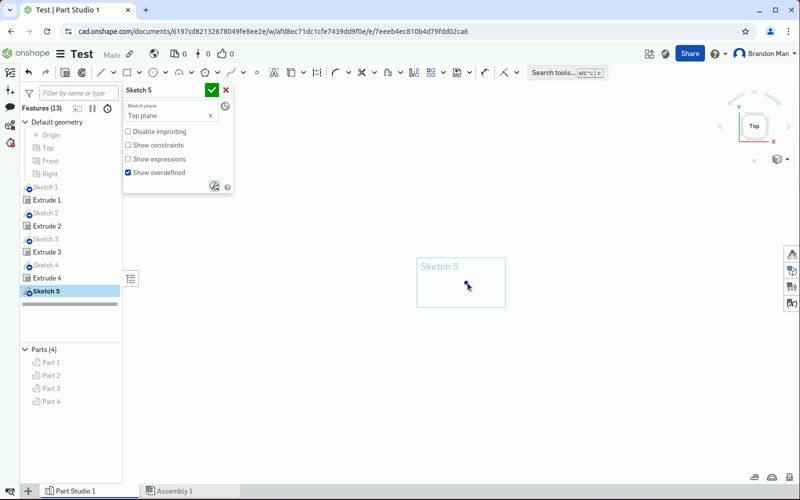
mouse_move(467, 281)
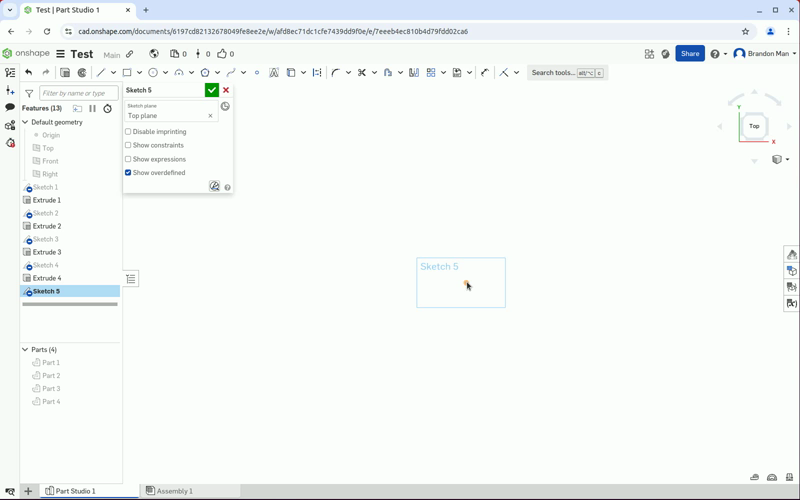
scroll(6)
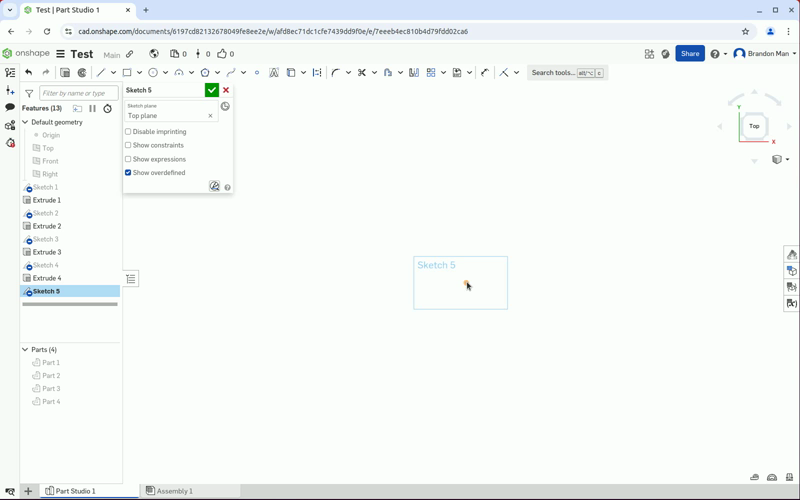
scroll(6)
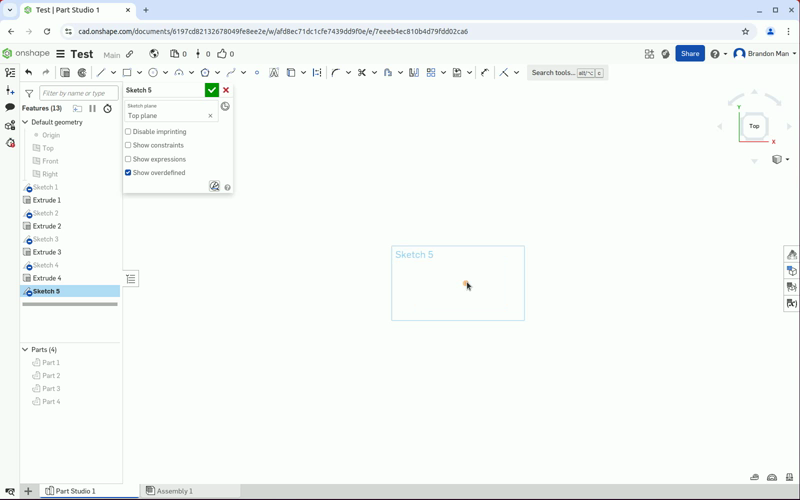
scroll(6)
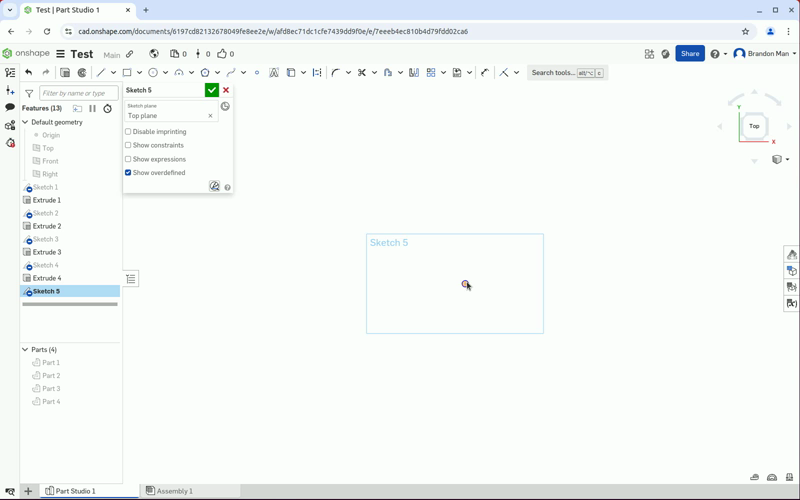
scroll(6)
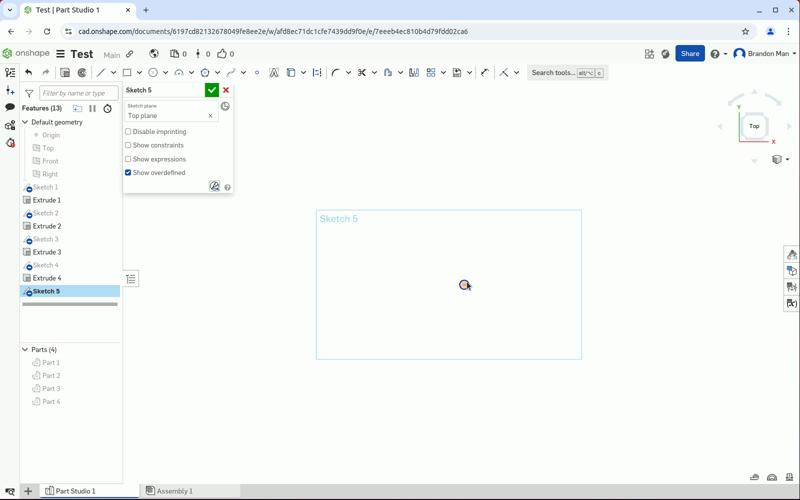
scroll(6)
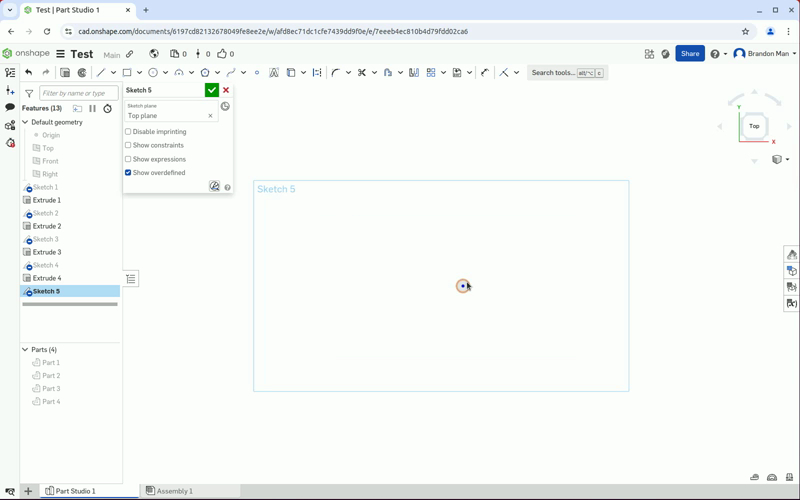
scroll(6)
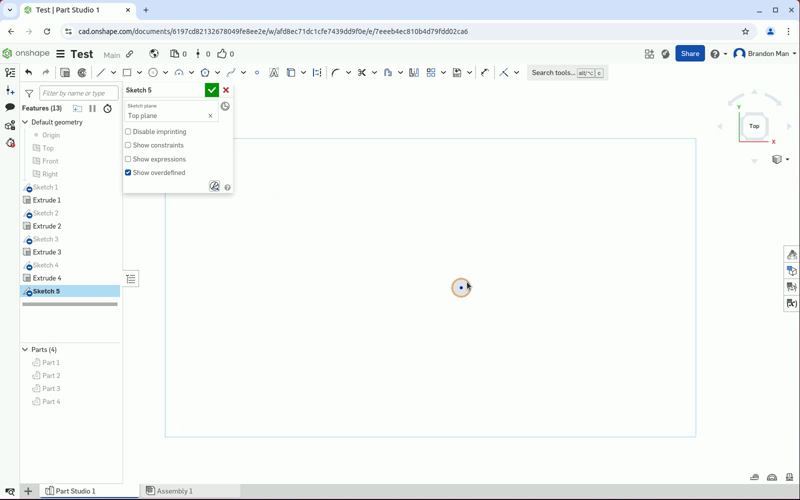
scroll(6)
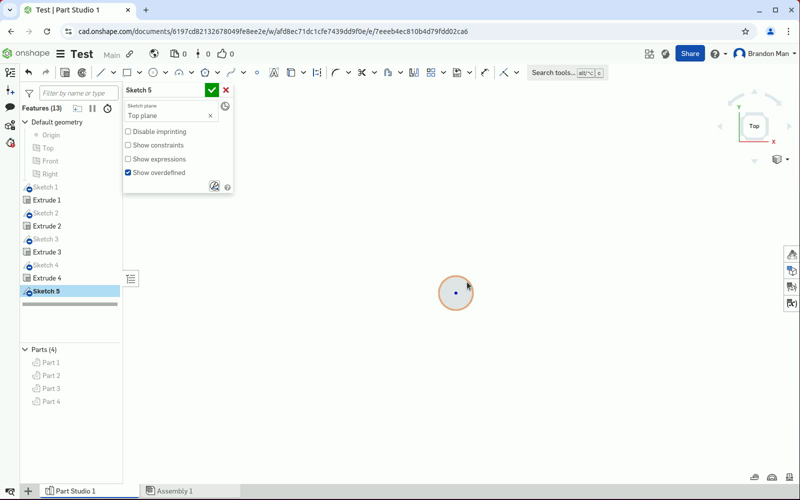
click(467, 281)
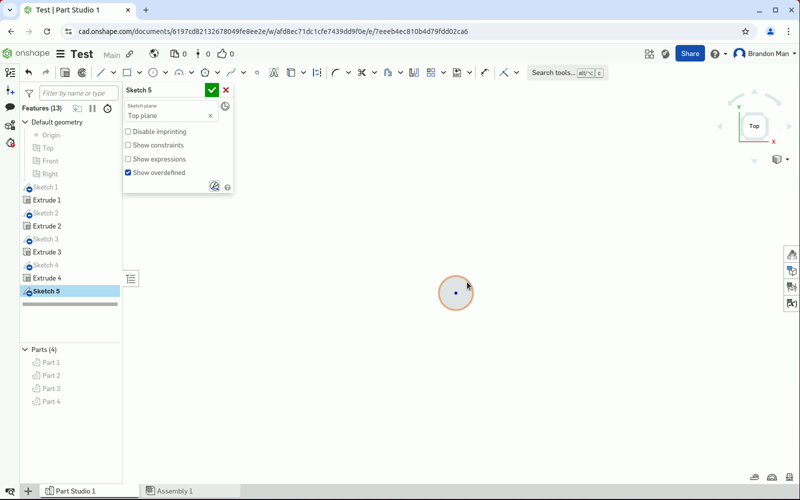
scroll(-6)
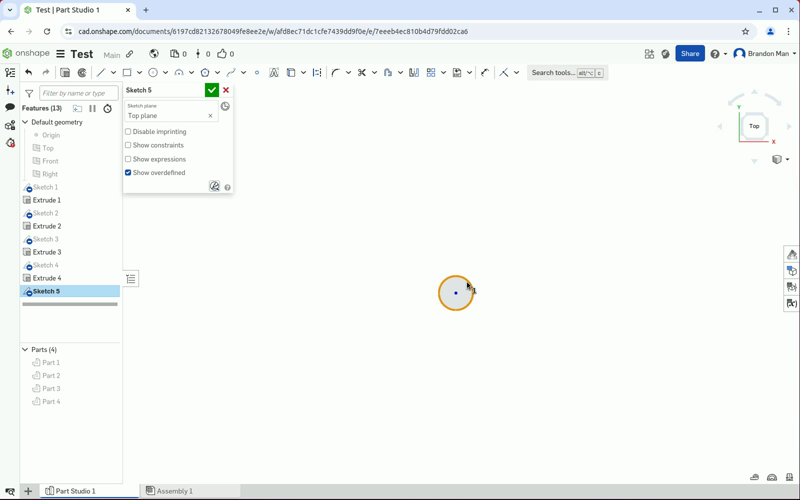
scroll(-6)
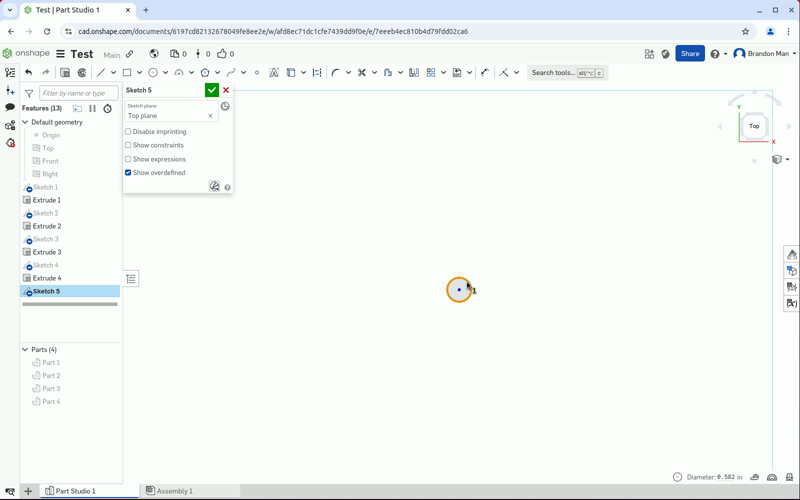
scroll(-6)
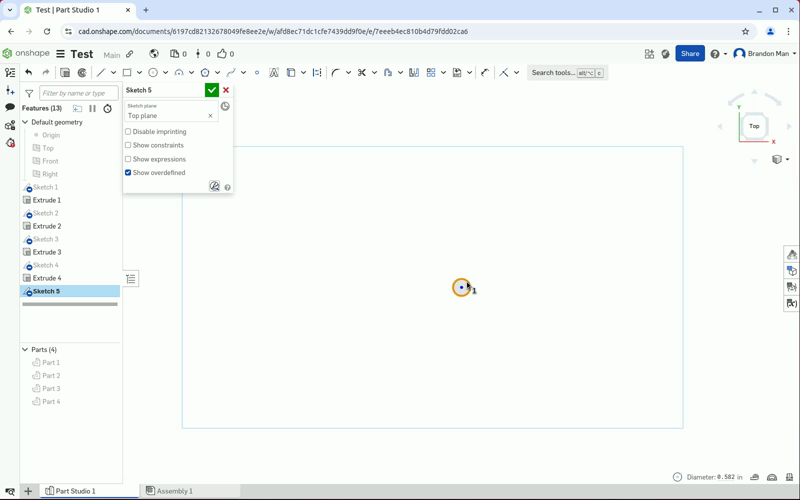
scroll(-6)
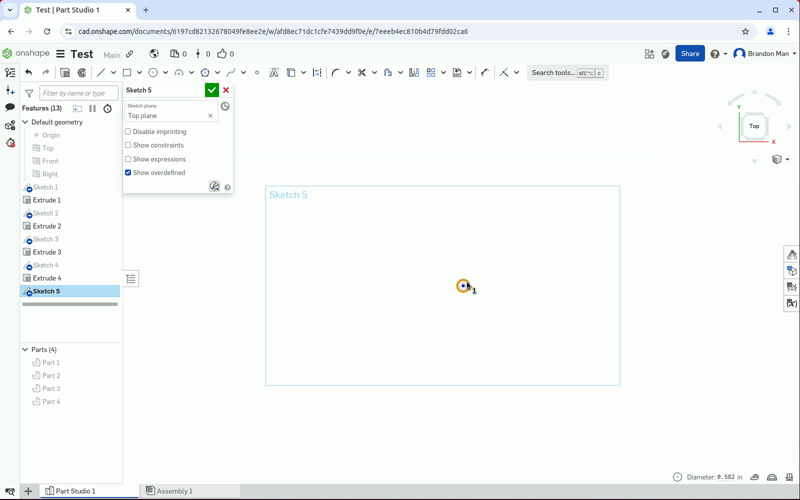
scroll(-6)
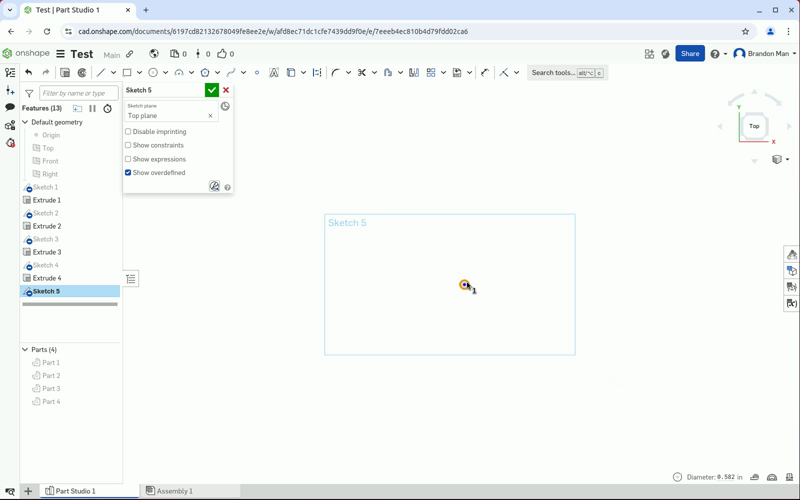
scroll(-6)
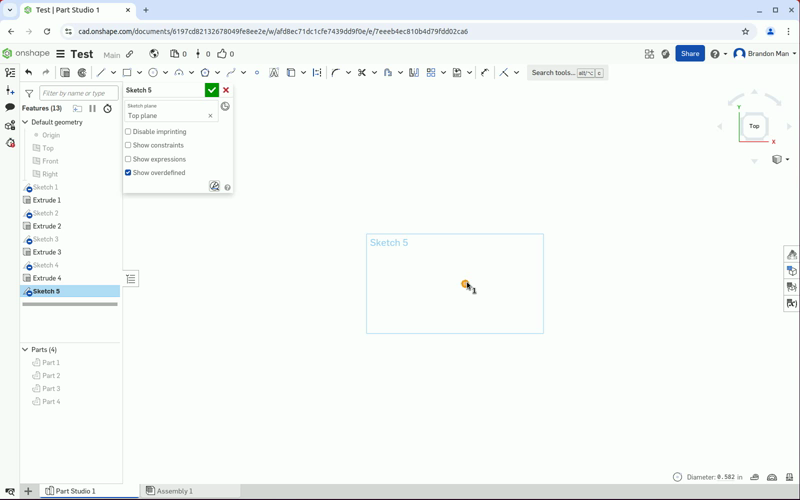
scroll(-6)
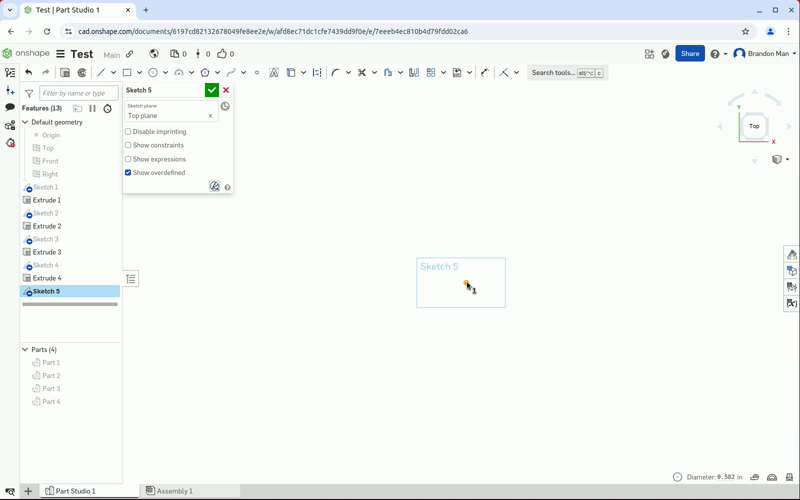
mouse_move(73, 352)
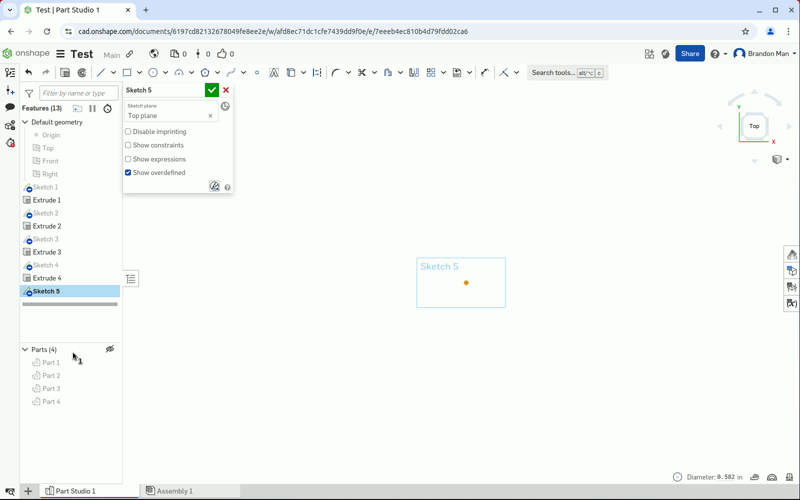
key(shift+y)
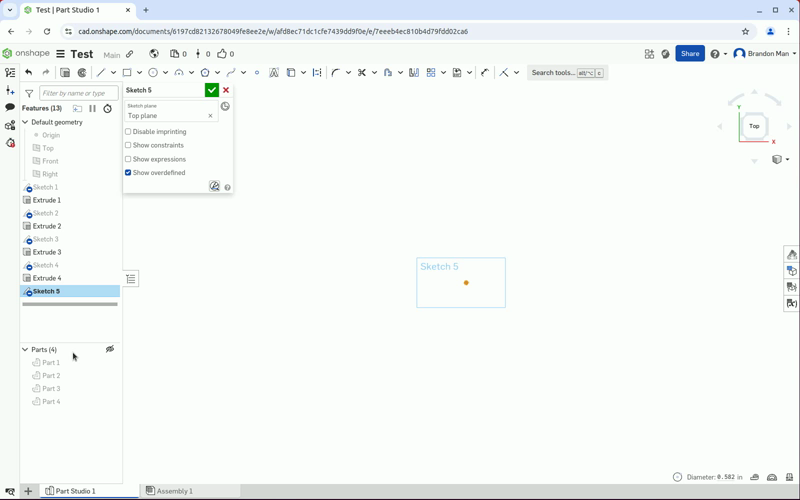
key(shift+e)
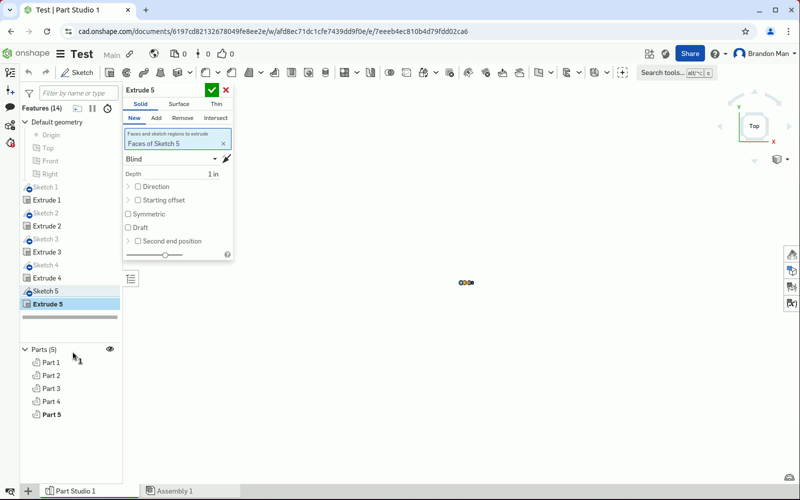
mouse_move(143, 106)
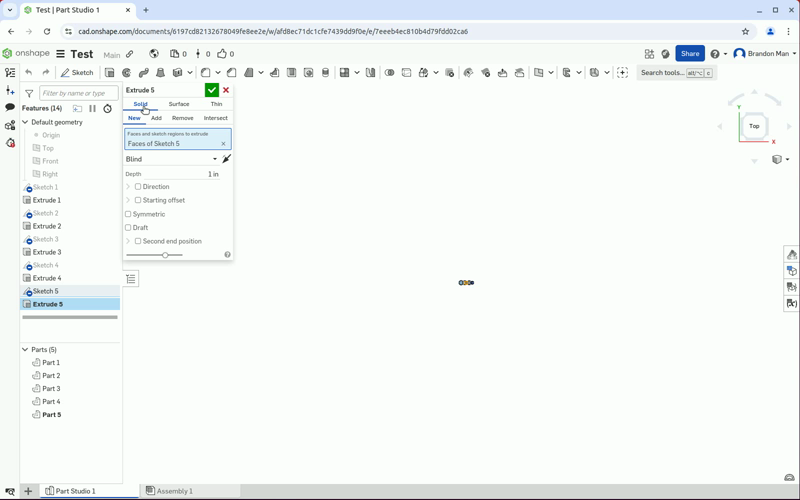
click(143, 106)
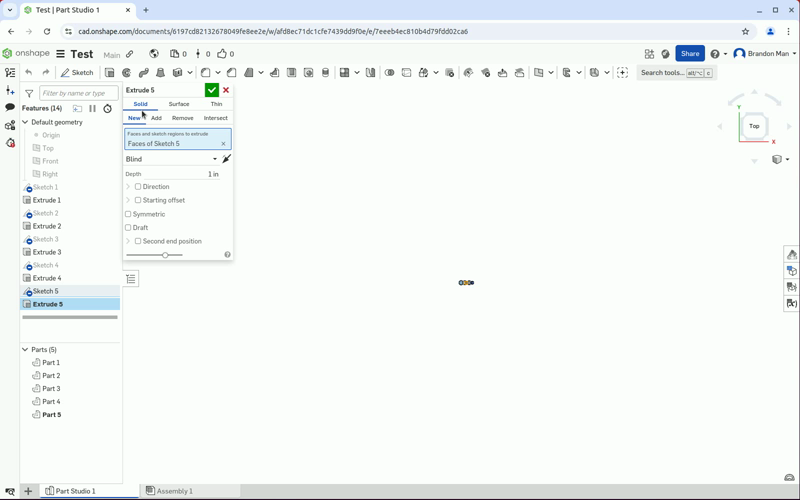
mouse_move(137, 120)
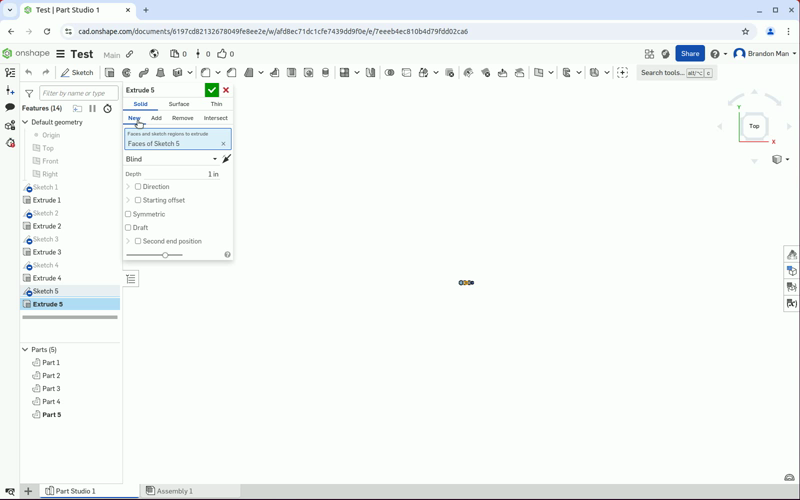
click(137, 120)
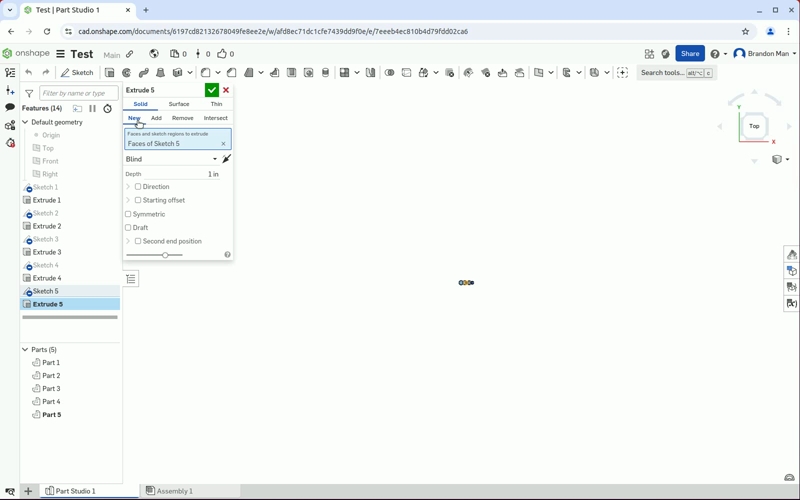
key(tab, 4)
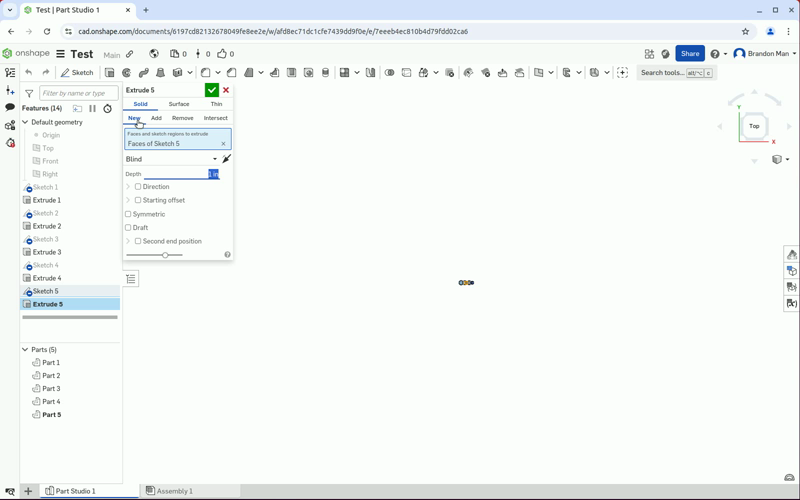
text(17.331)
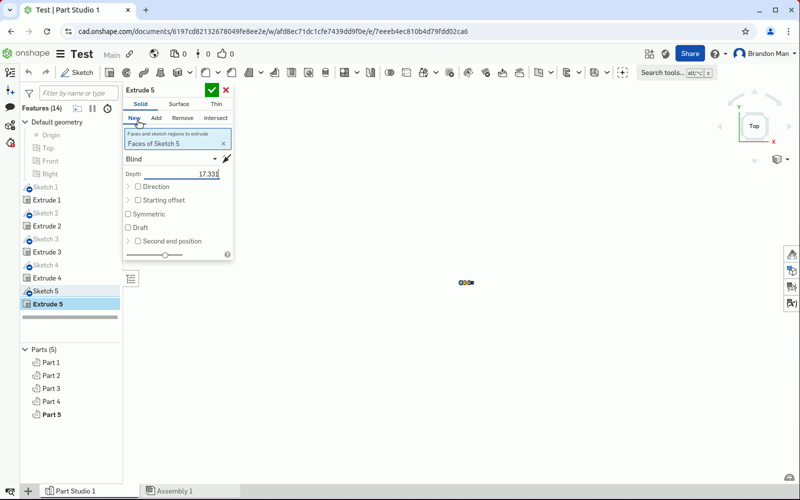
key(enter)
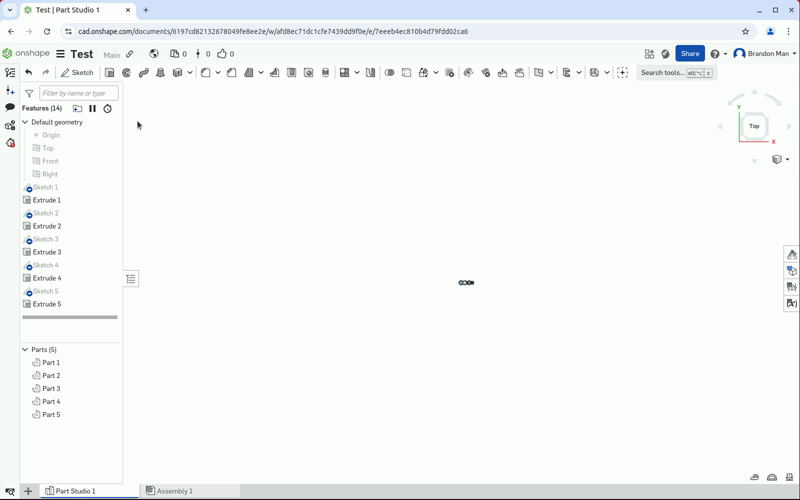
key(shift+h)
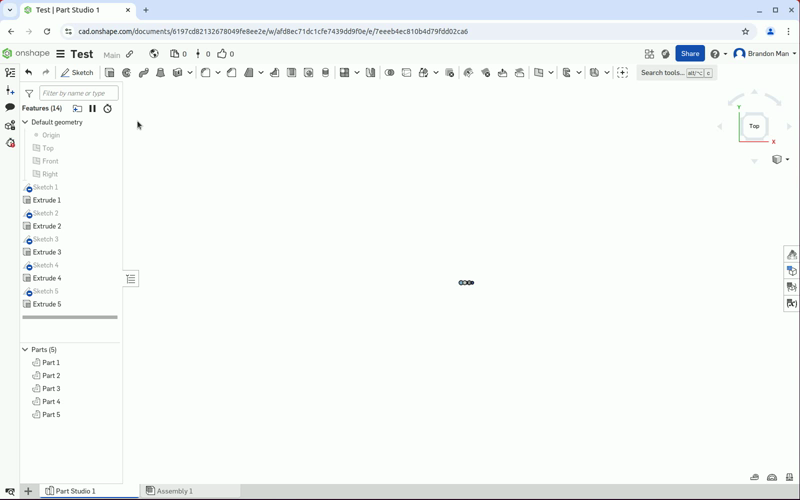
key(shift+h)
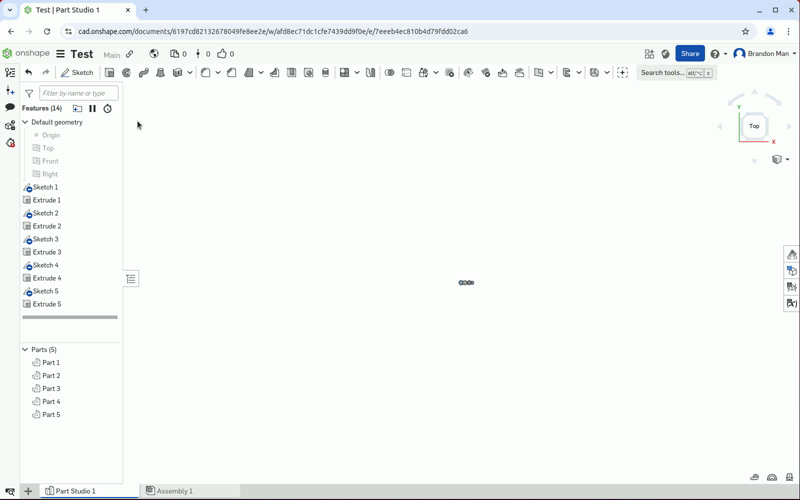
key(shift+7)
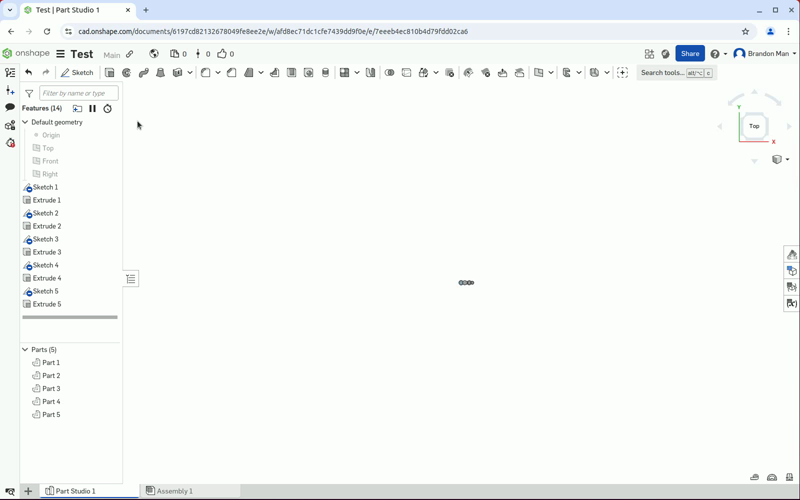
key(up, 3)
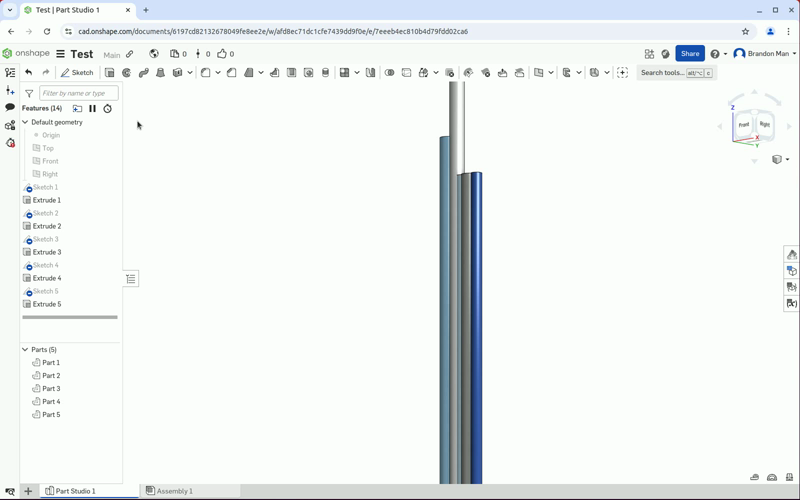
key(left, 3)
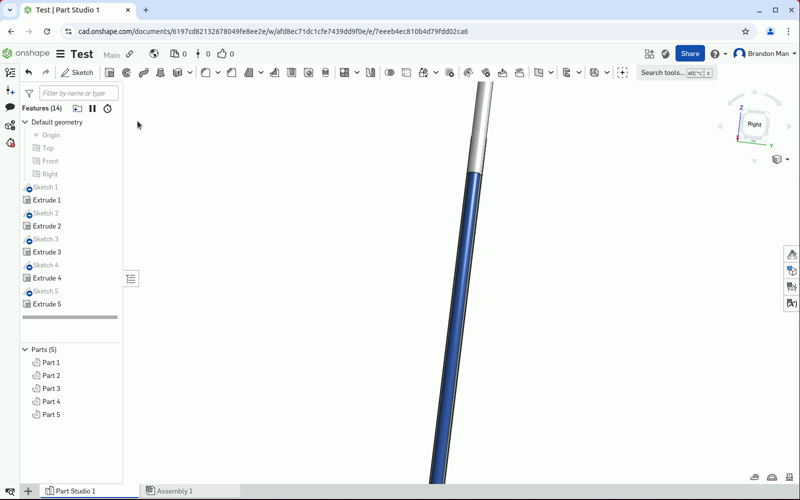
key(right, 3)
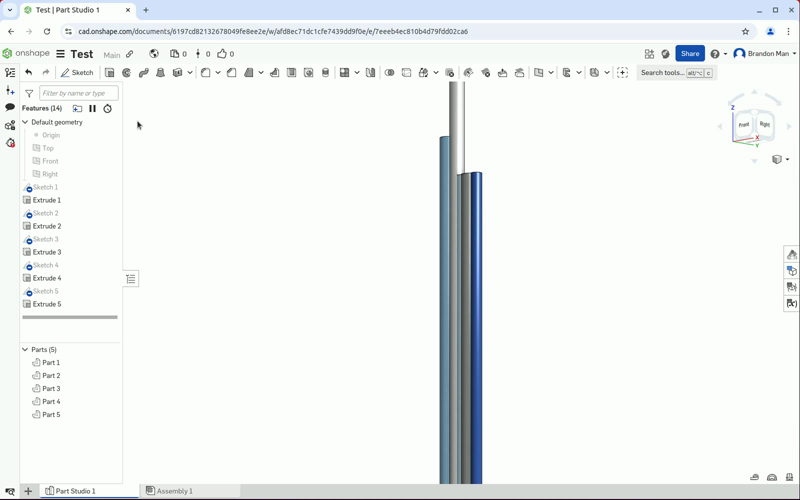
key(down, 3)
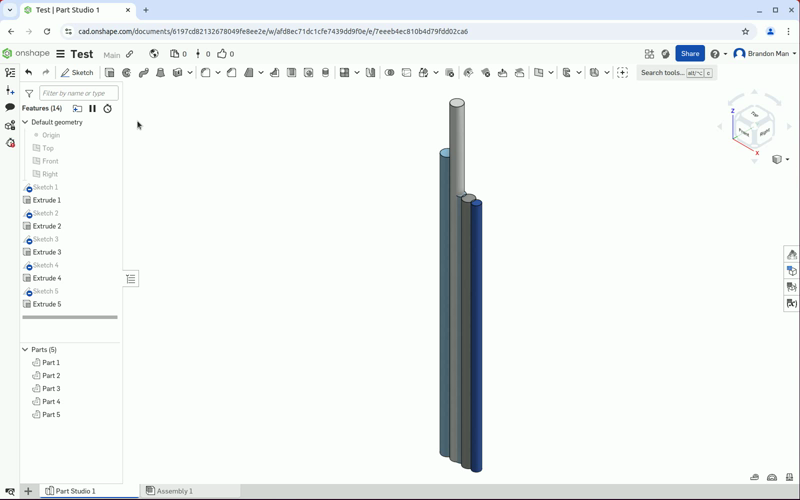
mouse_move(73, 189)
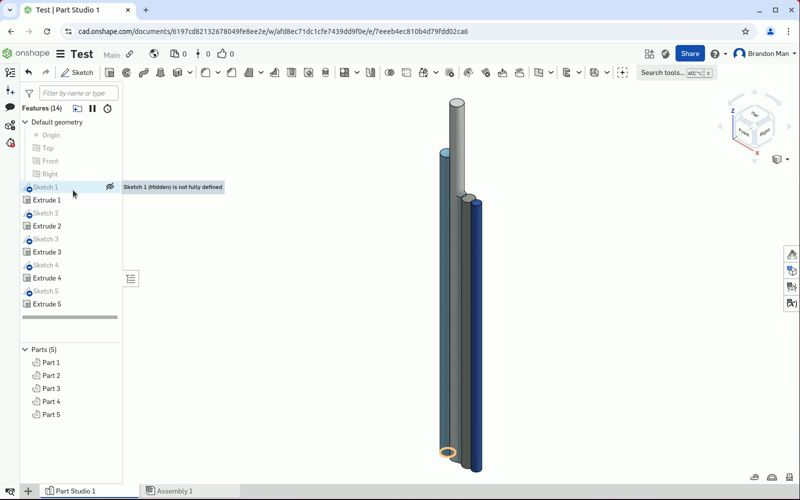
click(73, 189)